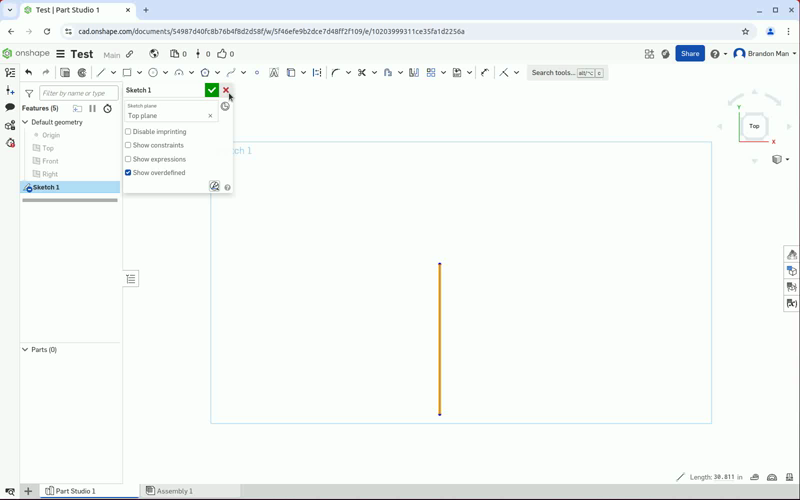
key(shift+h)
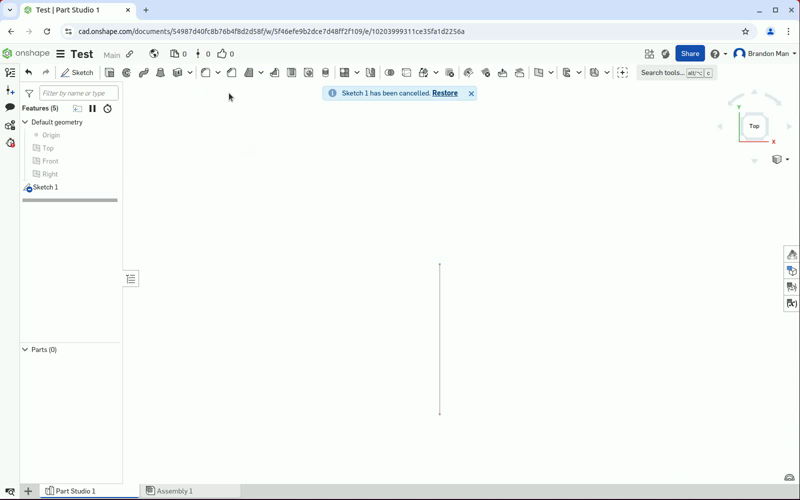
key(shift+s)
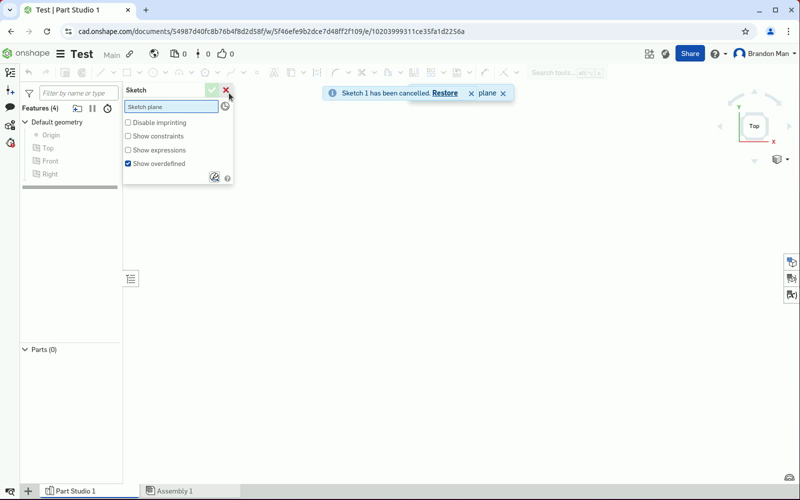
mouse_move(73, 150)
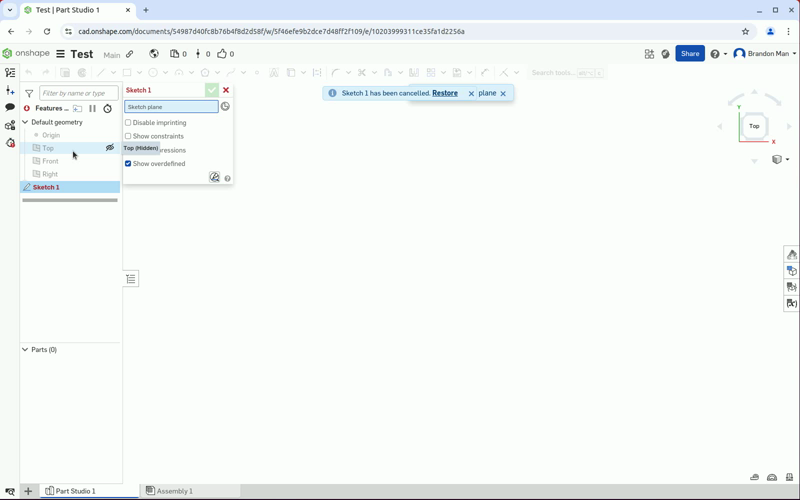
click(73, 150)
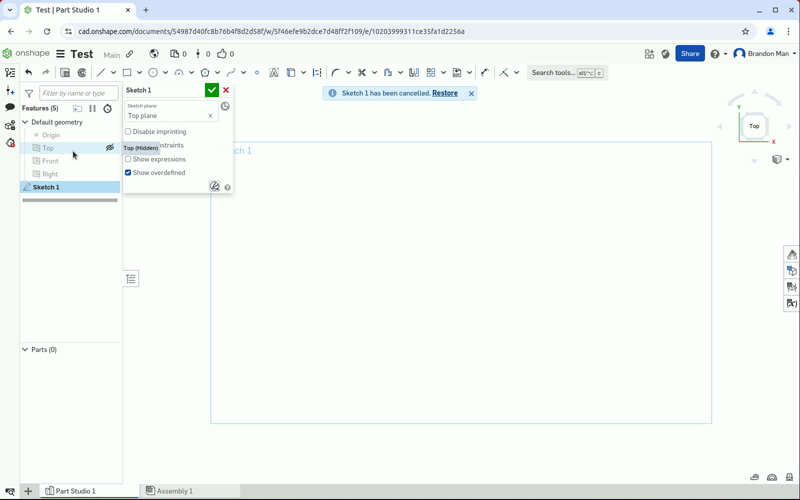
mouse_move(73, 352)
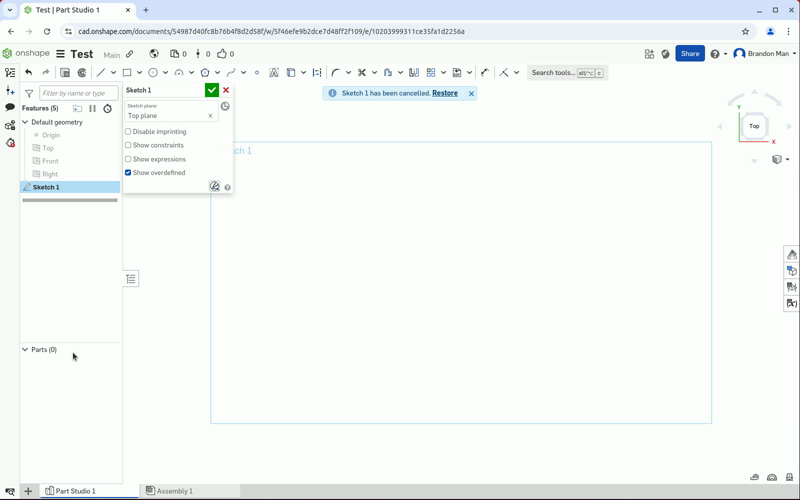
key(y)
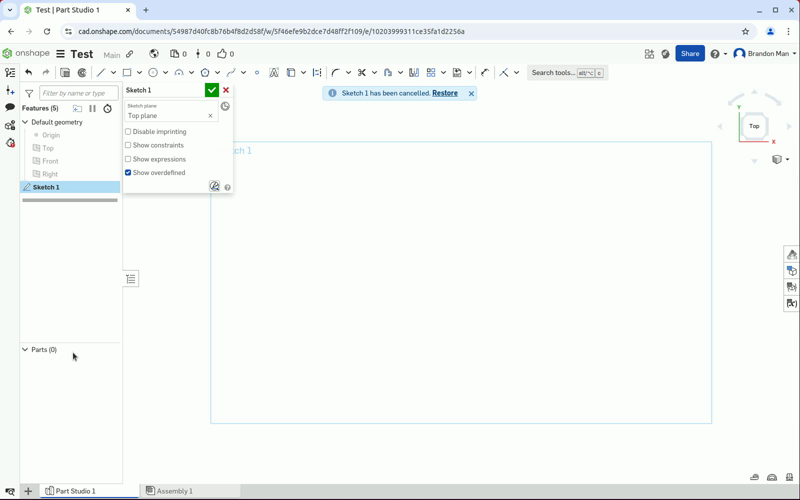
key(l)
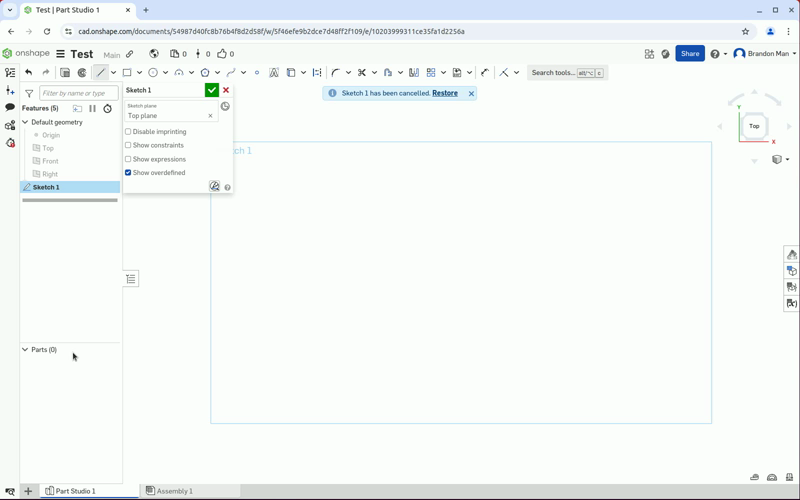
key_down(shift)
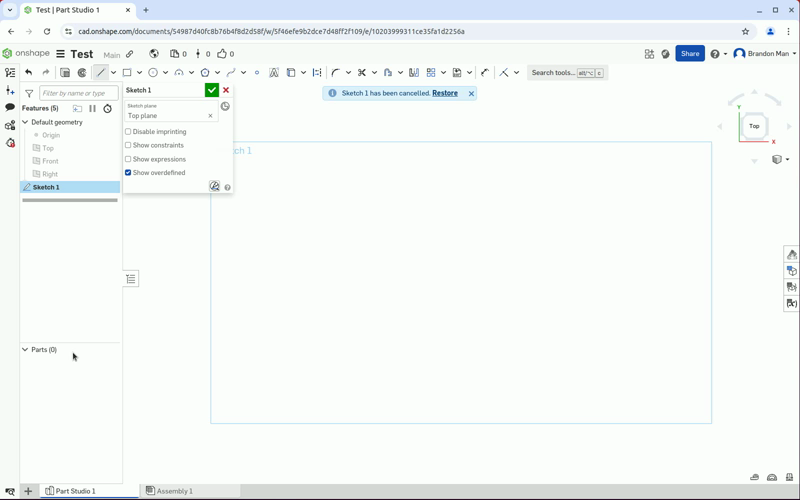
mouse_move(369, 216)
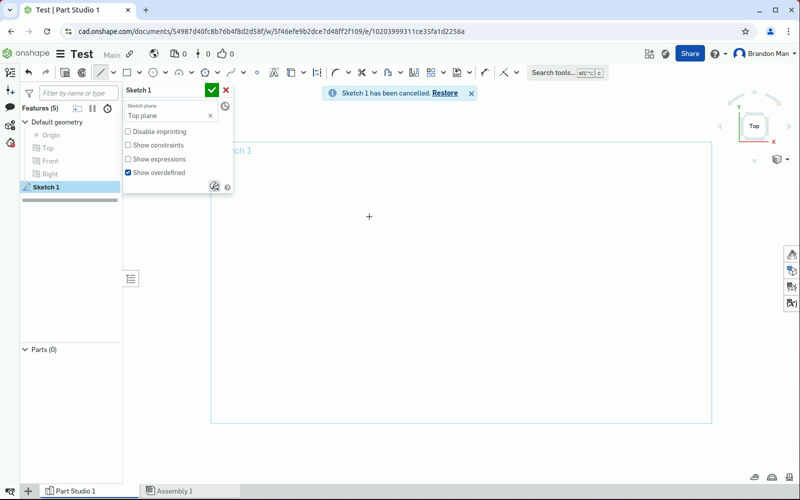
click(369, 216)
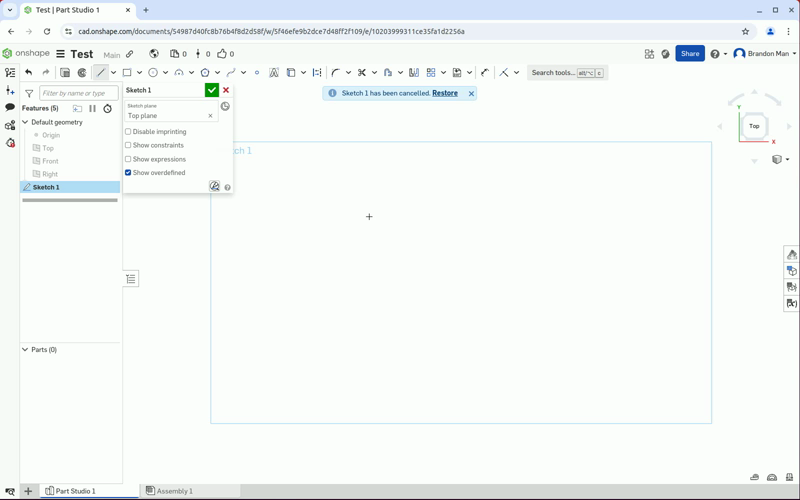
key_up(shift)
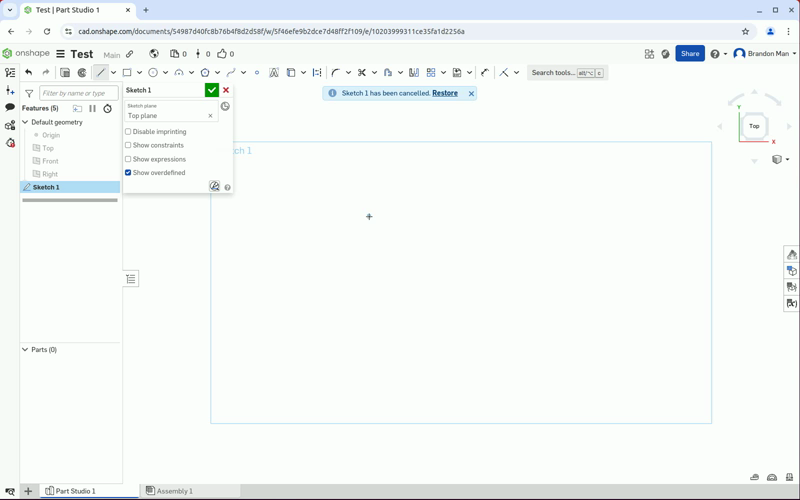
key_down(shift)
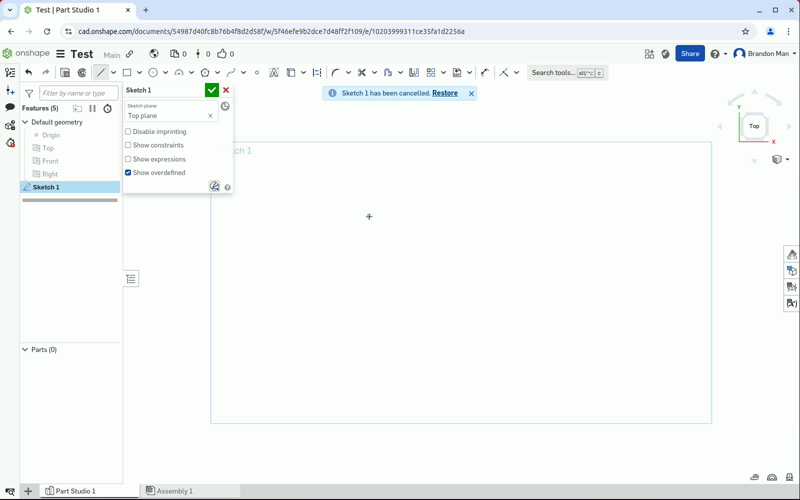
mouse_move(399, 216)
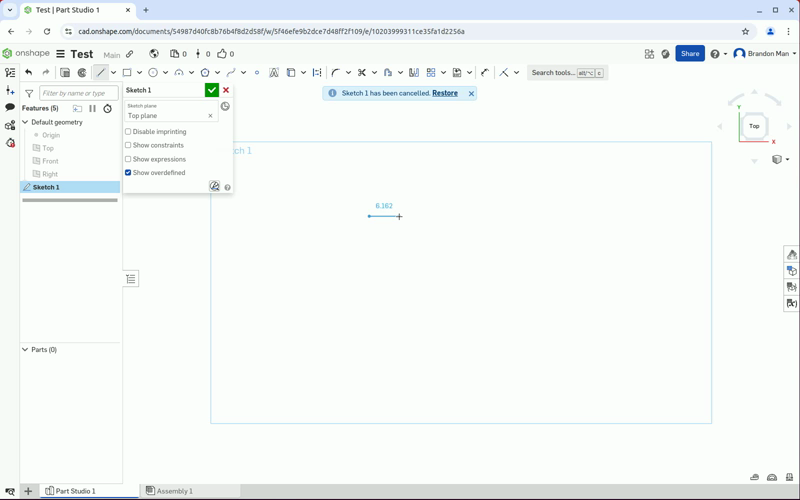
mouse_move(406, 216)
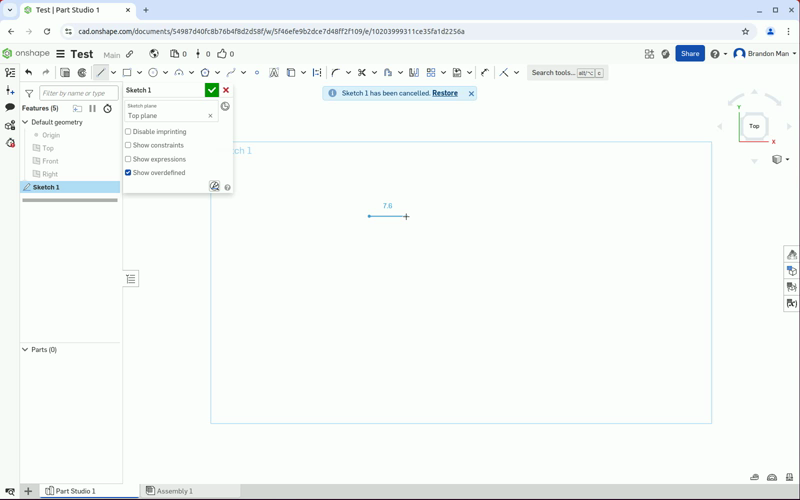
click(406, 216)
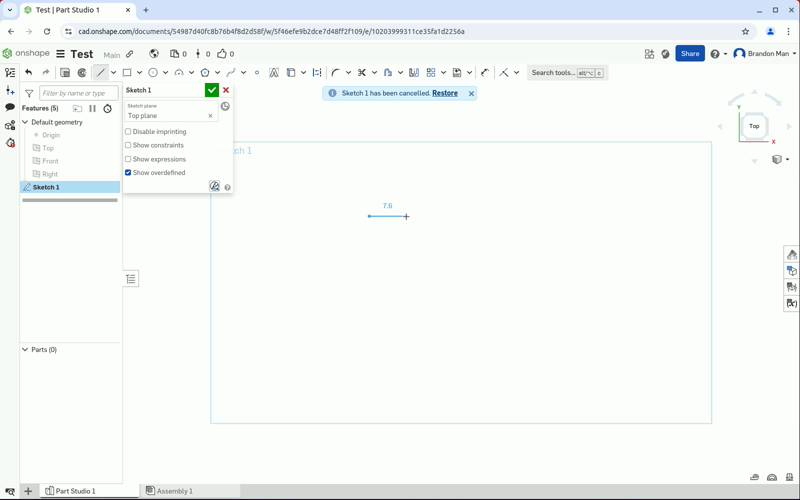
key_up(shift)
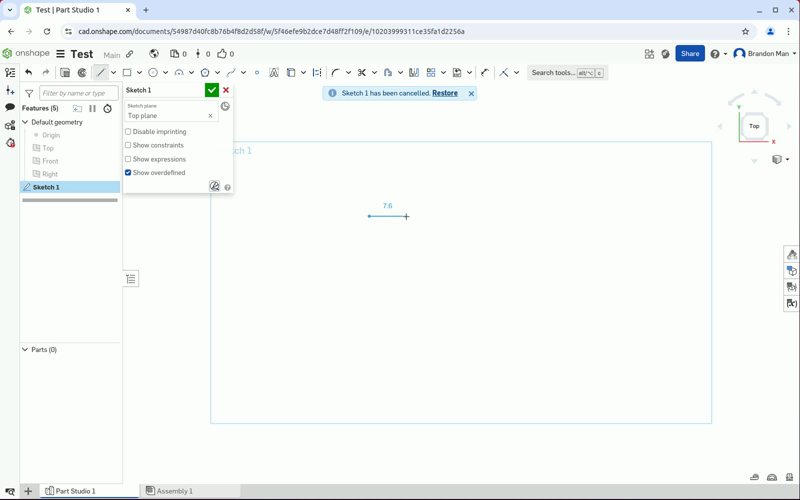
key_down(shift)
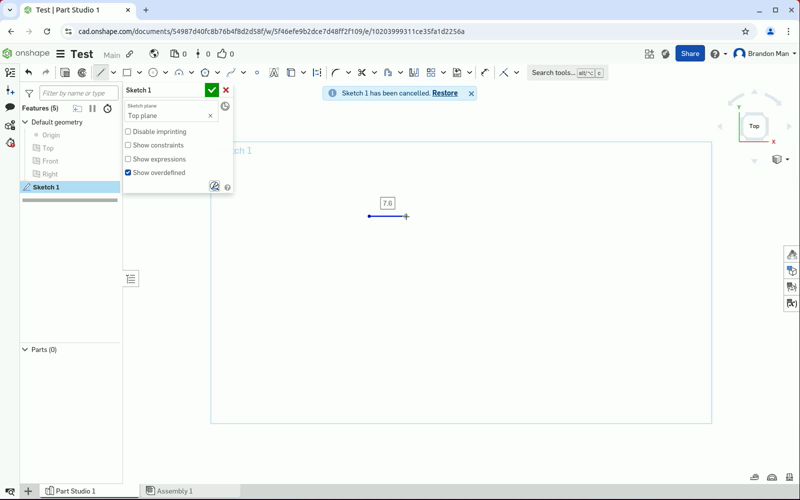
mouse_move(406, 285)
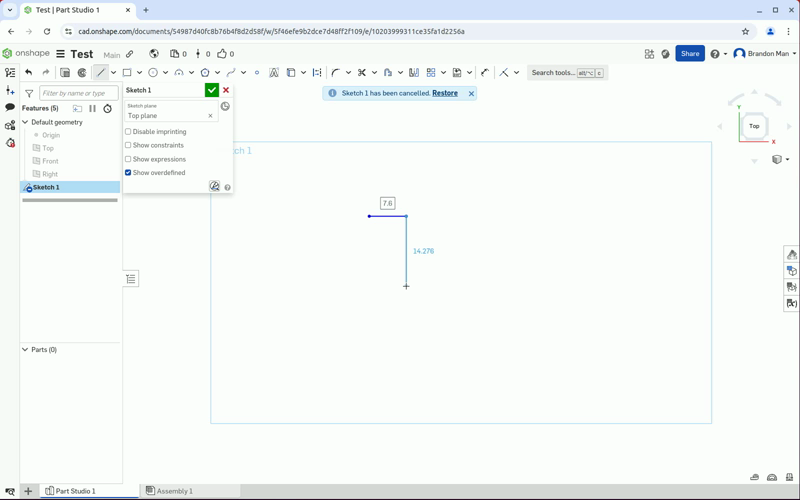
click(406, 285)
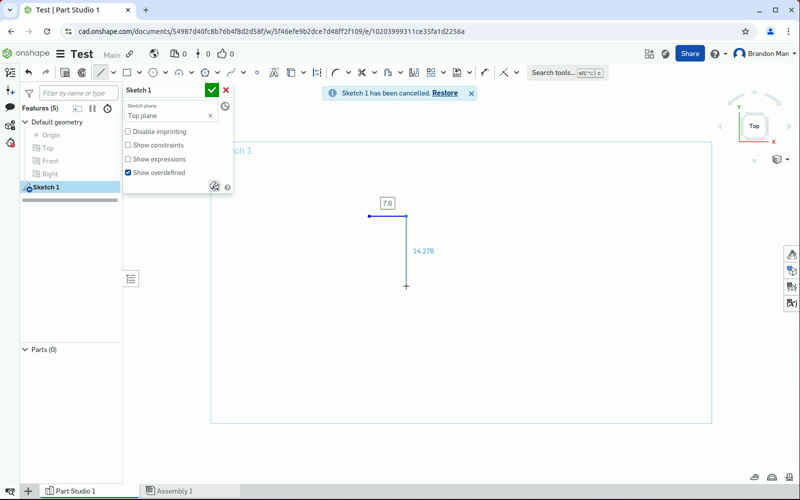
key_up(shift)
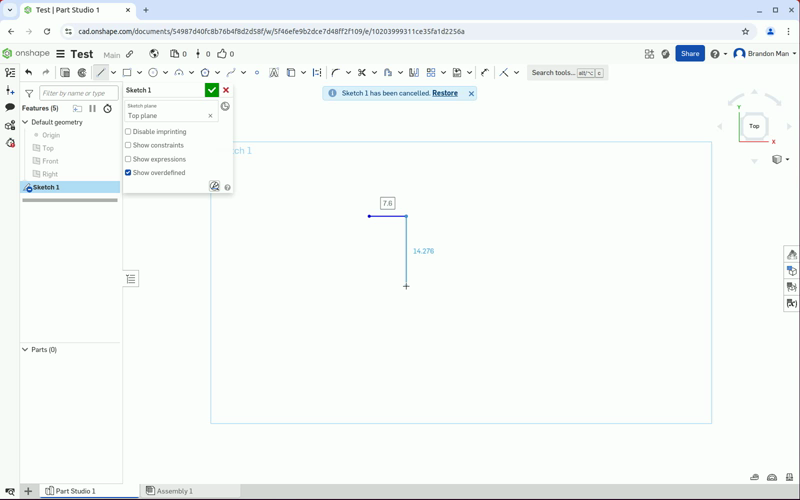
key_down(shift)
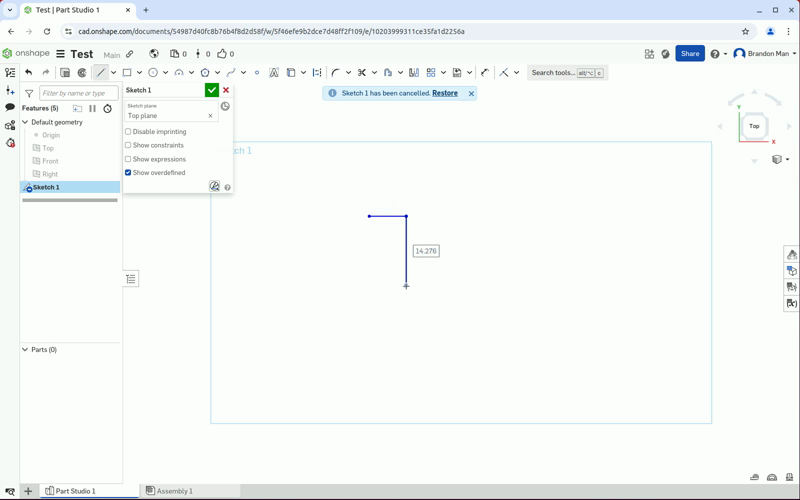
mouse_move(436, 285)
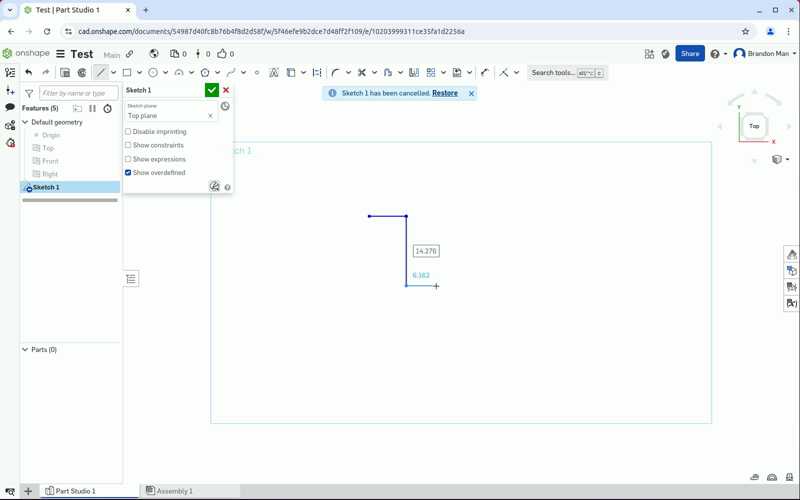
mouse_move(430, 285)
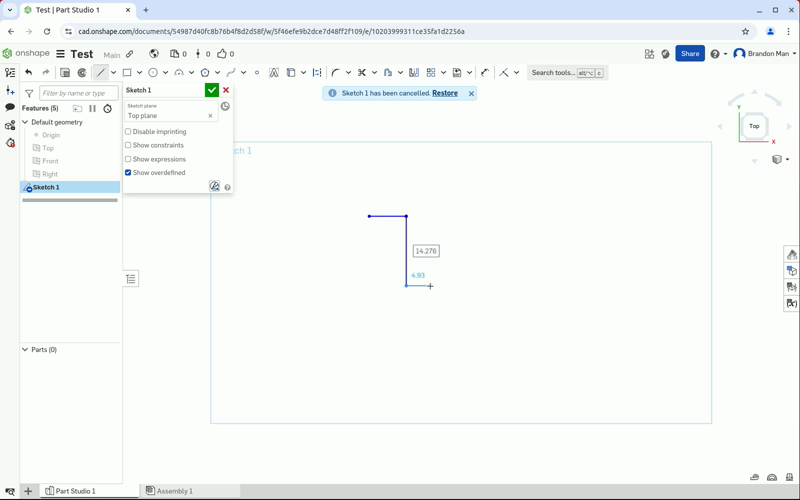
click(430, 285)
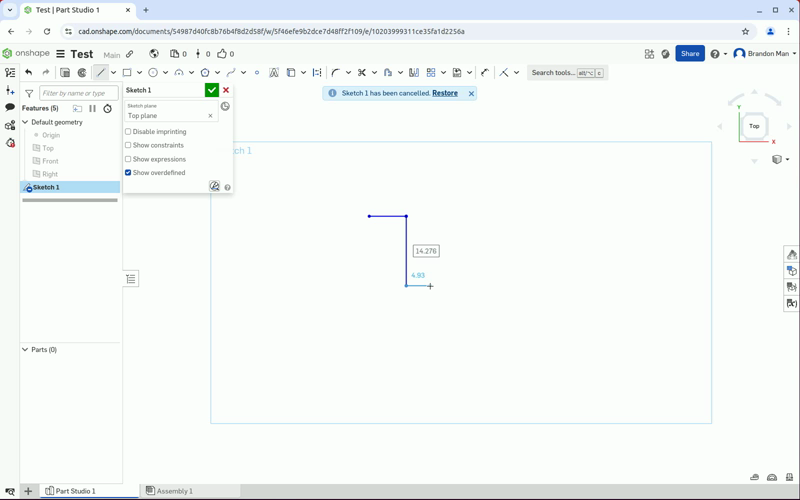
key_up(shift)
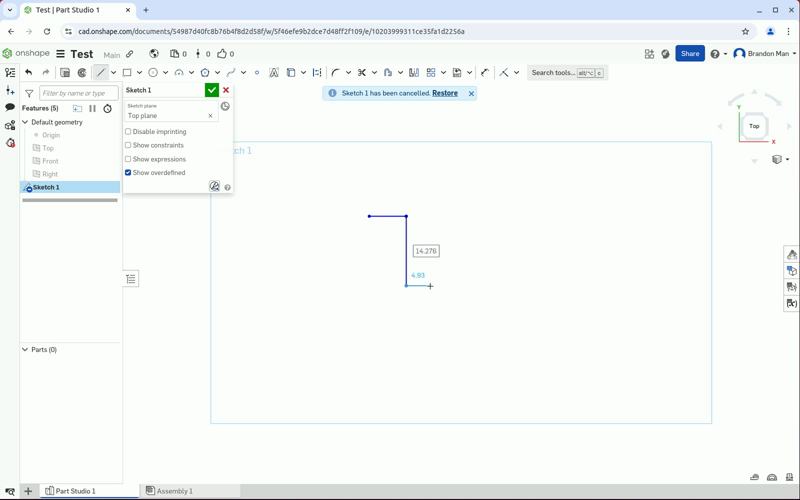
key_down(shift)
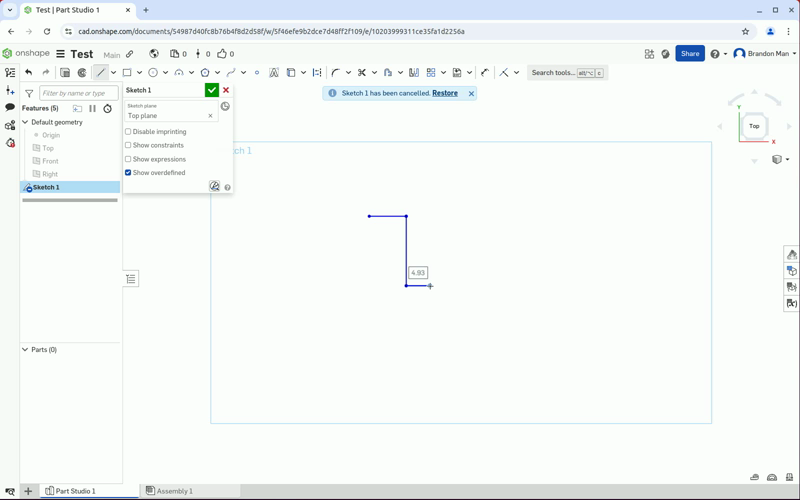
mouse_move(430, 170)
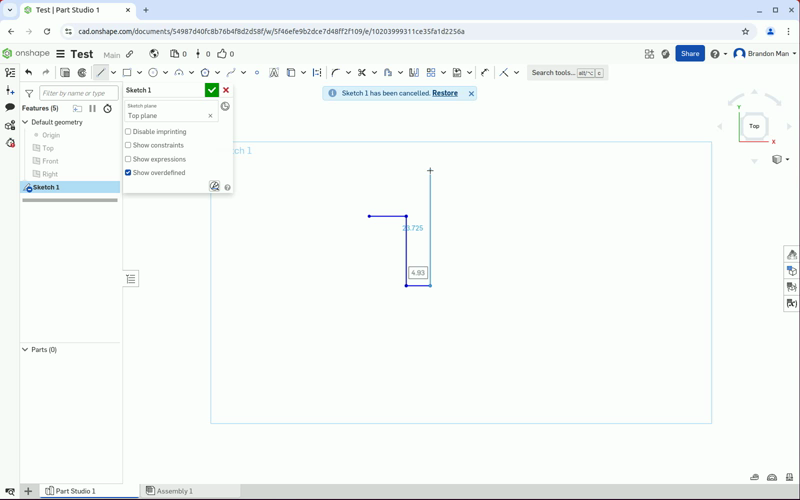
click(430, 170)
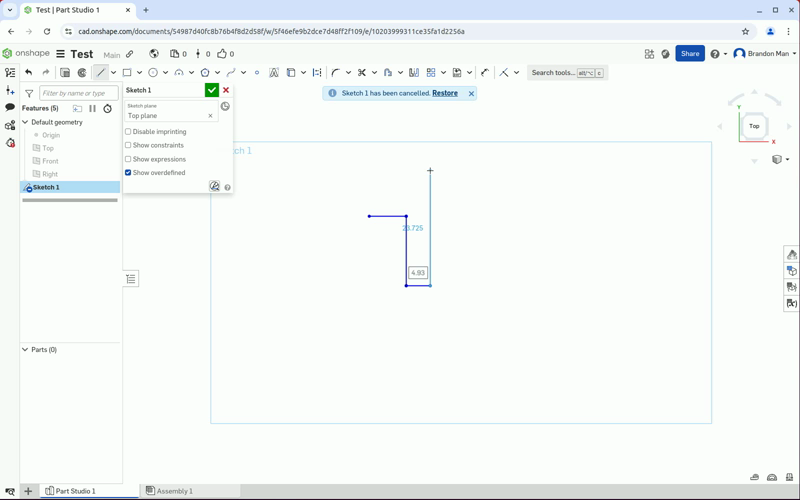
key_up(shift)
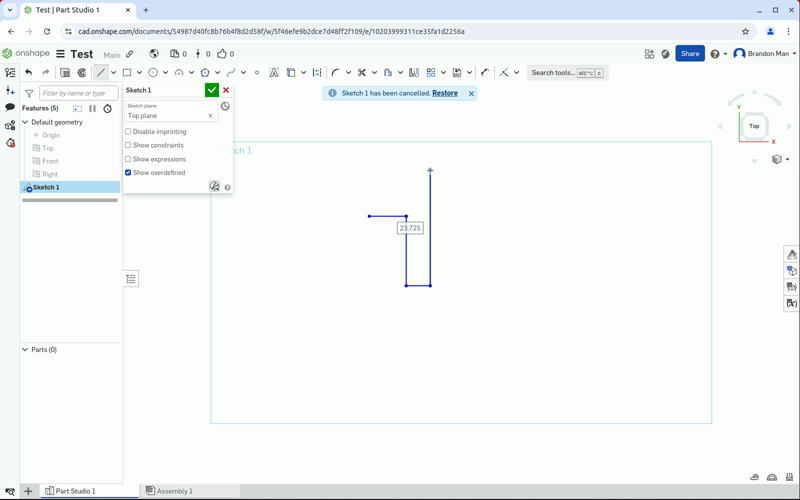
key_down(shift)
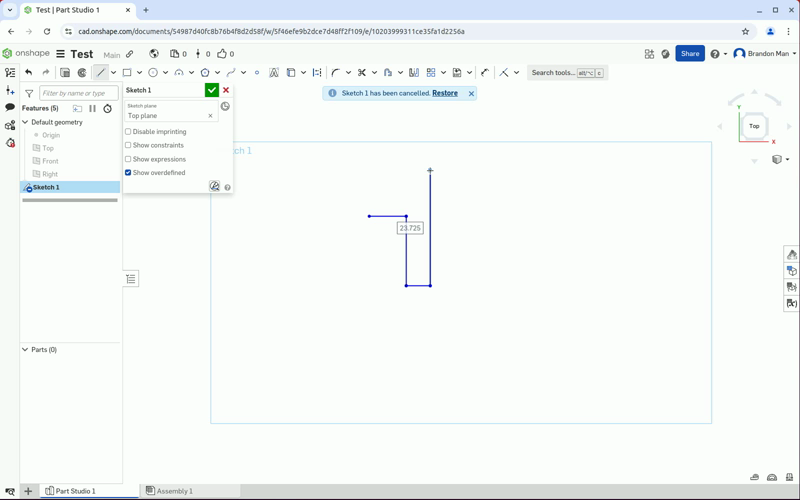
mouse_move(460, 170)
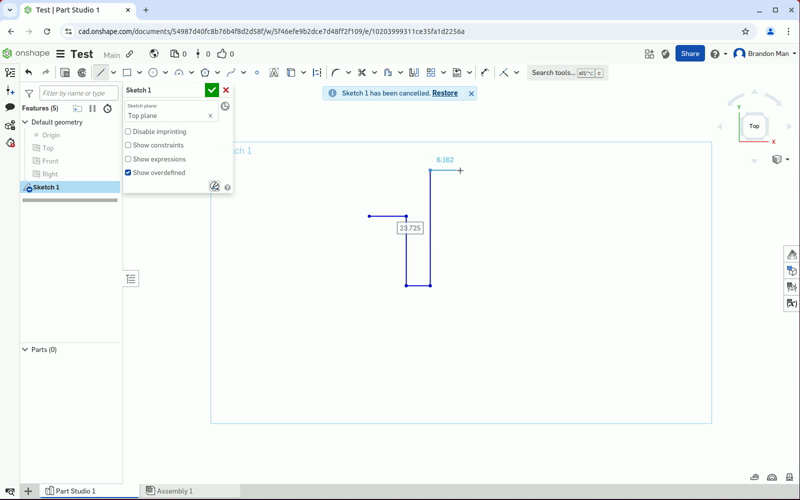
mouse_move(406, 170)
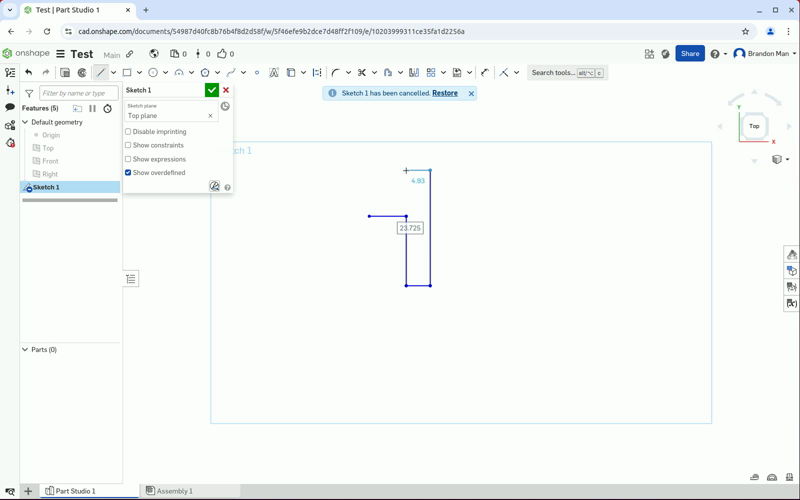
click(406, 170)
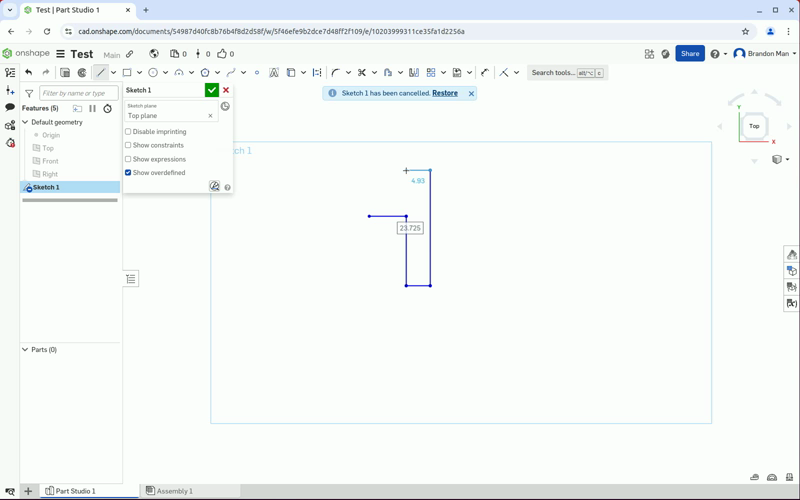
key_up(shift)
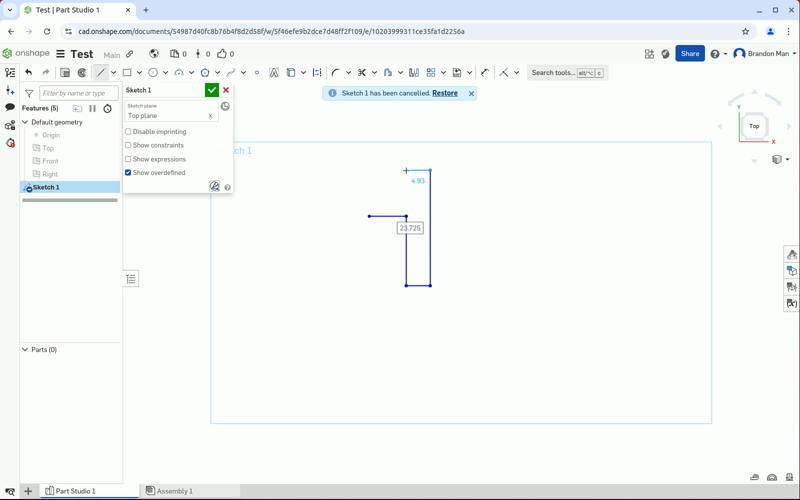
key_down(shift)
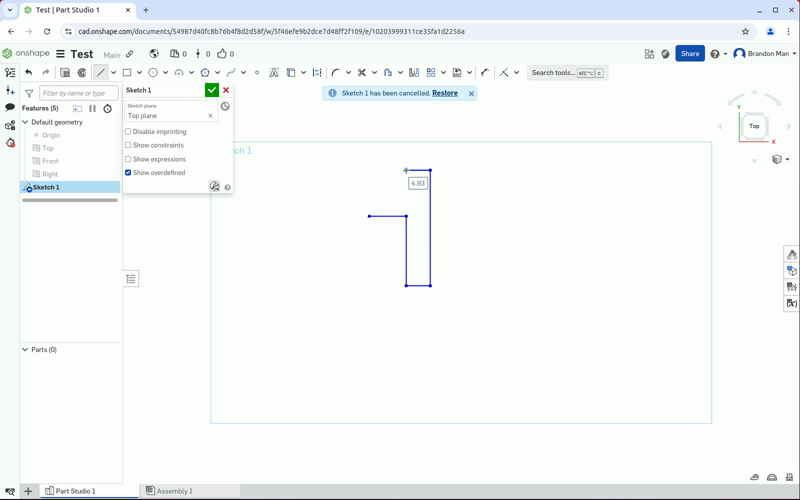
mouse_move(436, 170)
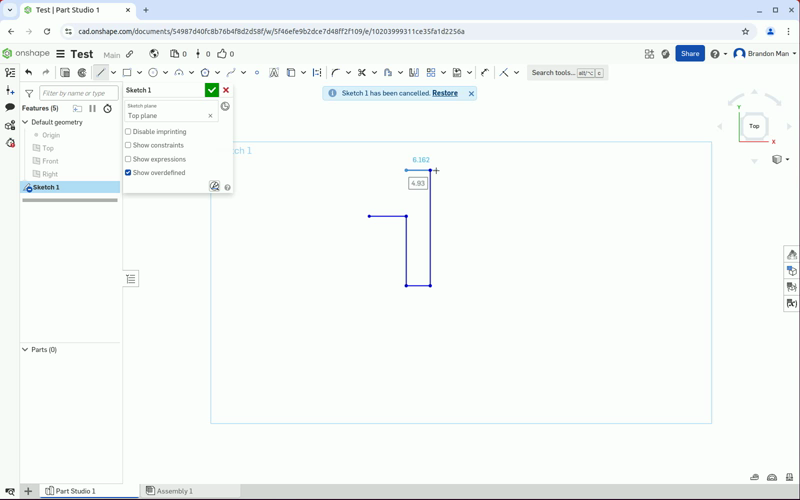
mouse_move(393, 192)
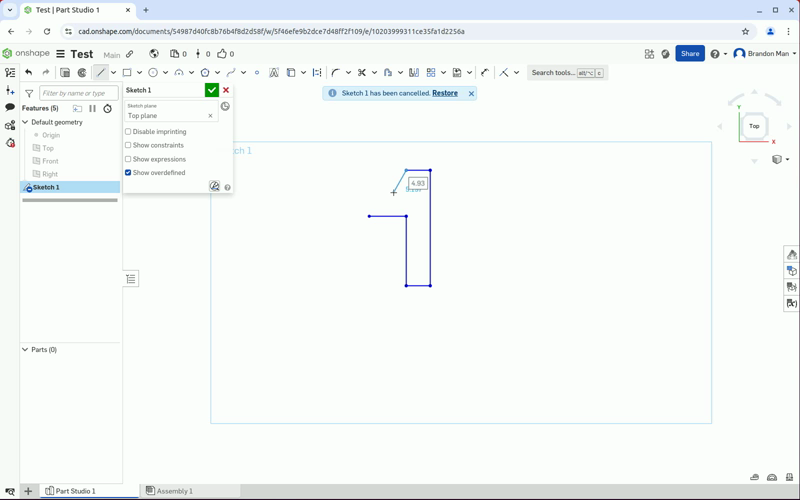
click(393, 192)
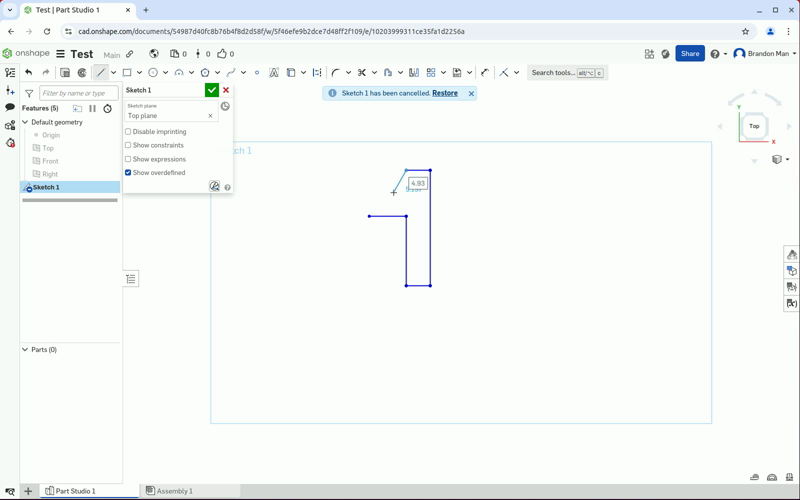
key_up(shift)
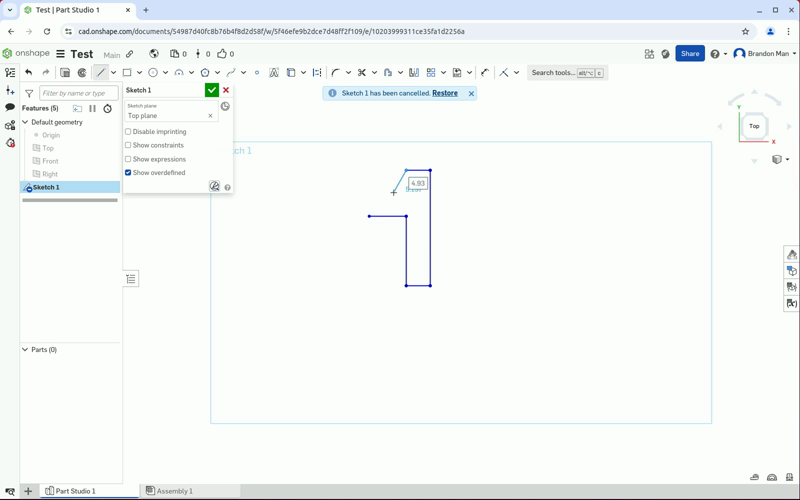
key_down(shift)
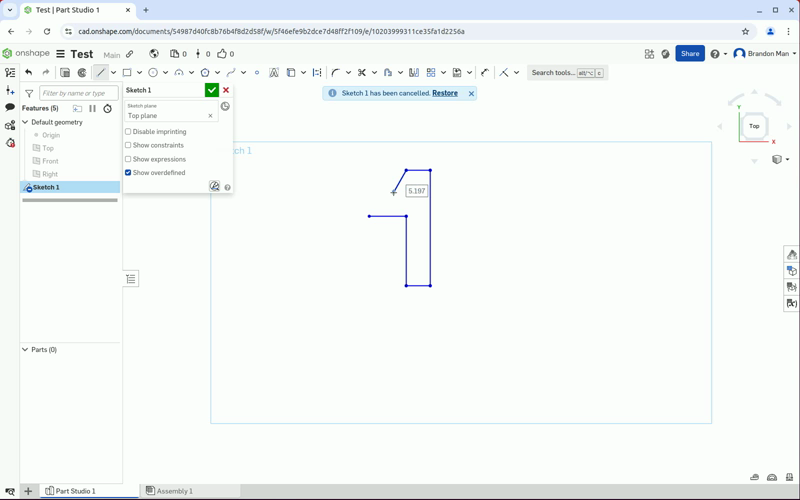
mouse_move(423, 192)
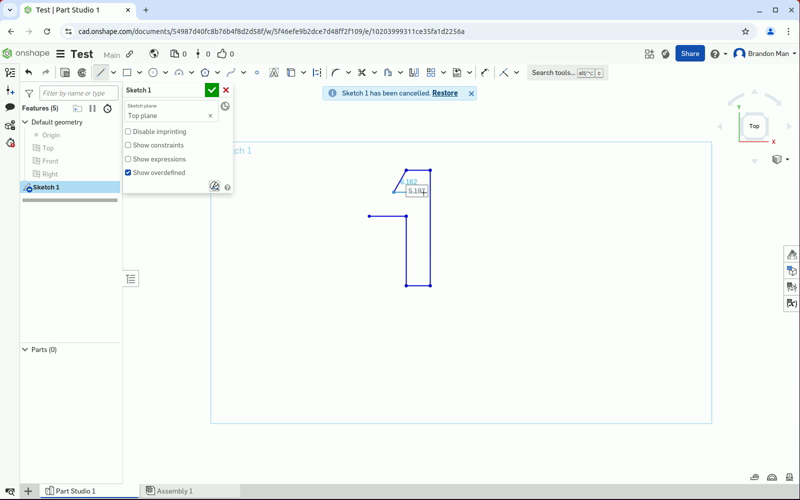
mouse_move(369, 192)
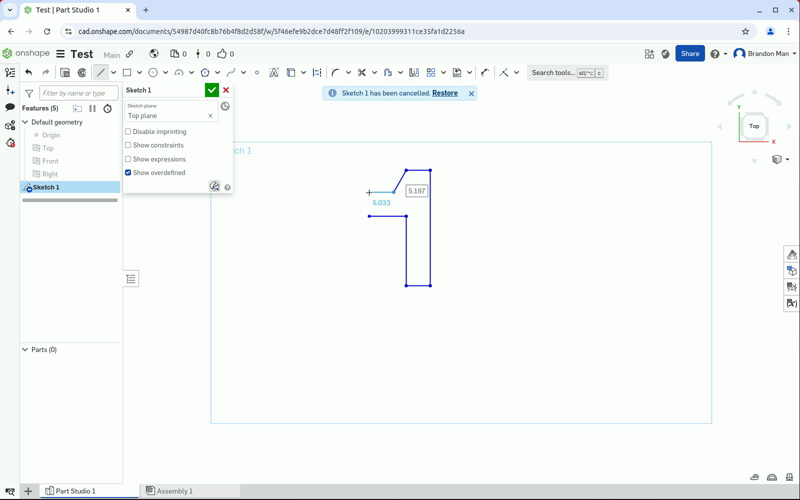
click(369, 192)
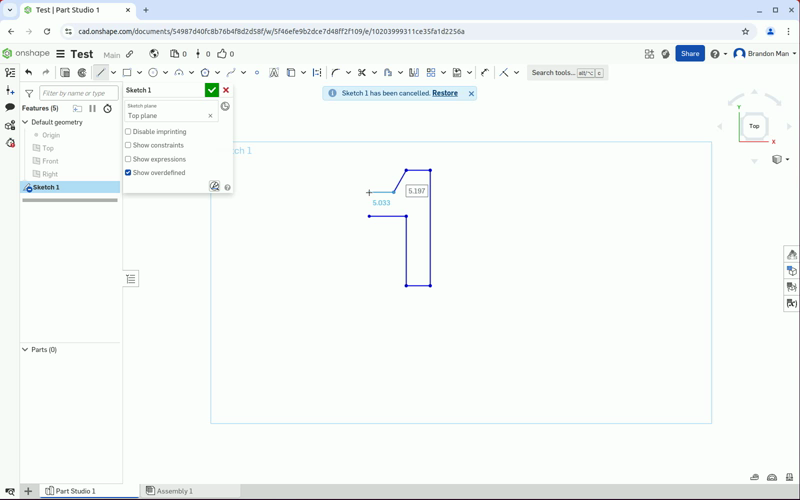
key_up(shift)
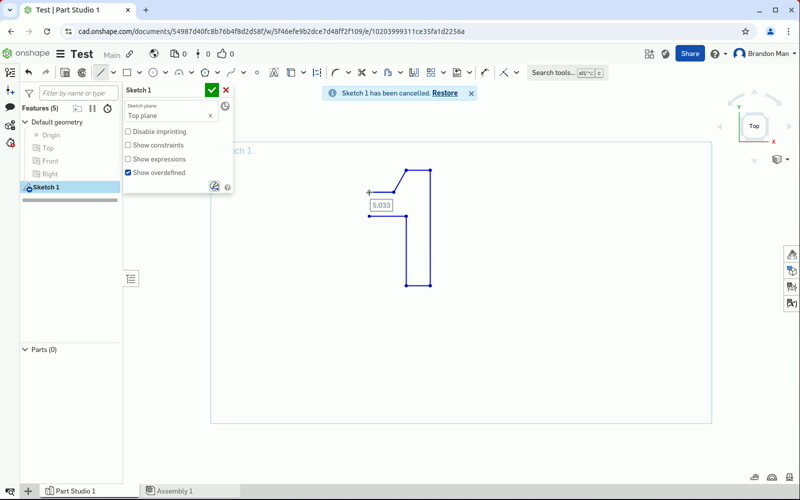
mouse_move(399, 192)
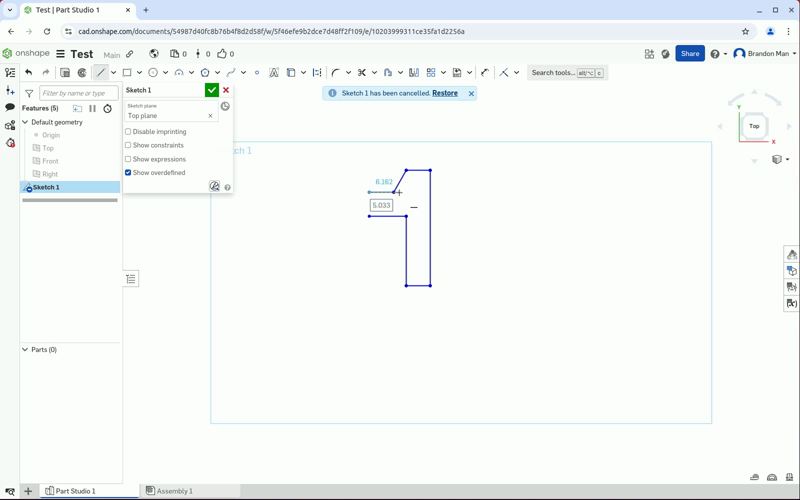
key_down(shift)
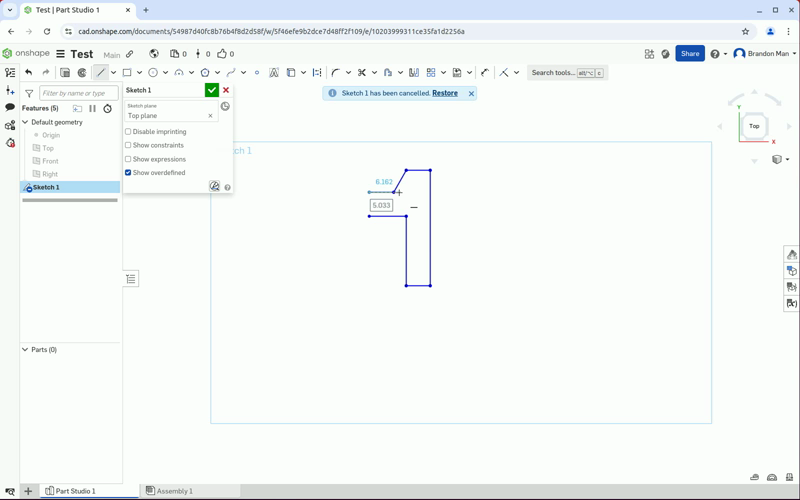
mouse_move(369, 216)
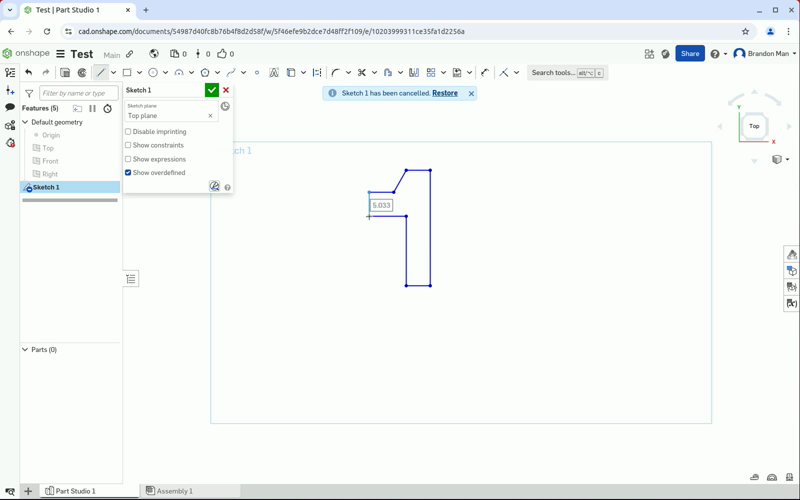
key_up(shift)
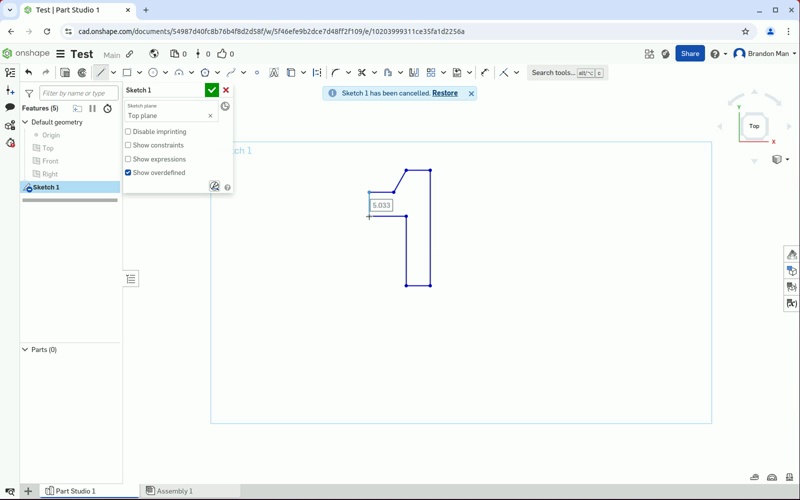
click(369, 216)
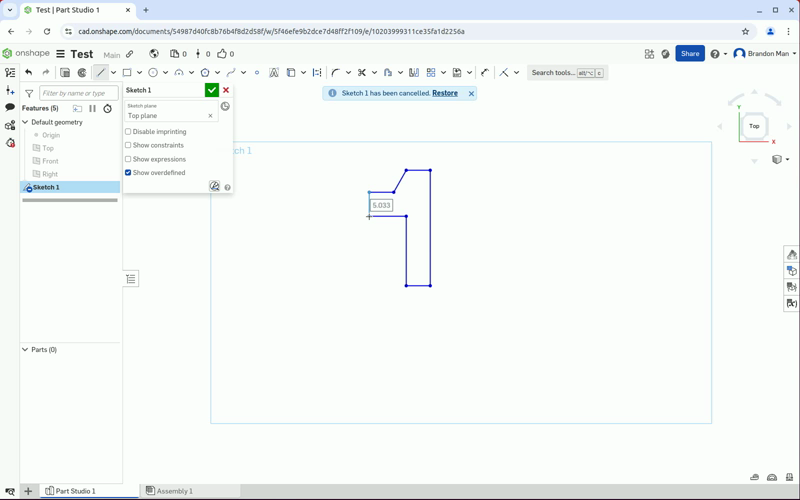
key(esc)
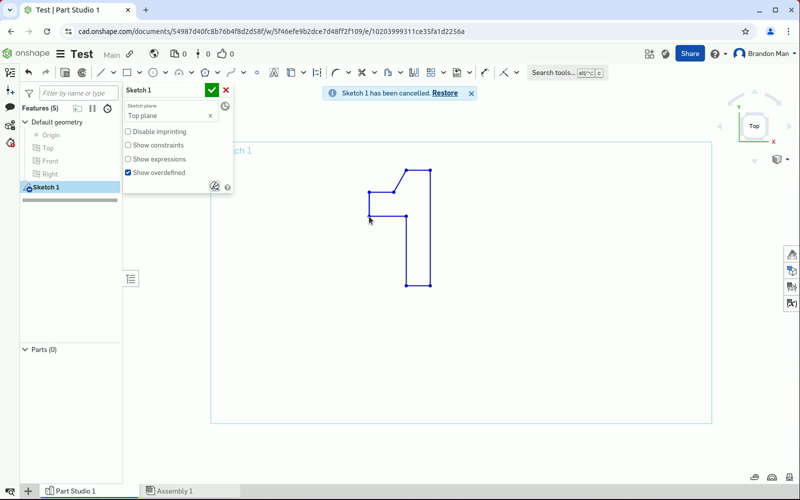
mouse_move(424, 258)
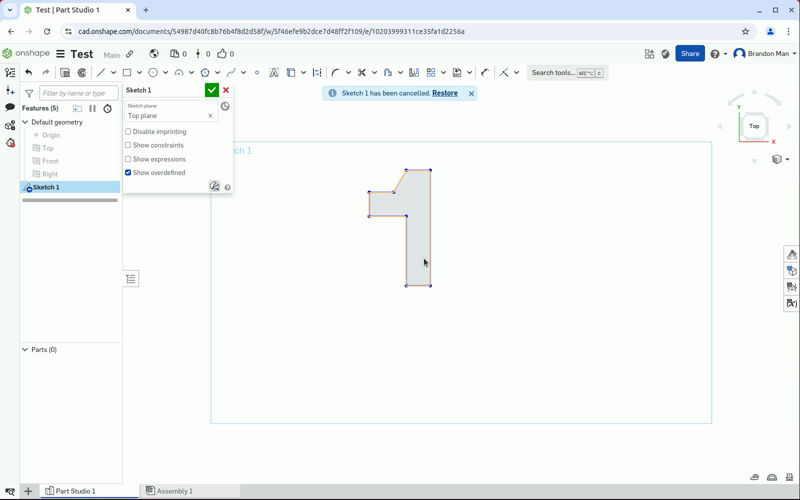
click(424, 258)
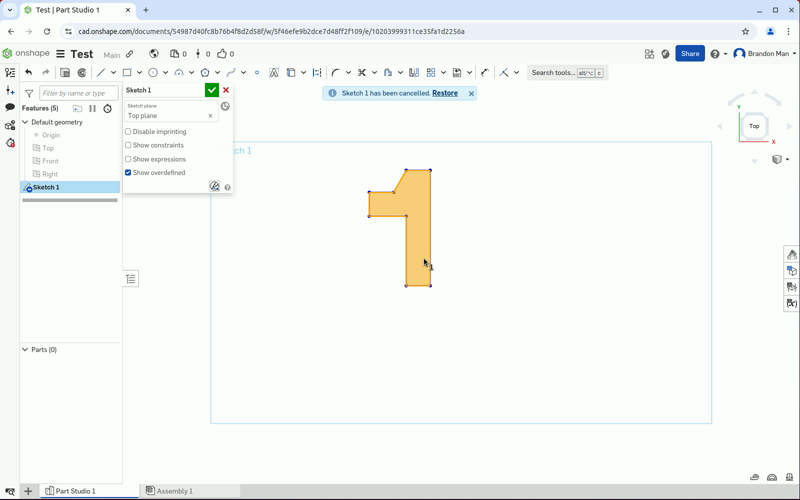
mouse_move(73, 352)
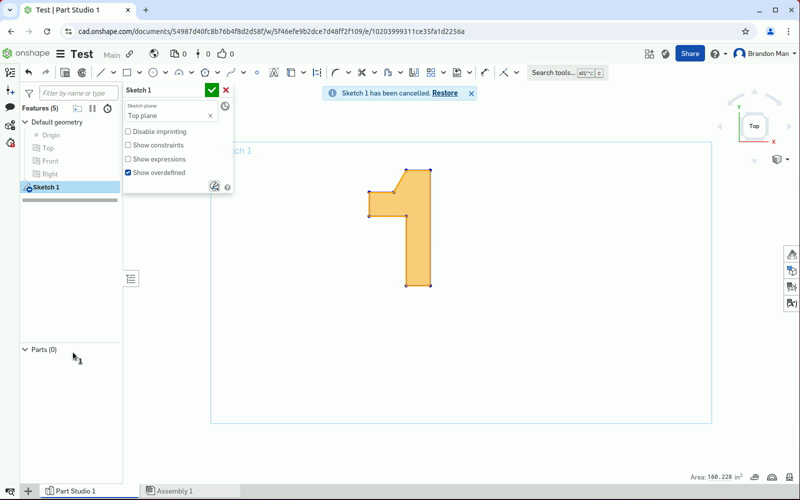
key(shift+y)
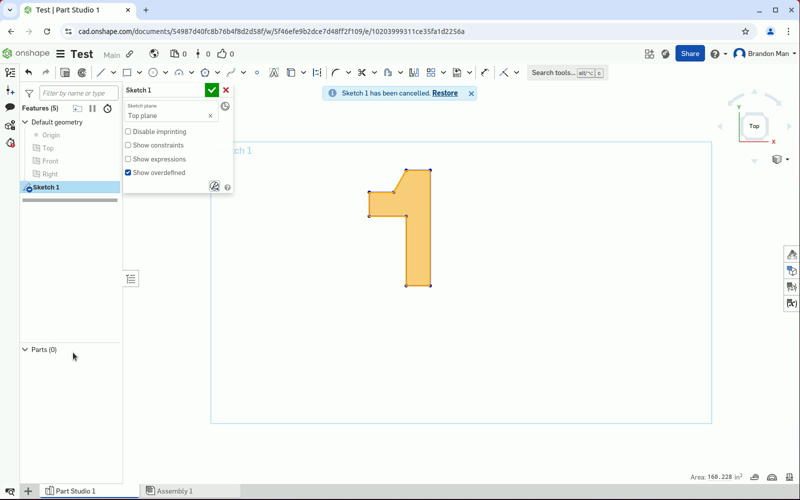
key(shift+e)
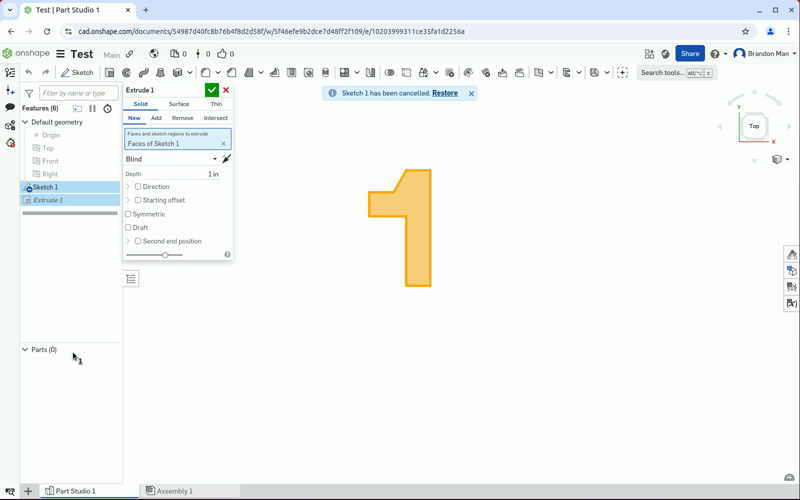
mouse_move(143, 106)
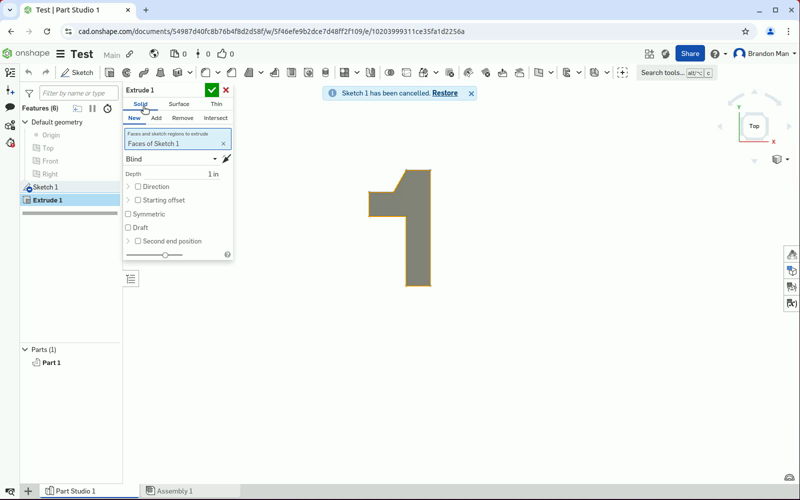
click(143, 106)
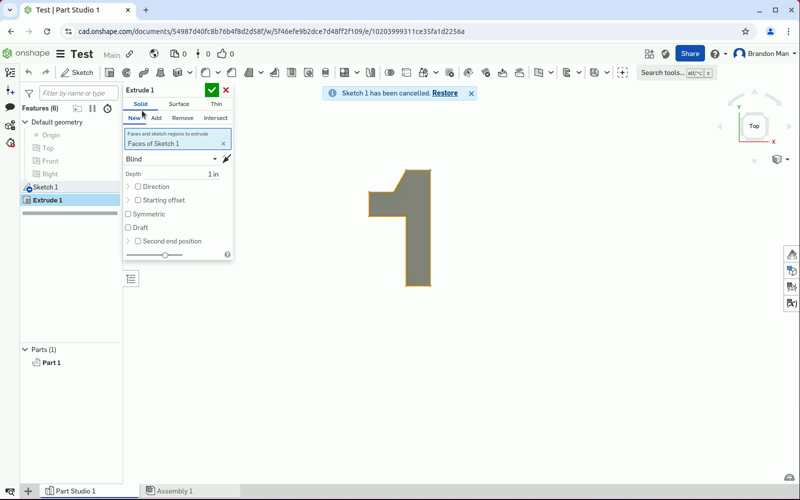
mouse_move(137, 120)
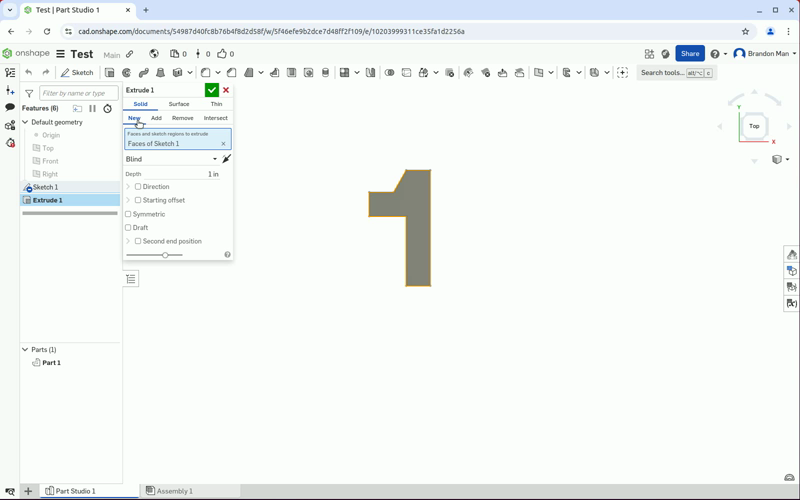
click(137, 120)
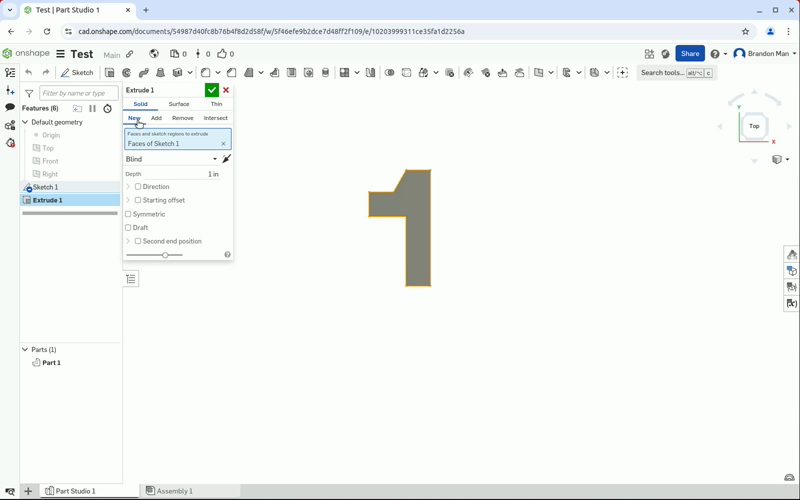
key(tab, 4)
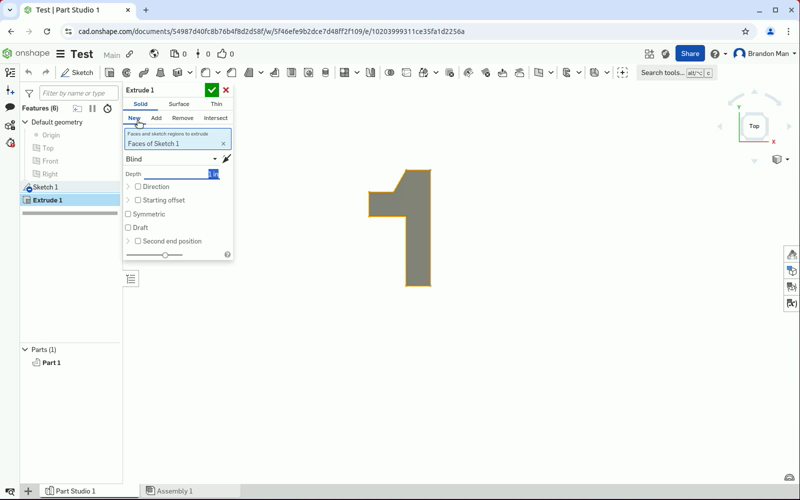
text(1.204)
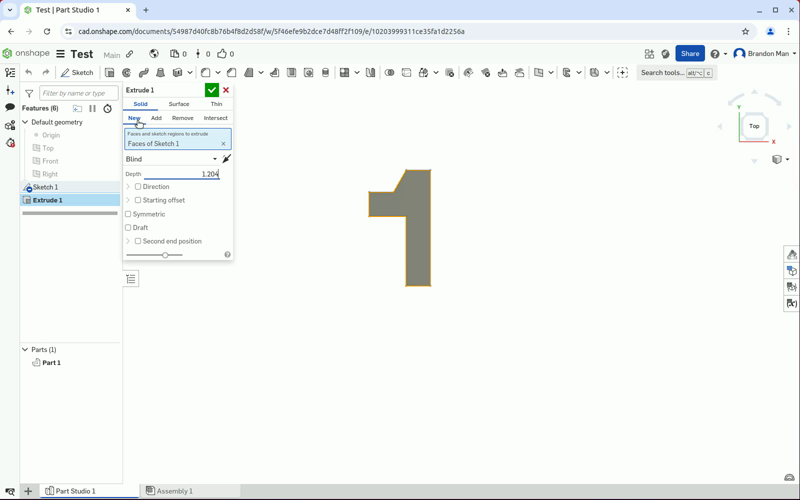
key(enter)
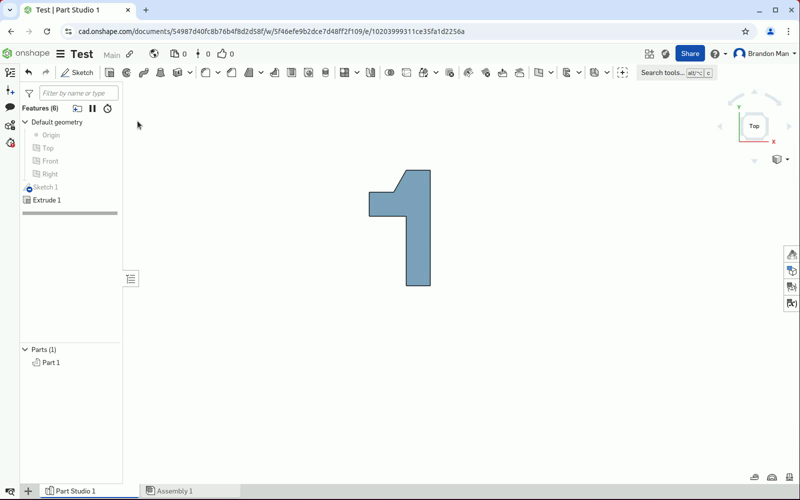
key(shift+h)
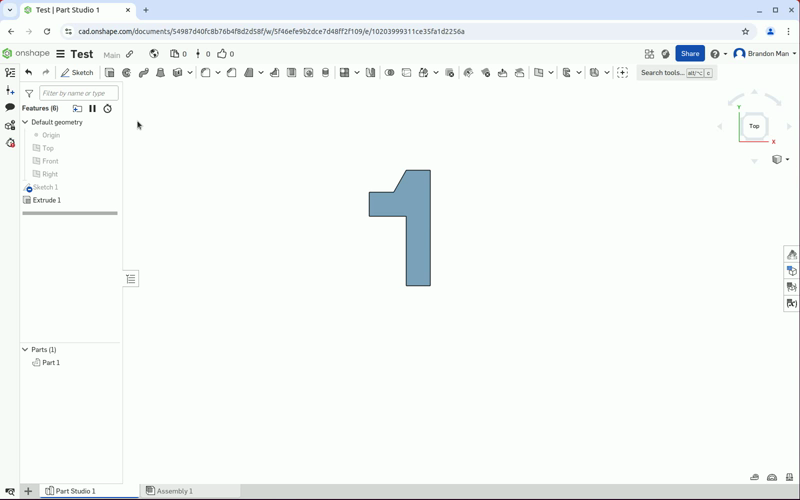
key(shift+h)
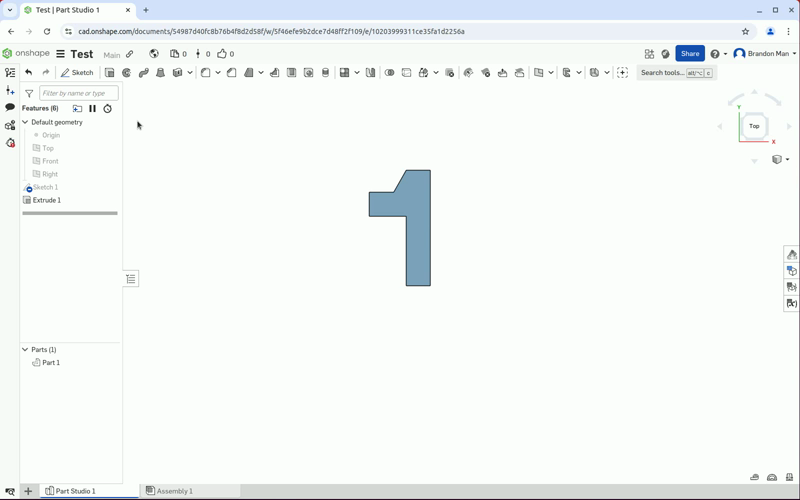
mouse_move(73, 189)
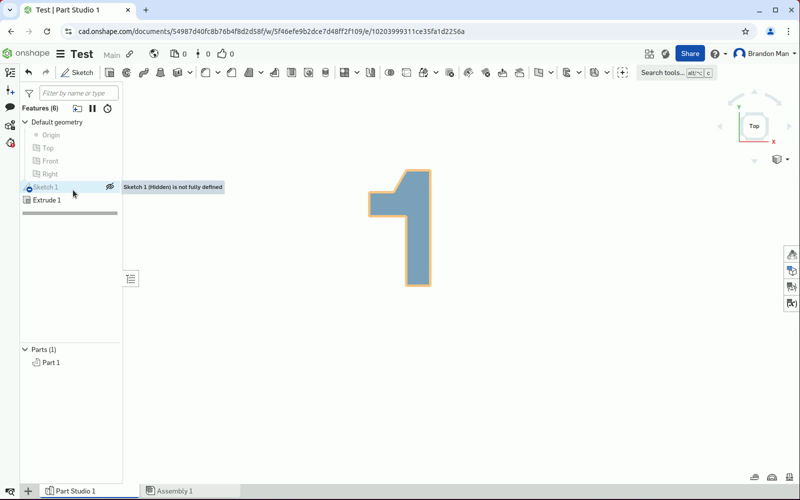
click(73, 189)
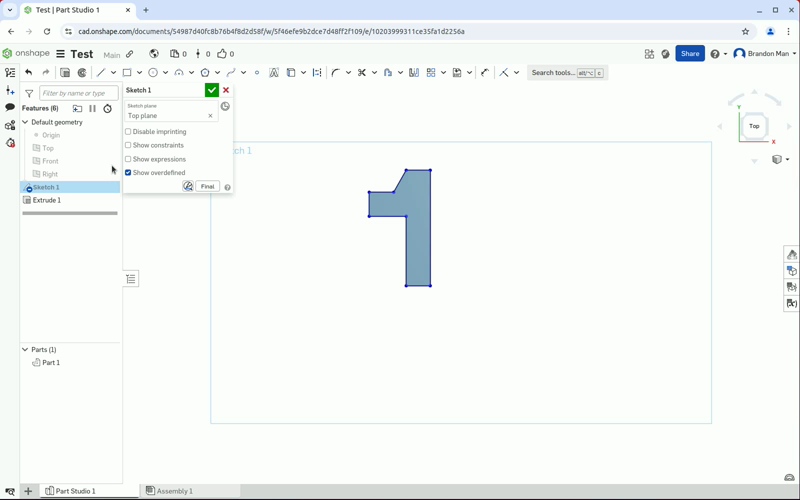
mouse_move(229, 92)
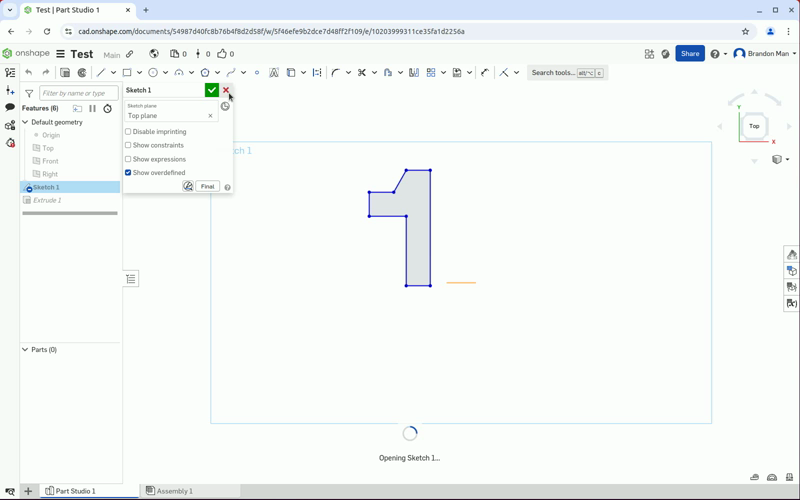
click(229, 92)
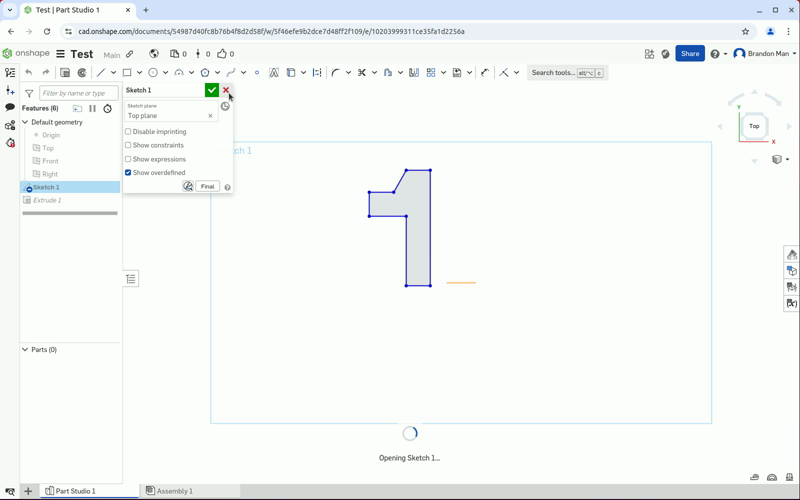
key(shift+s)
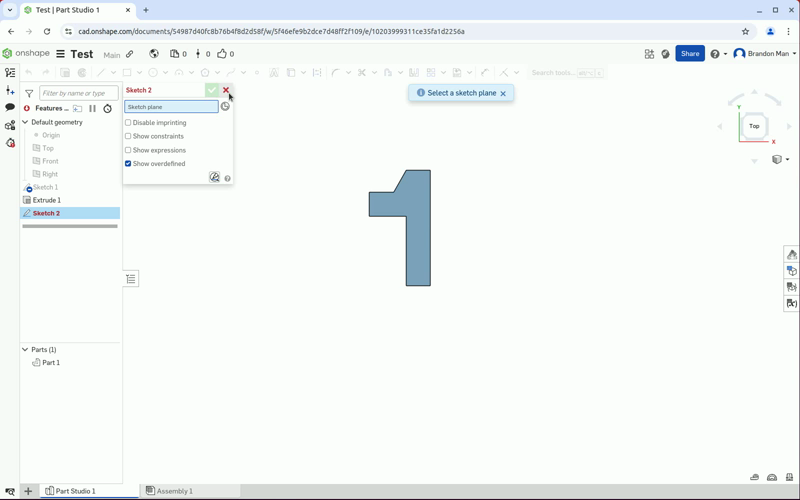
mouse_move(73, 150)
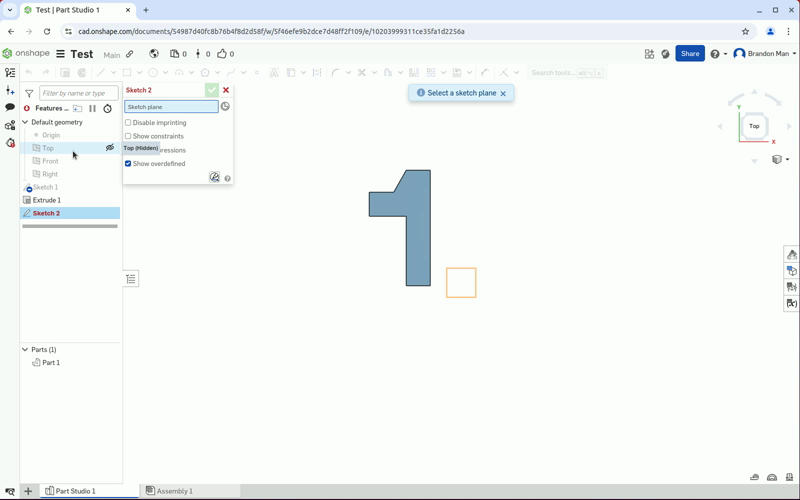
click(73, 150)
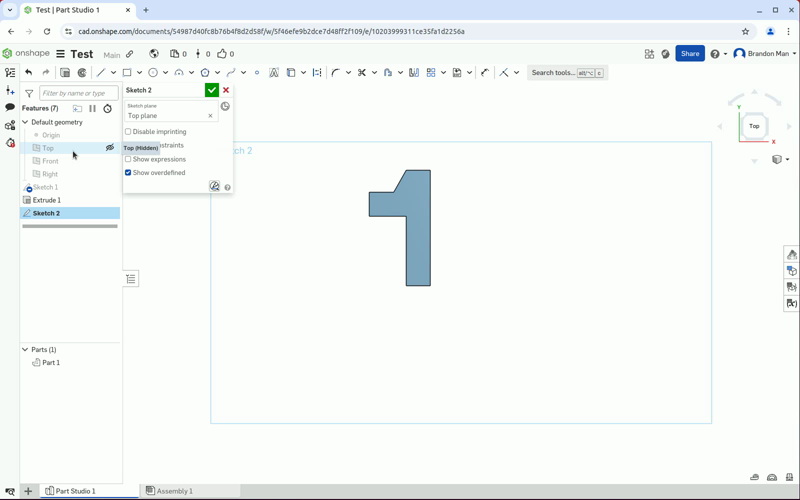
mouse_move(73, 352)
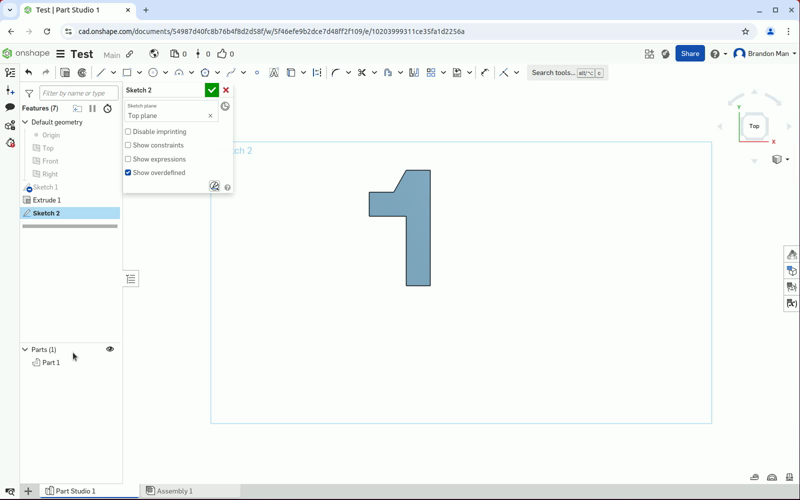
key(y)
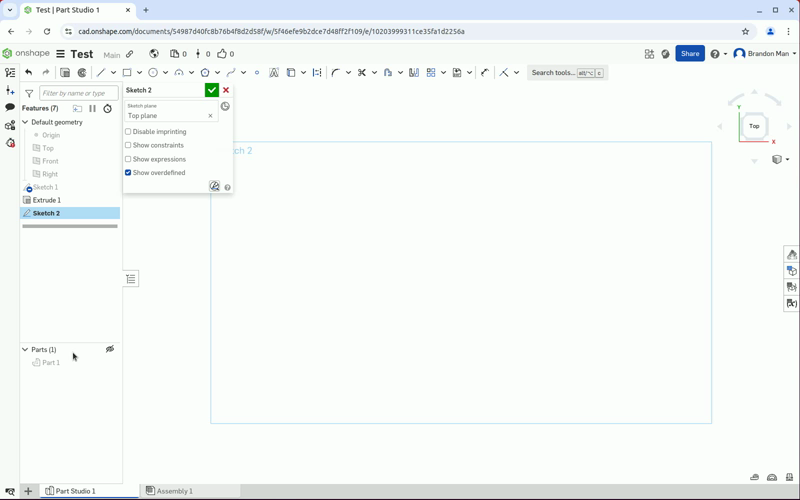
key(l)
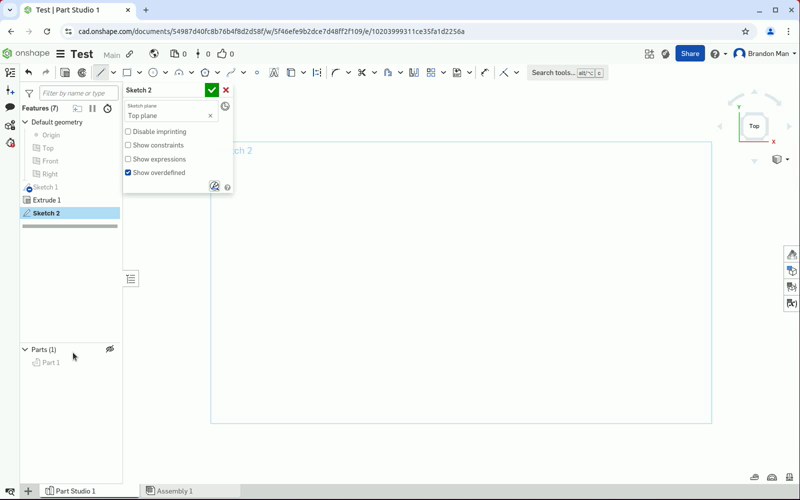
key_down(shift)
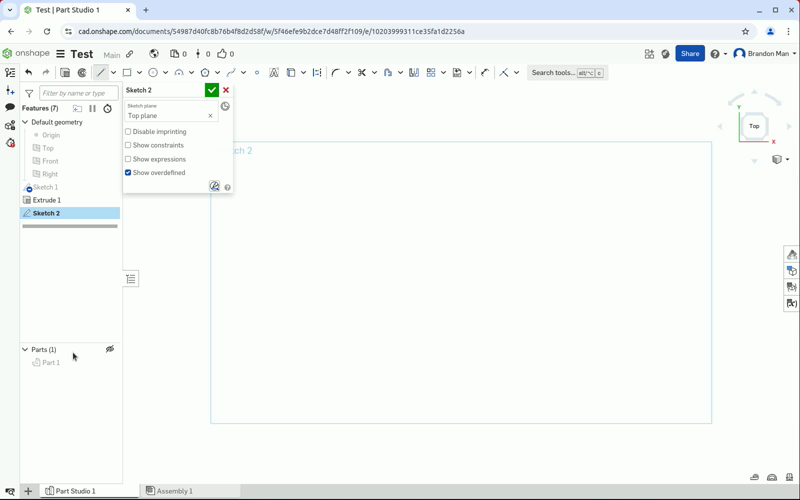
mouse_move(369, 216)
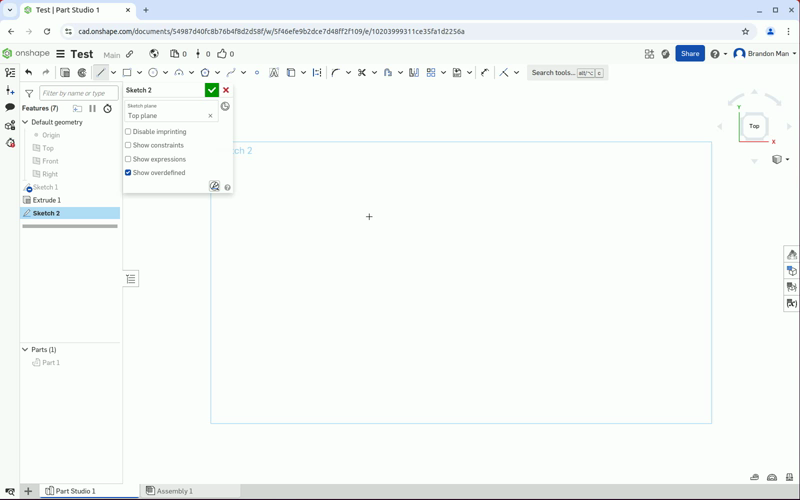
click(369, 216)
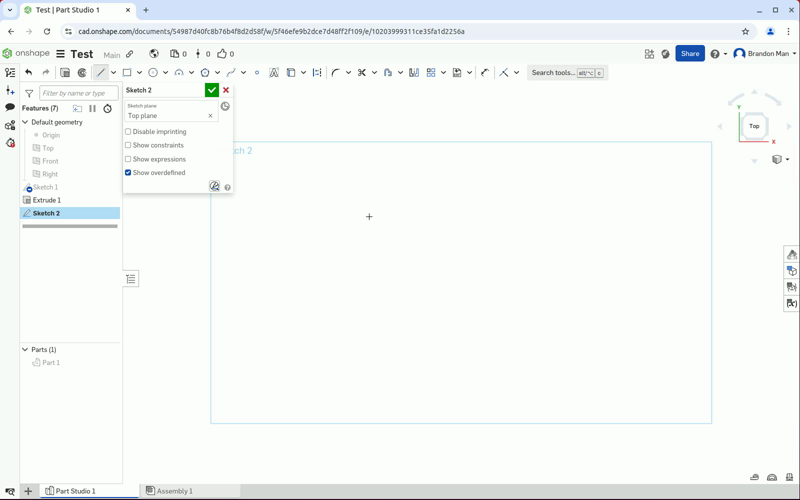
key_up(shift)
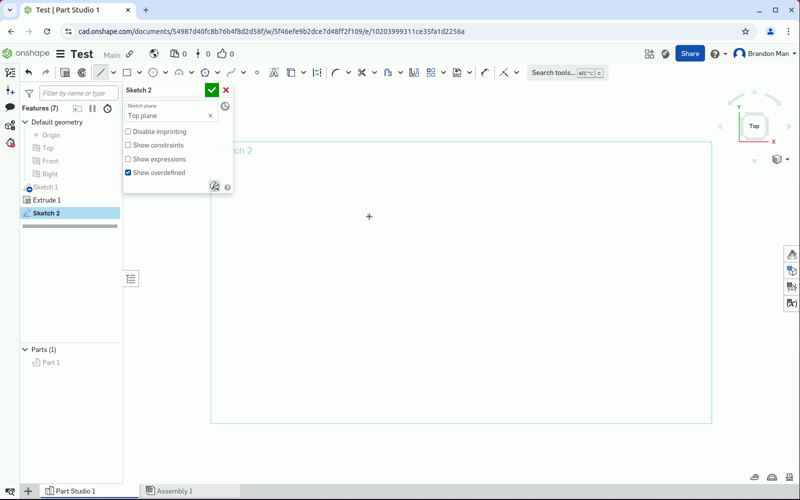
key_down(shift)
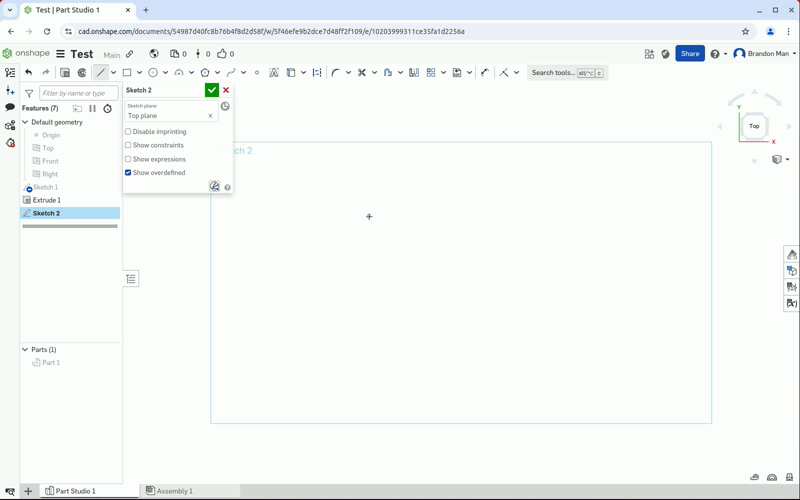
mouse_move(399, 216)
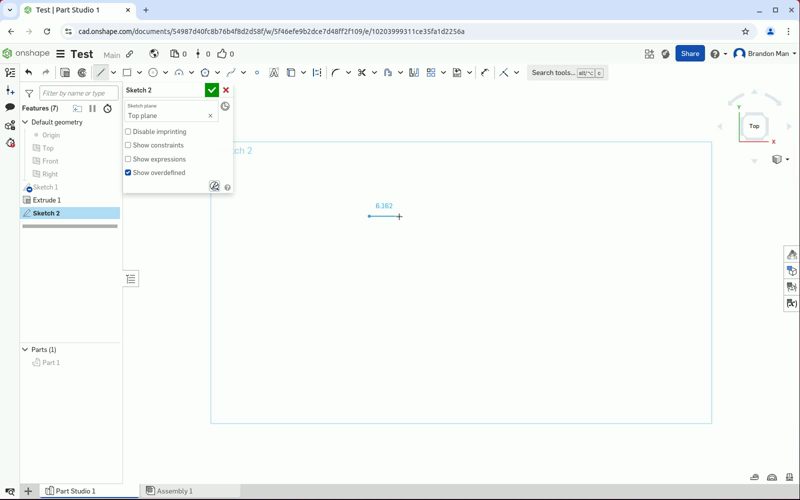
mouse_move(406, 216)
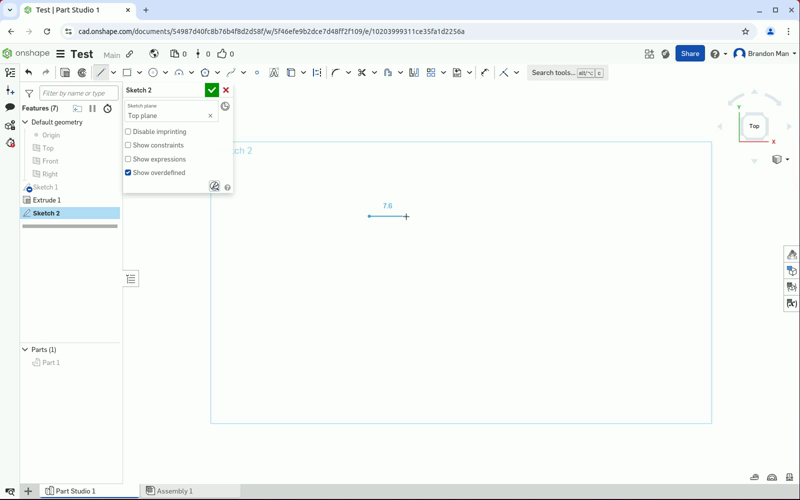
click(406, 216)
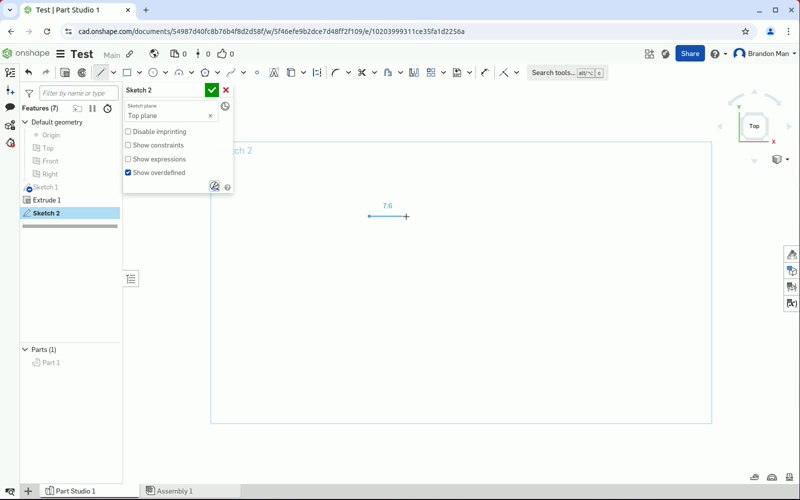
key_up(shift)
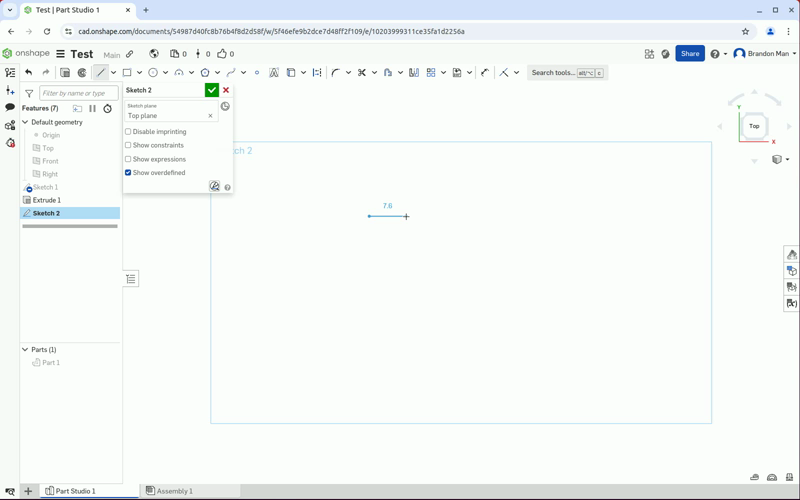
key_down(shift)
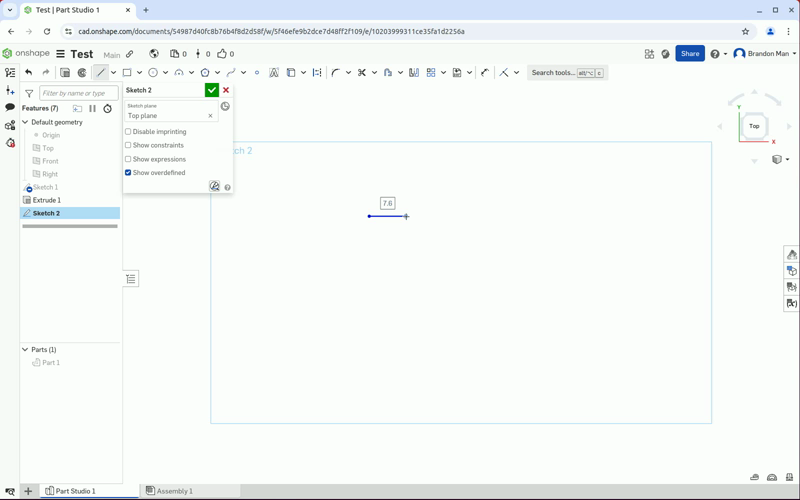
mouse_move(406, 285)
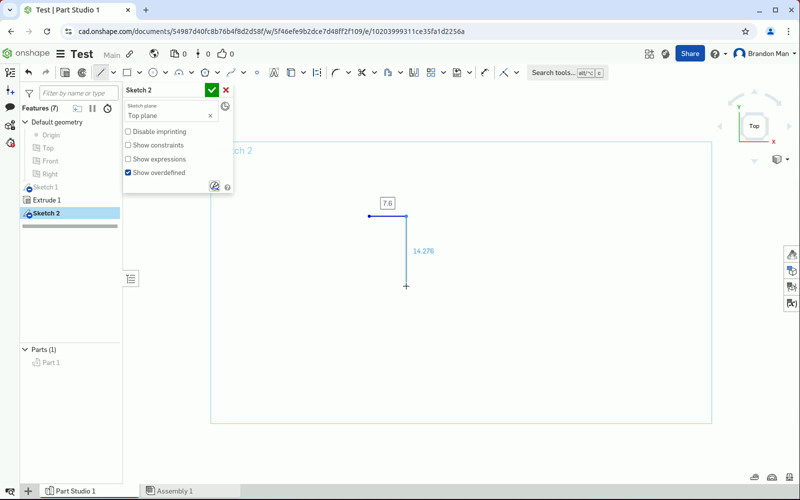
click(406, 285)
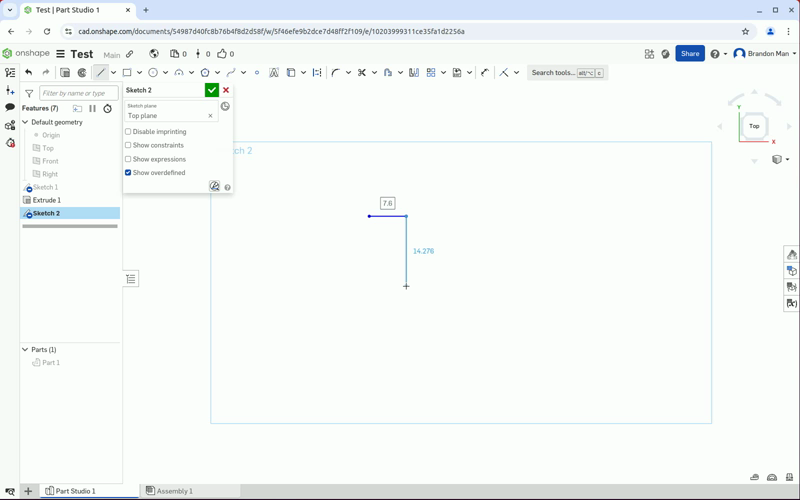
key_up(shift)
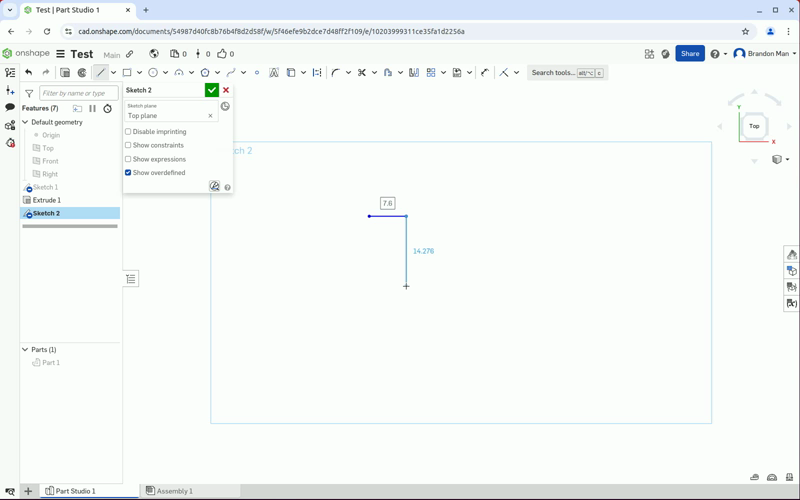
key_down(shift)
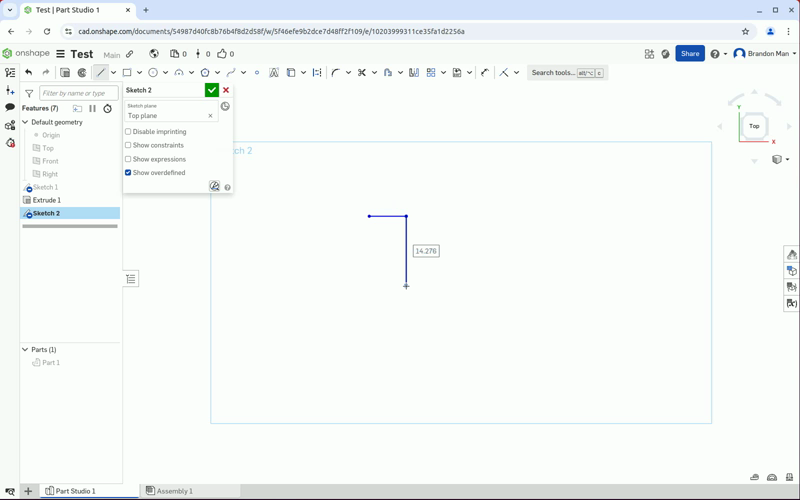
mouse_move(436, 285)
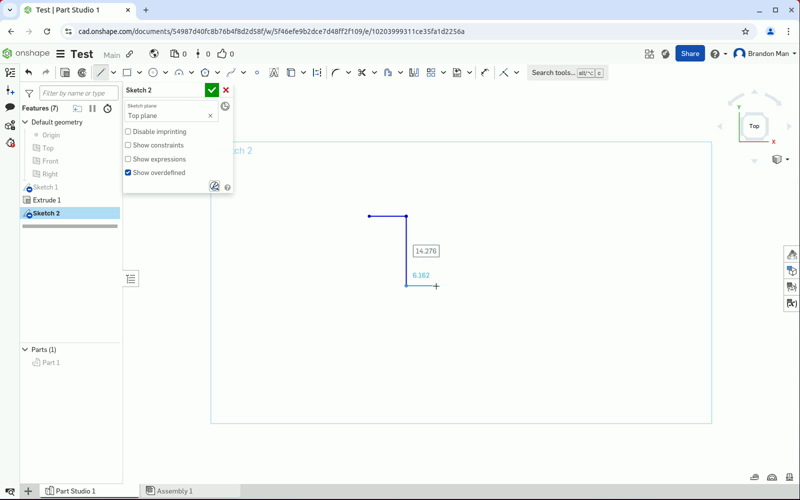
mouse_move(430, 285)
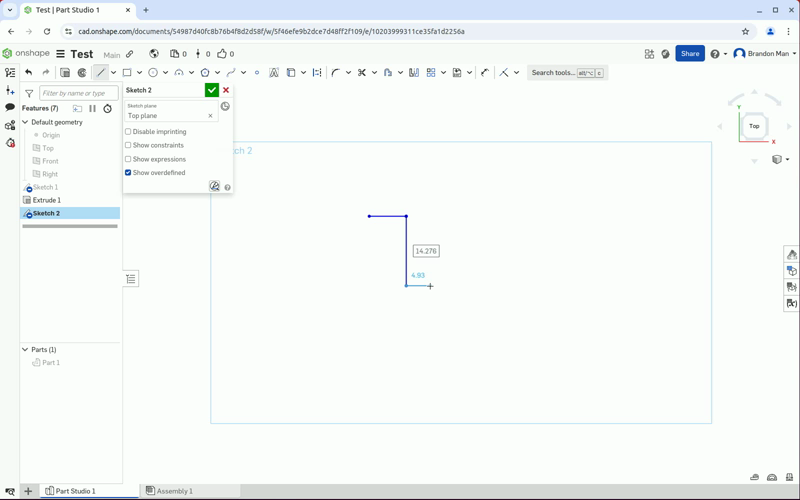
click(430, 285)
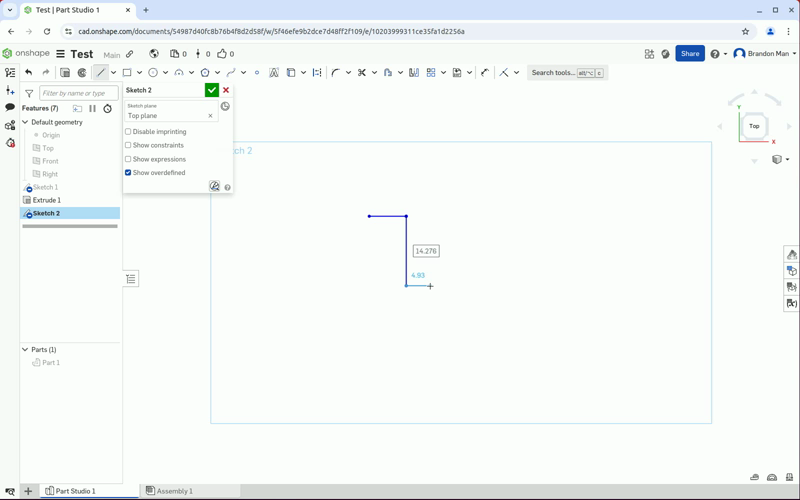
key_up(shift)
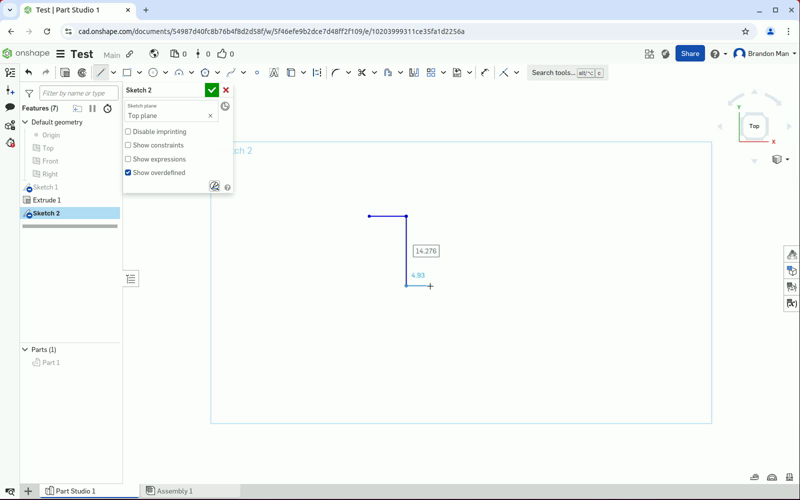
key_down(shift)
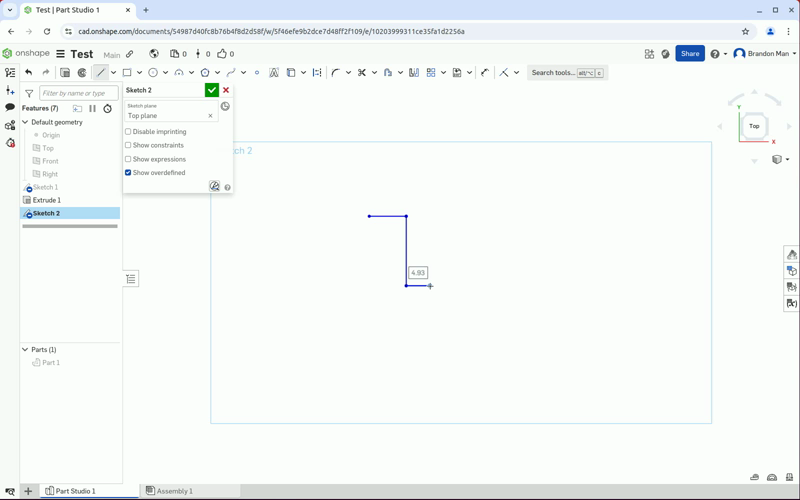
mouse_move(430, 170)
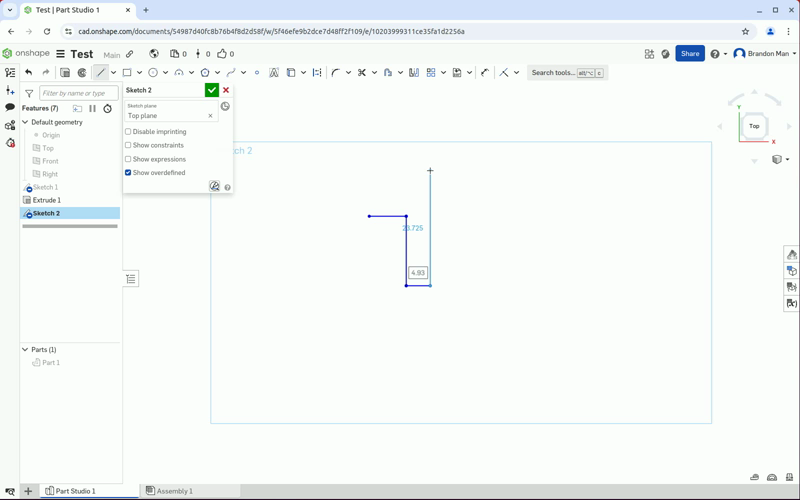
click(430, 170)
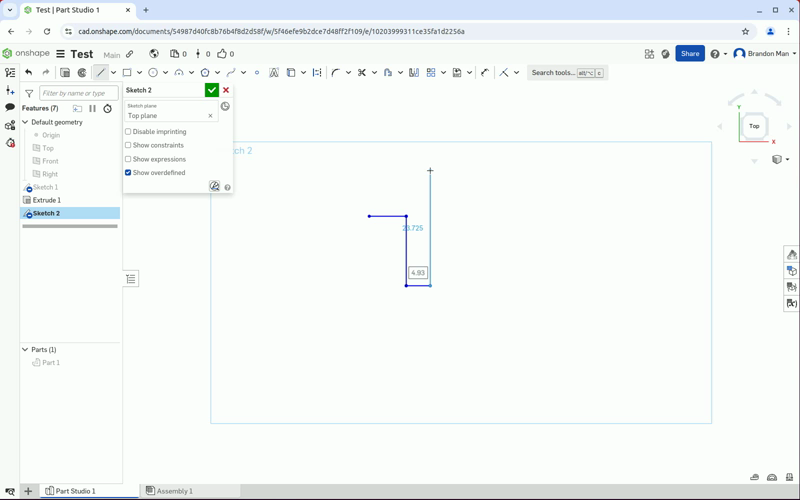
key_up(shift)
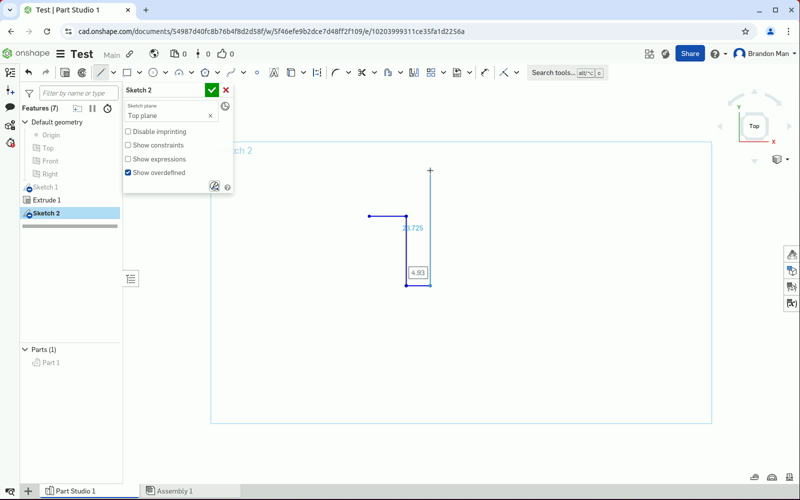
key_down(shift)
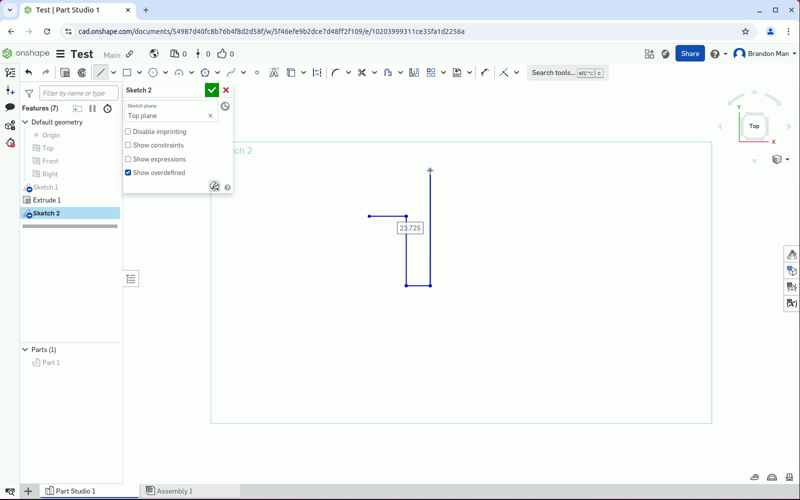
mouse_move(460, 170)
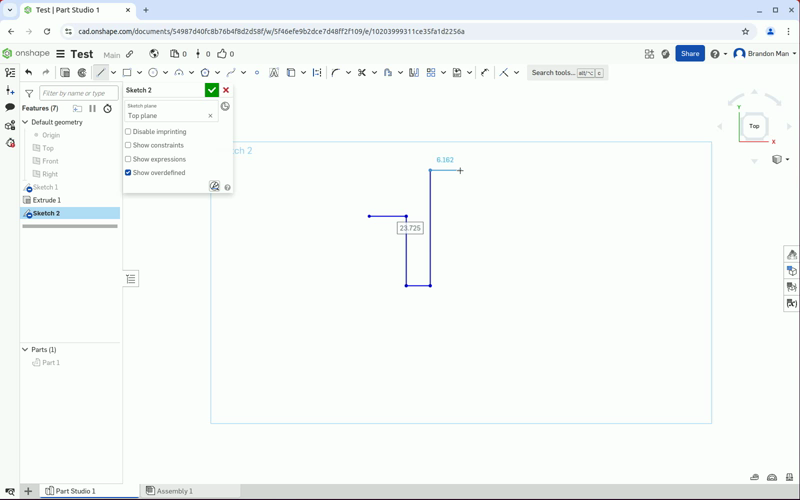
mouse_move(406, 170)
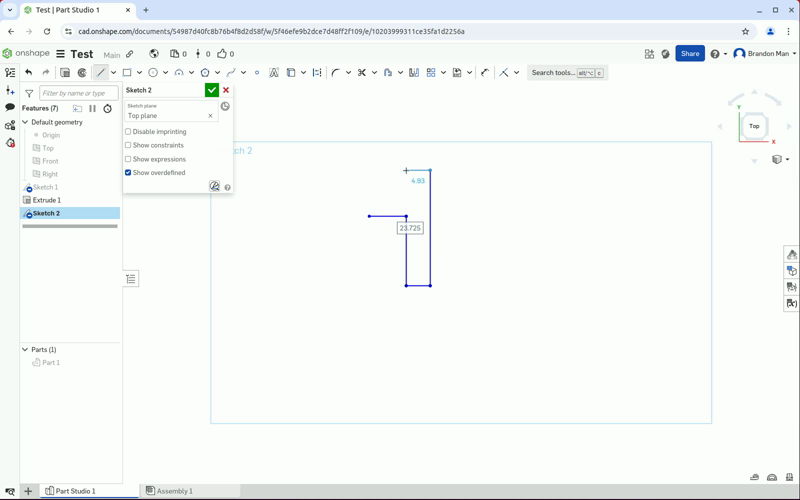
click(406, 170)
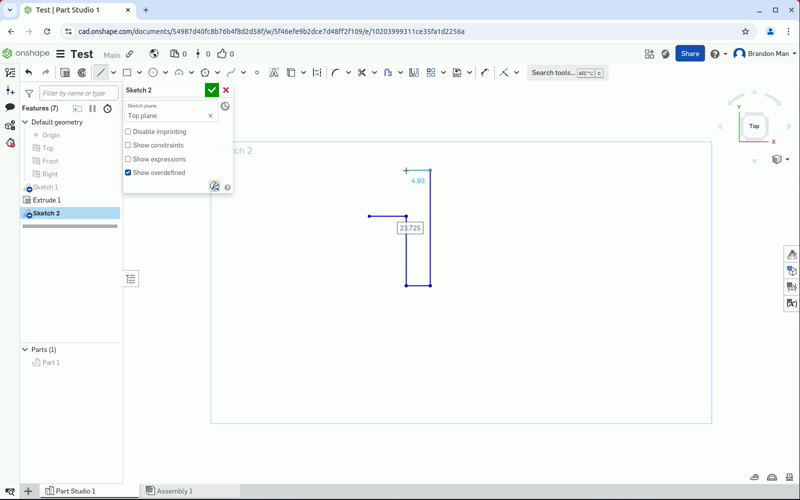
key_up(shift)
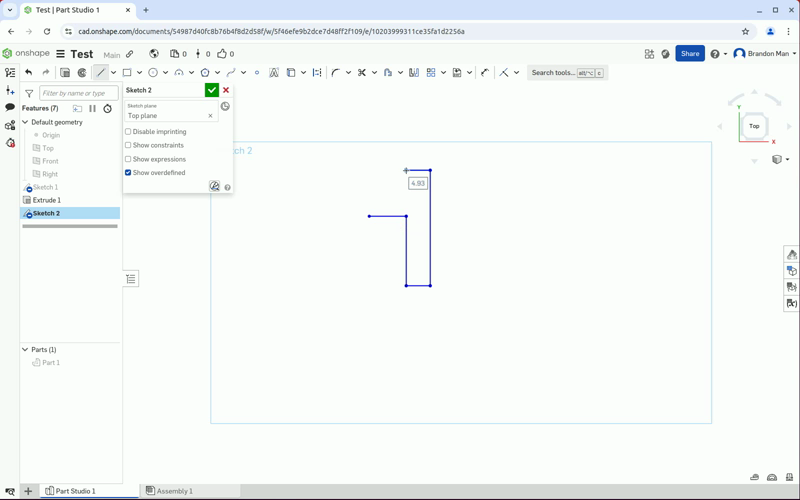
key_down(shift)
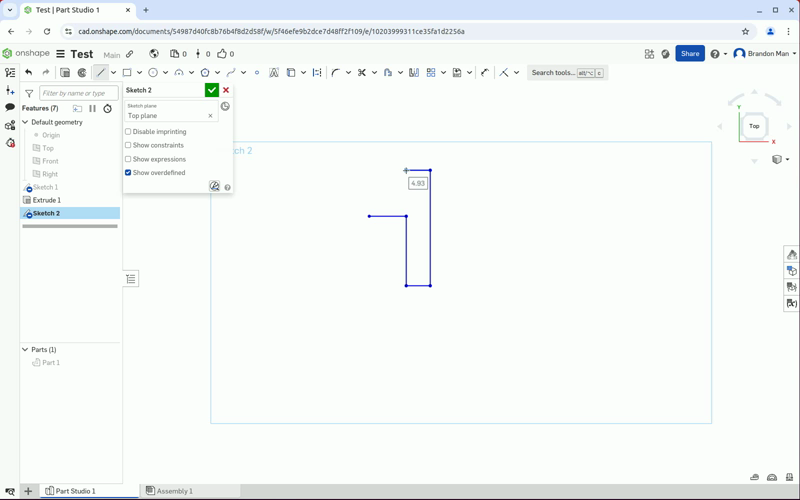
mouse_move(436, 170)
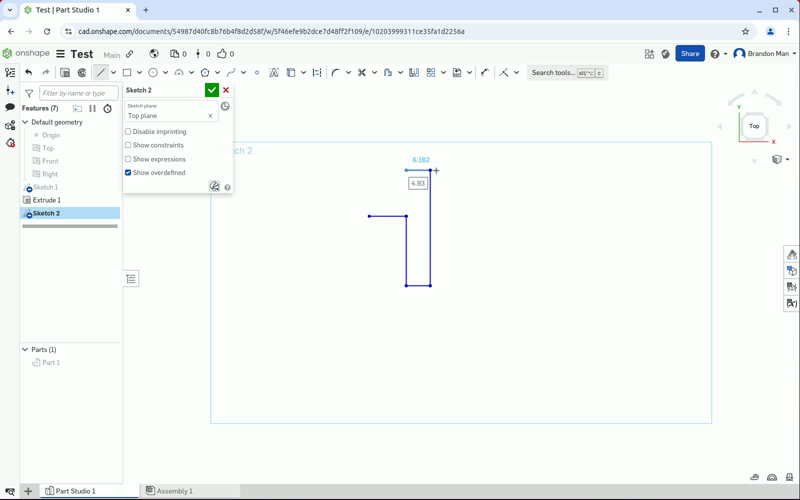
mouse_move(393, 192)
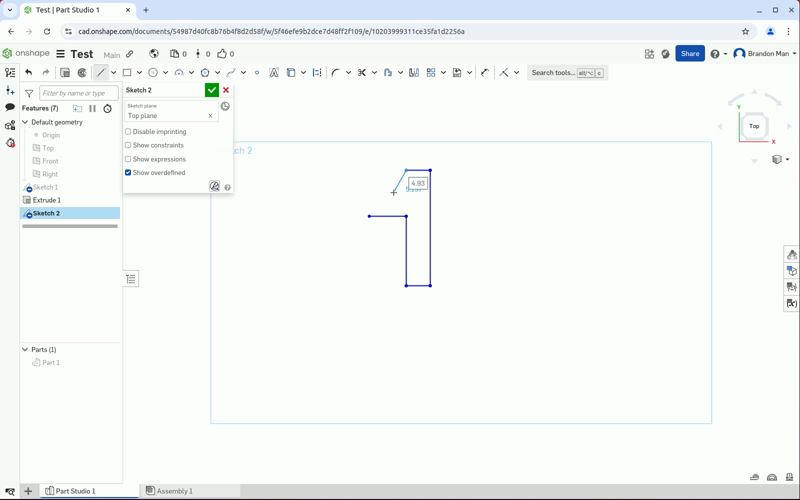
click(393, 192)
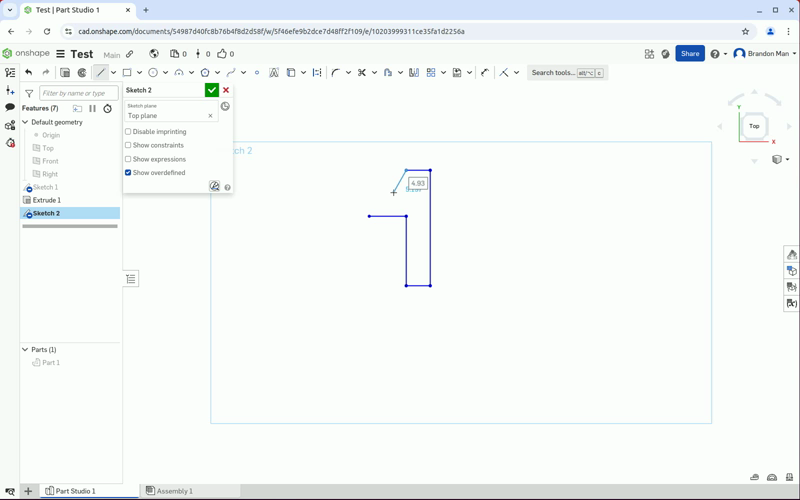
key_up(shift)
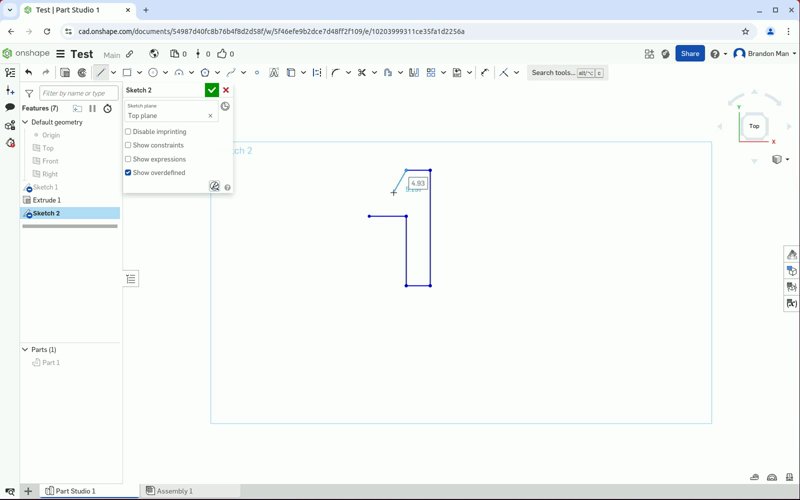
key_down(shift)
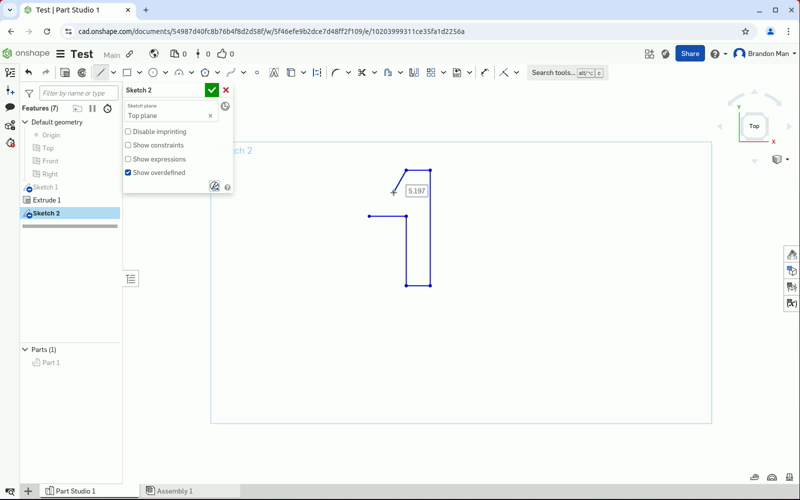
mouse_move(423, 192)
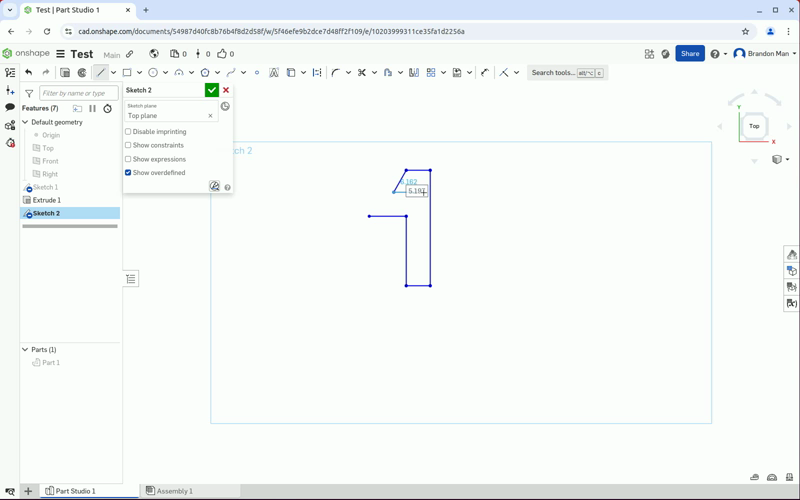
mouse_move(369, 192)
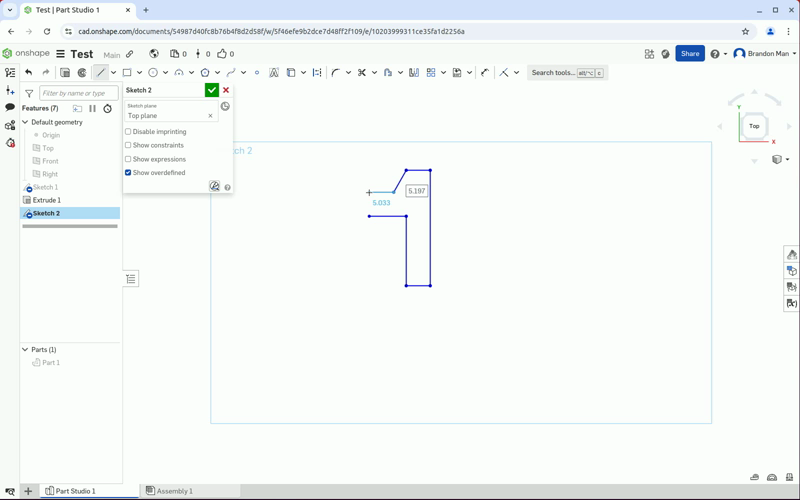
click(369, 192)
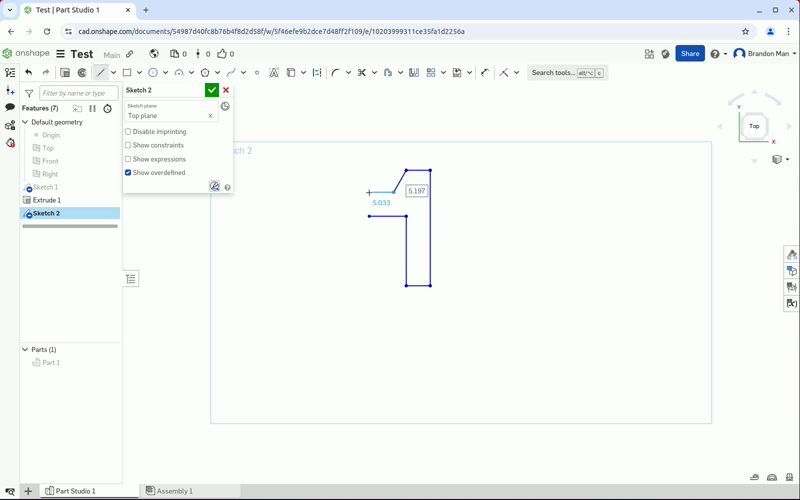
key_up(shift)
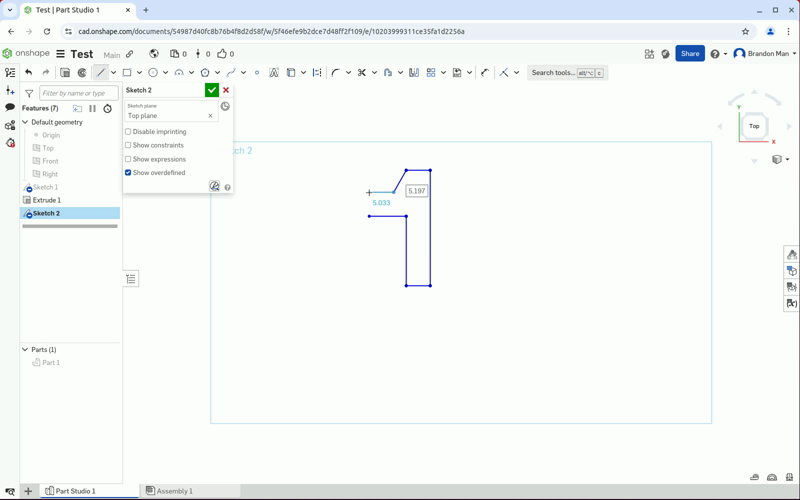
mouse_move(399, 192)
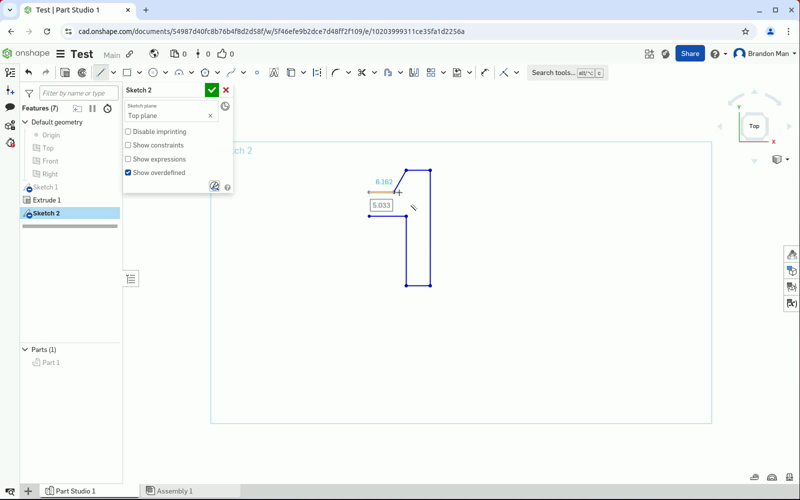
key_down(shift)
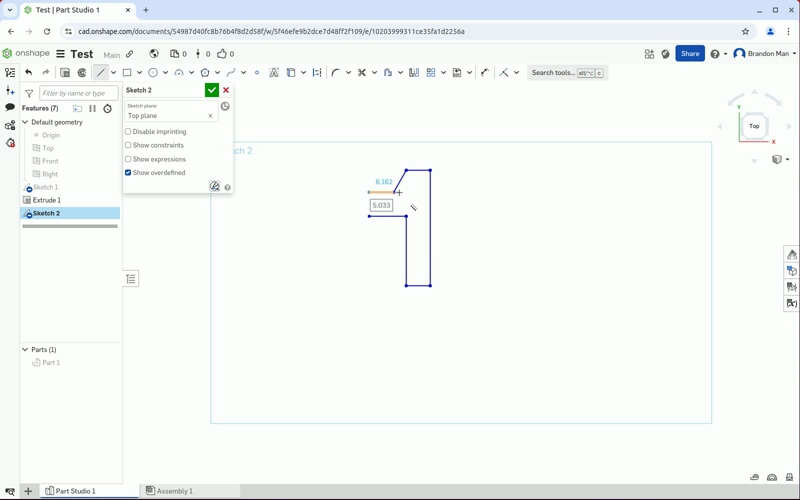
mouse_move(369, 216)
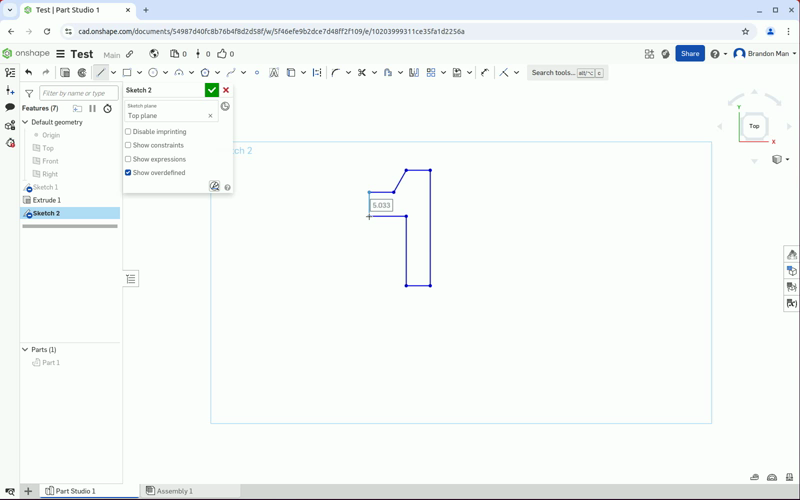
key_up(shift)
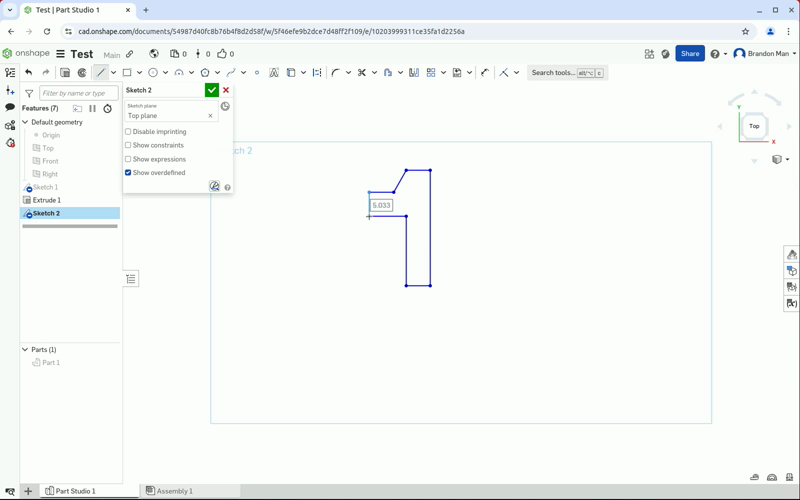
click(369, 216)
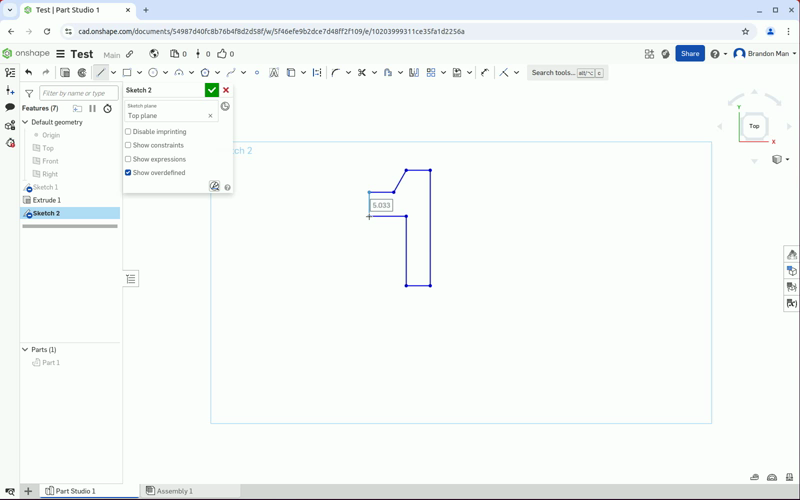
key(esc)
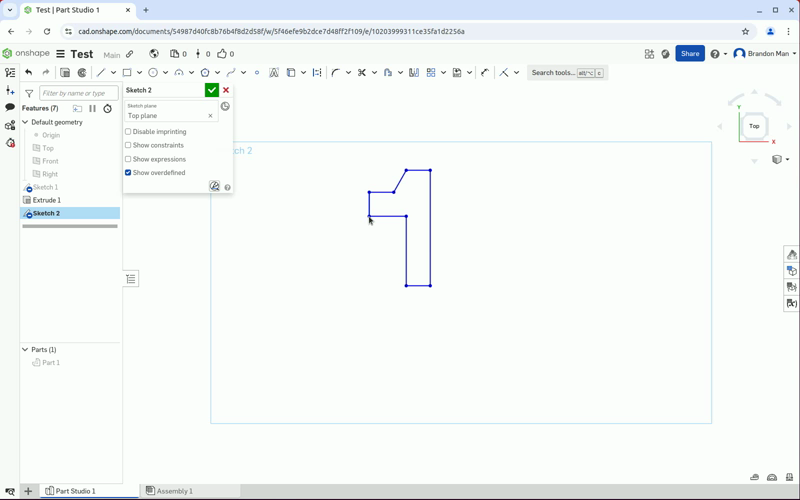
mouse_move(410, 251)
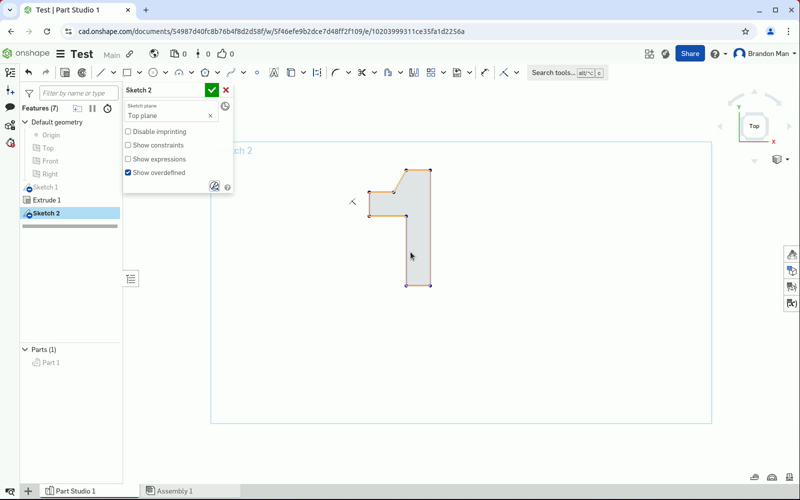
click(410, 251)
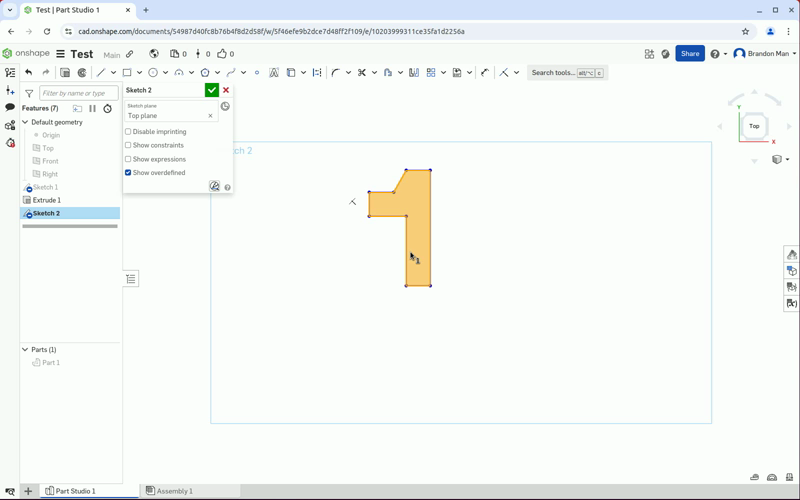
mouse_move(73, 352)
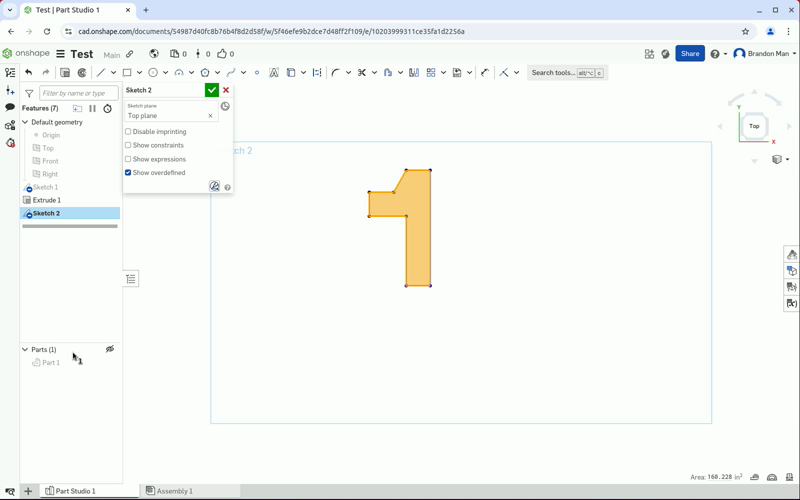
key(shift+y)
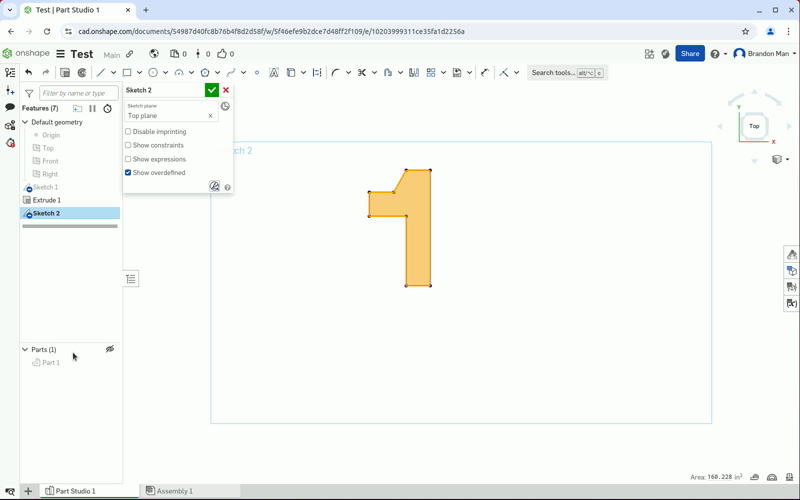
key(shift+e)
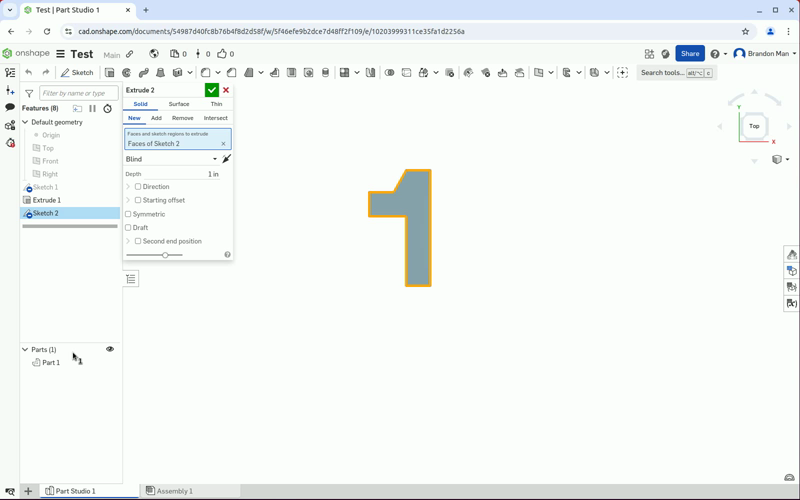
mouse_move(143, 106)
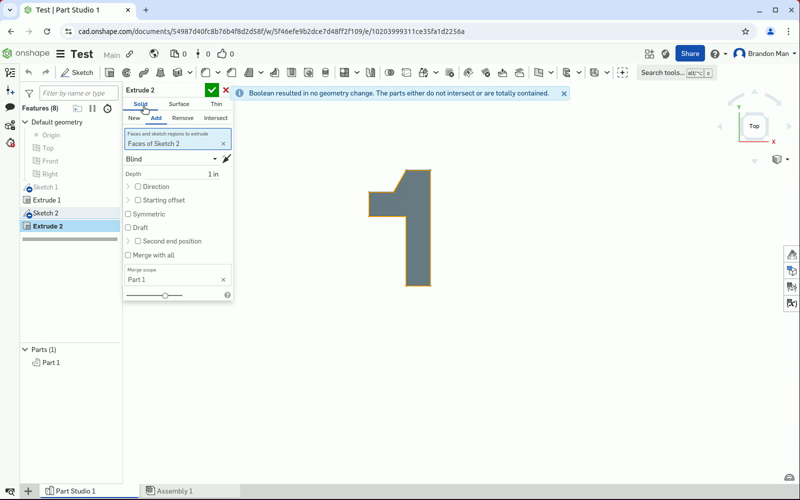
click(143, 106)
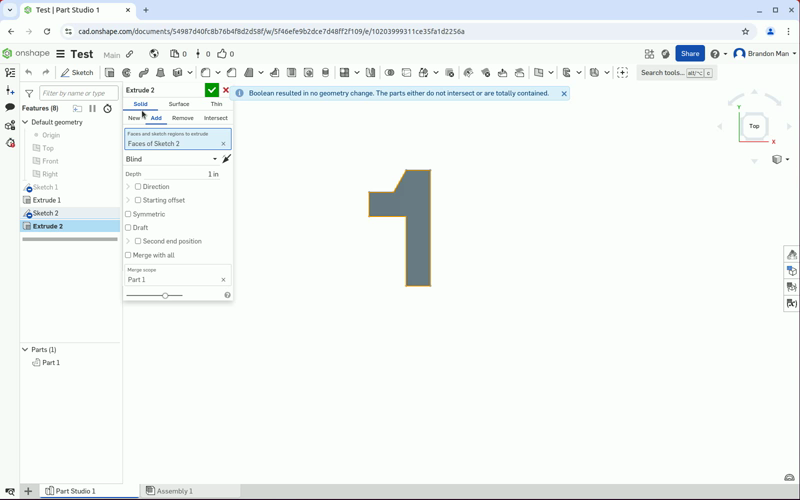
mouse_move(137, 120)
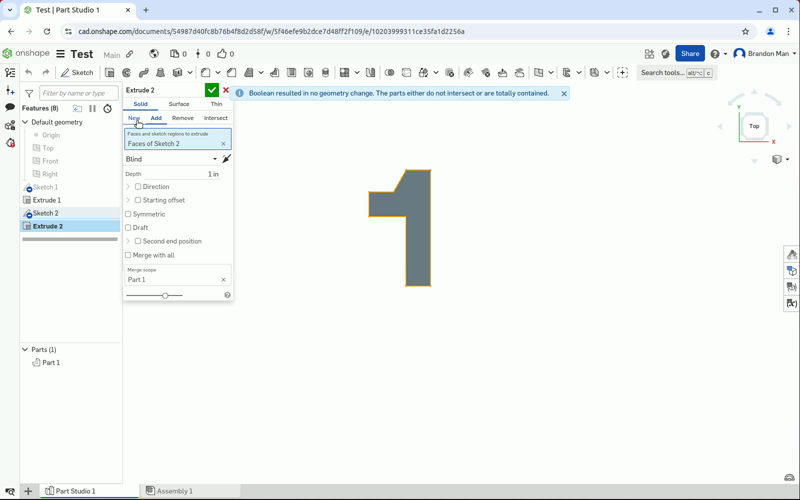
click(137, 120)
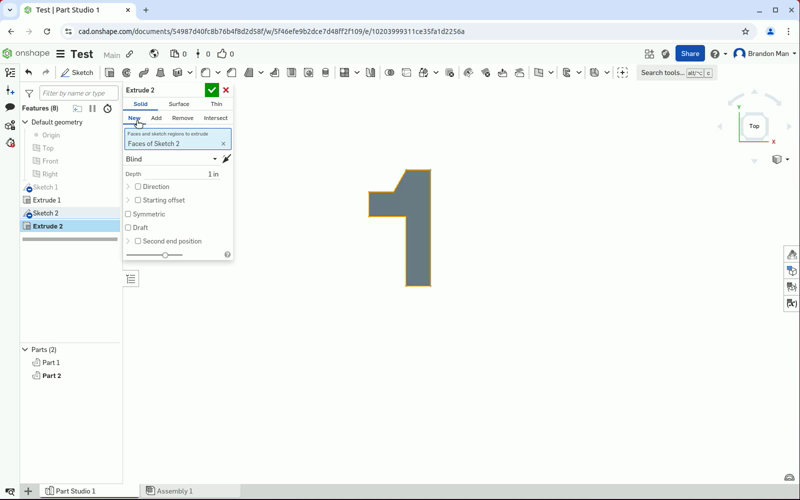
key(tab, 4)
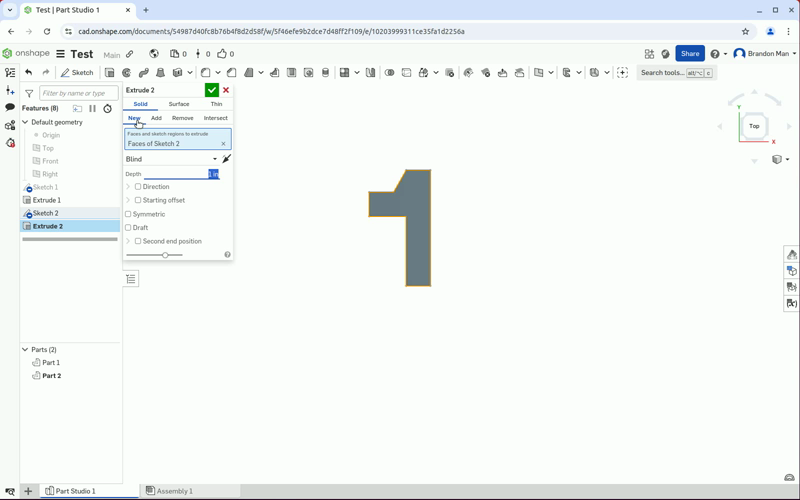
text(1.204)
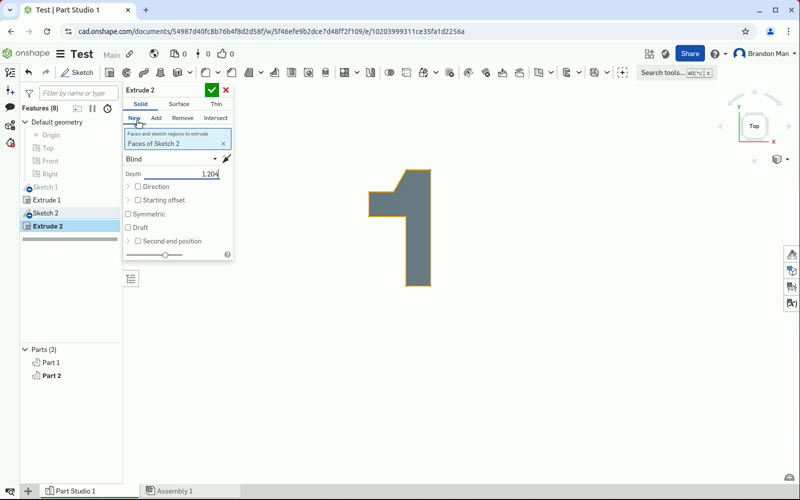
key(enter)
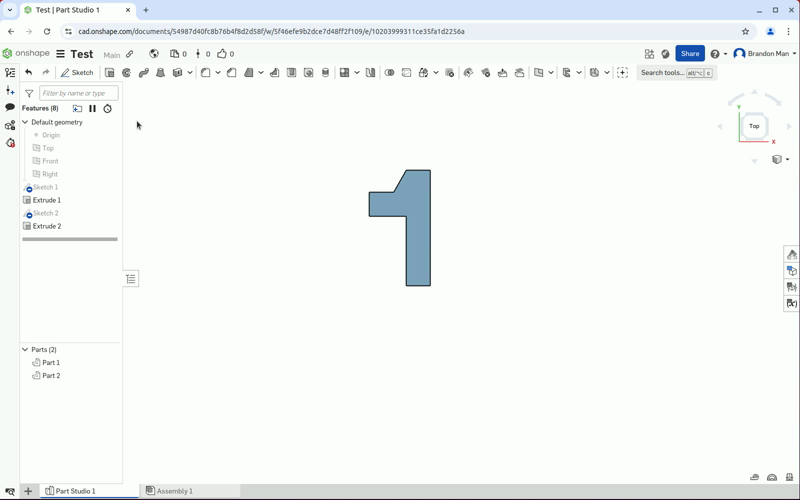
key(shift+h)
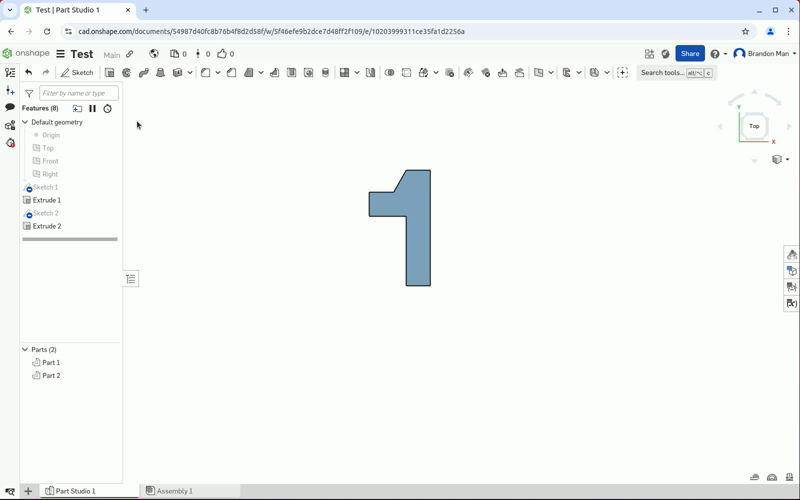
key(shift+h)
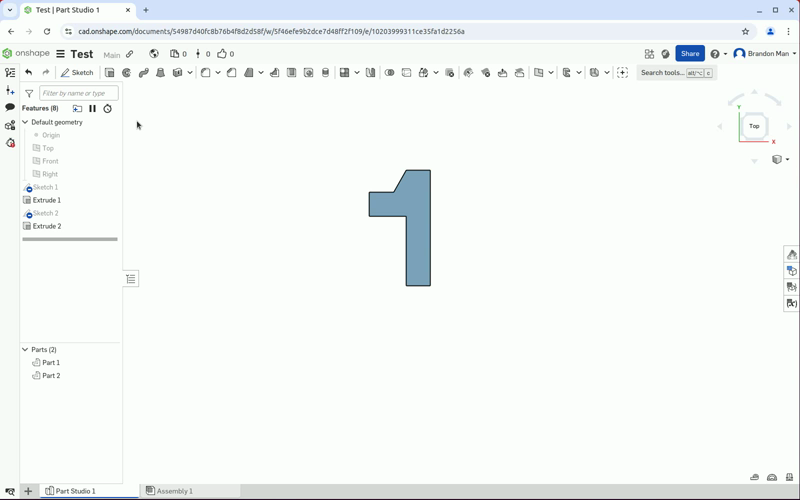
mouse_move(73, 189)
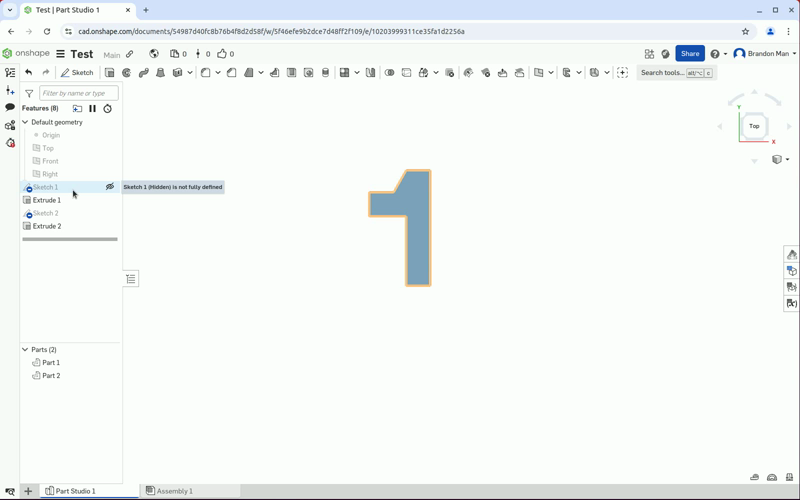
click(73, 189)
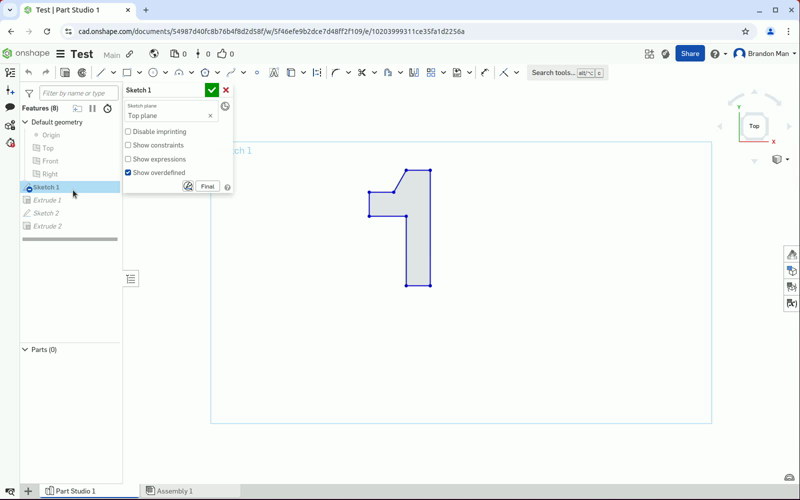
mouse_move(229, 92)
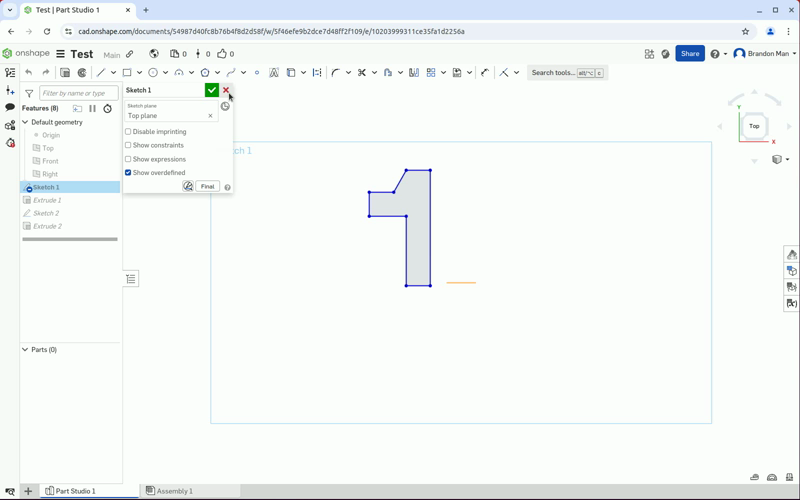
click(229, 92)
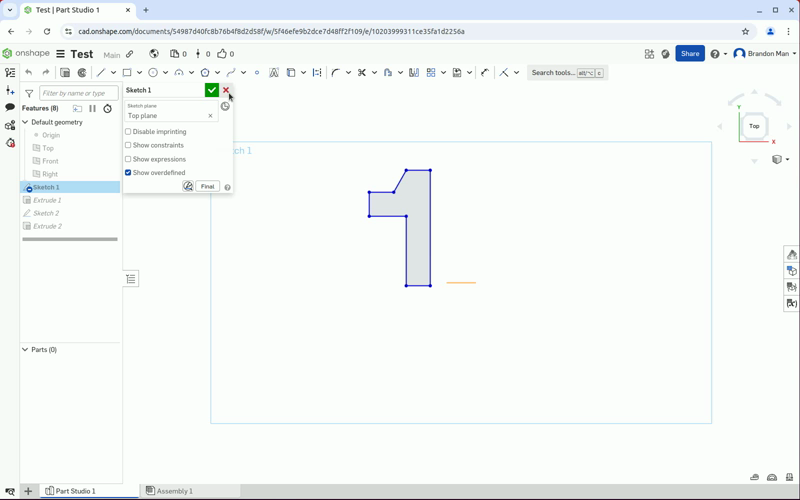
key(shift+s)
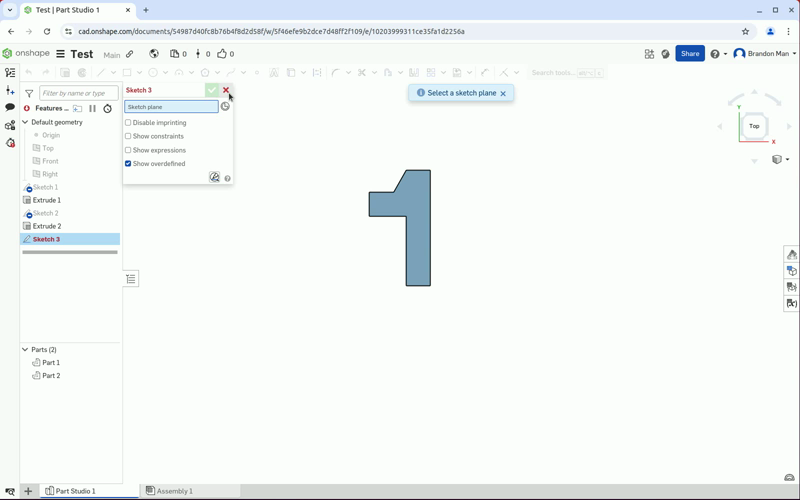
mouse_move(73, 150)
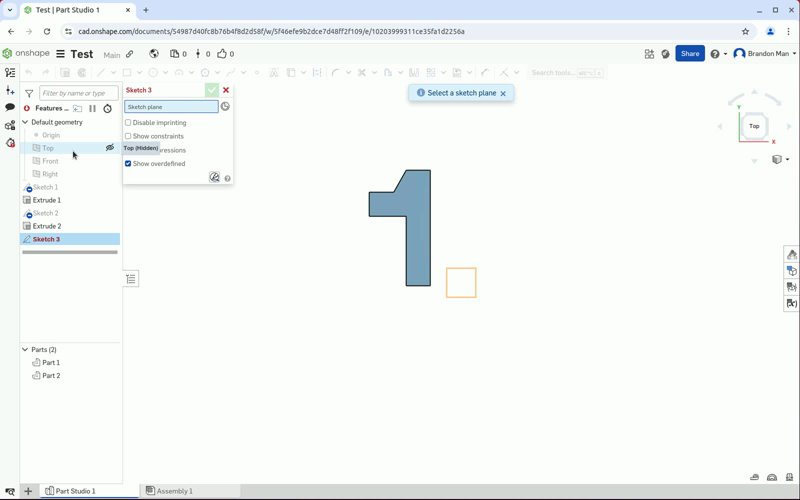
click(73, 150)
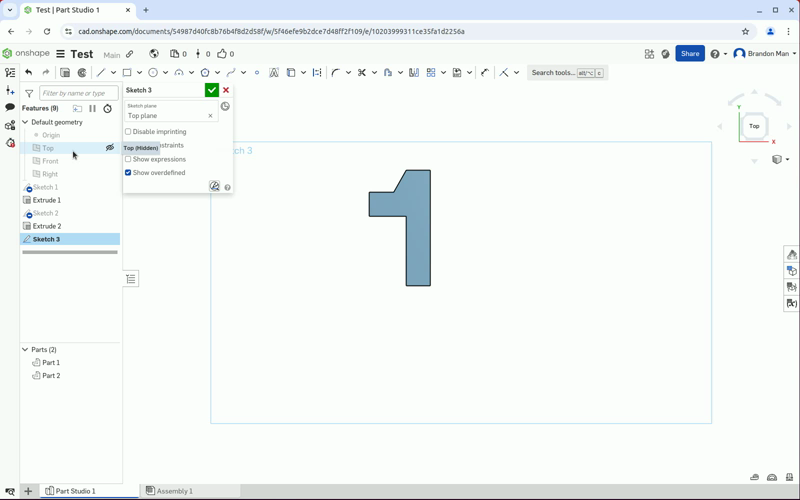
mouse_move(73, 352)
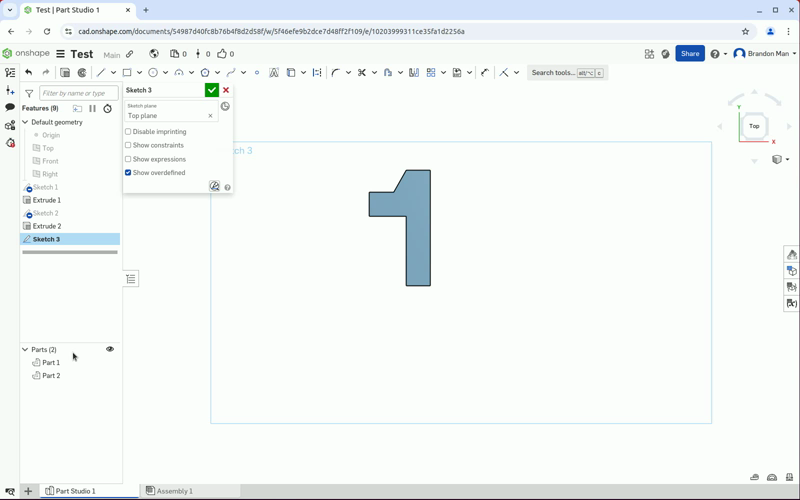
key(y)
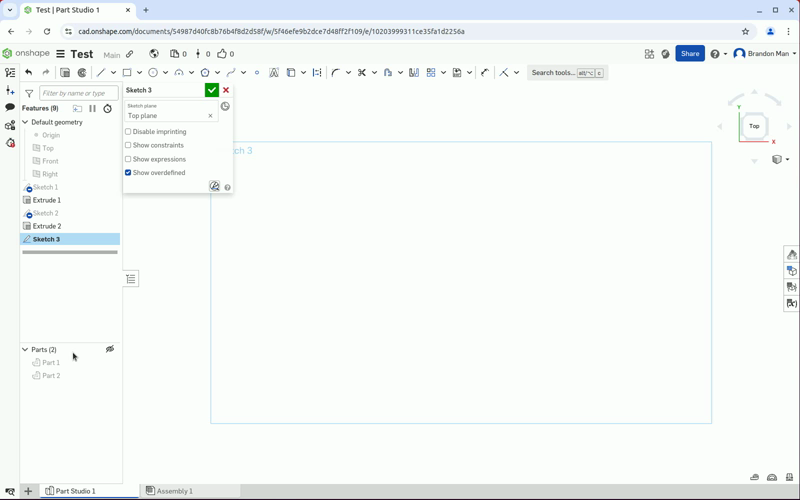
key(l)
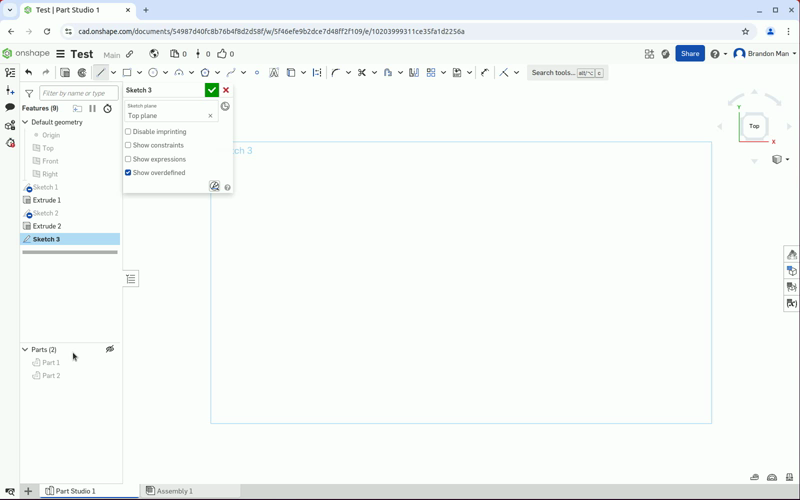
key_down(shift)
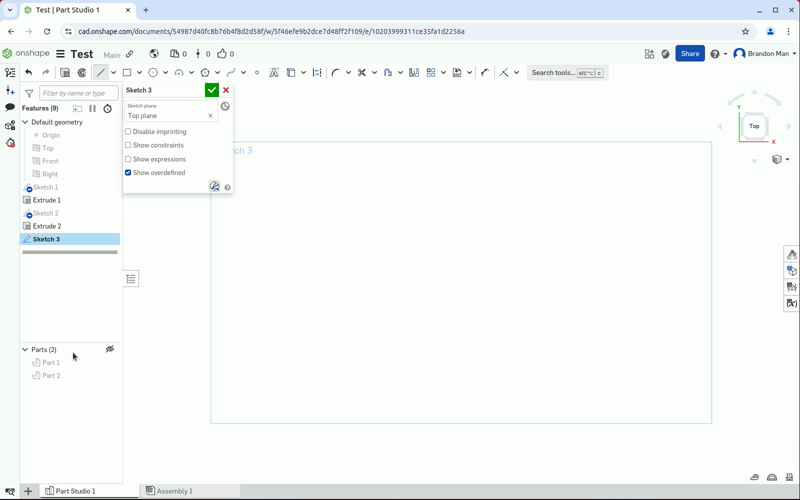
mouse_move(369, 216)
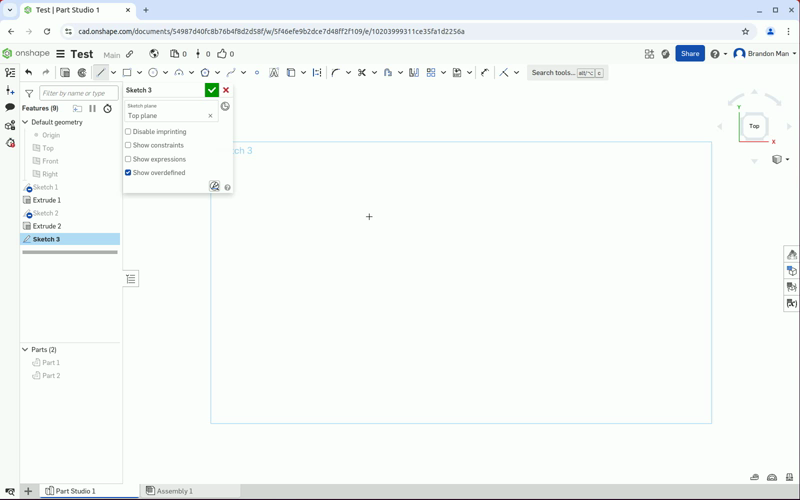
click(369, 216)
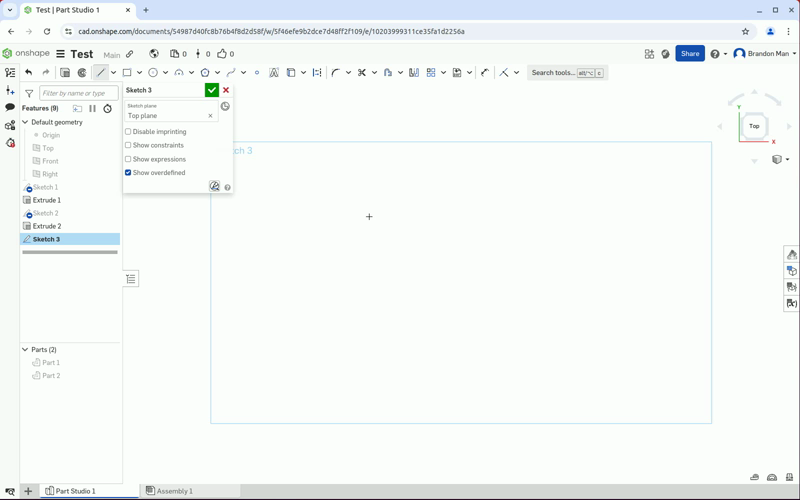
key_up(shift)
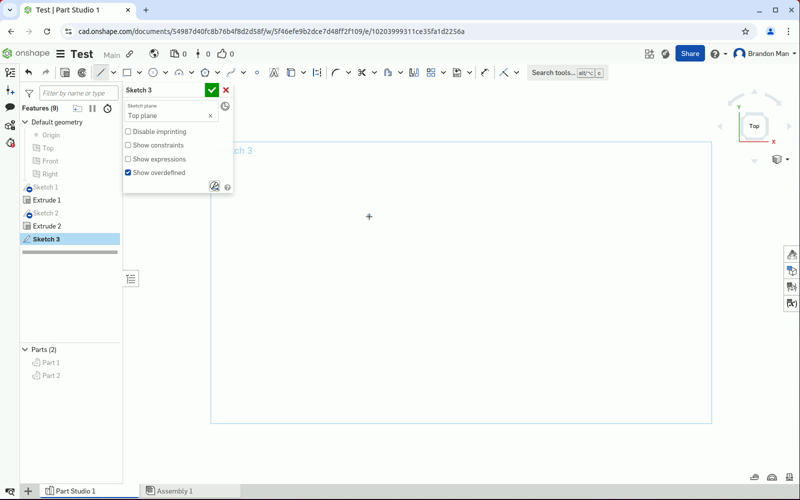
key_down(shift)
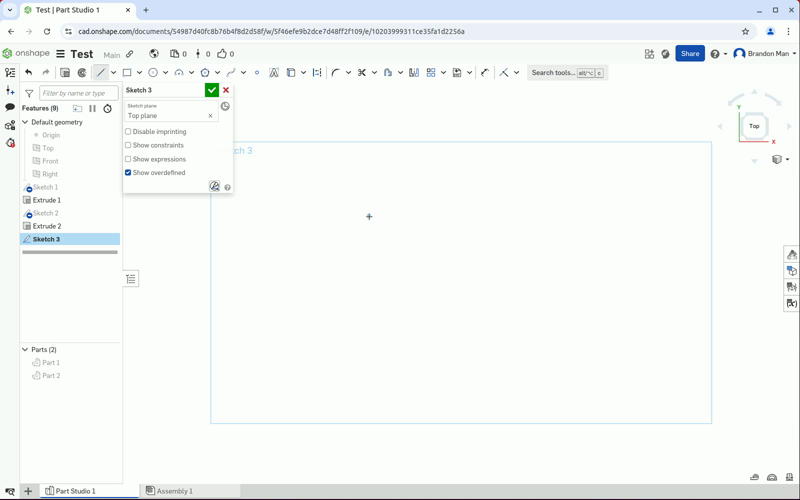
mouse_move(399, 216)
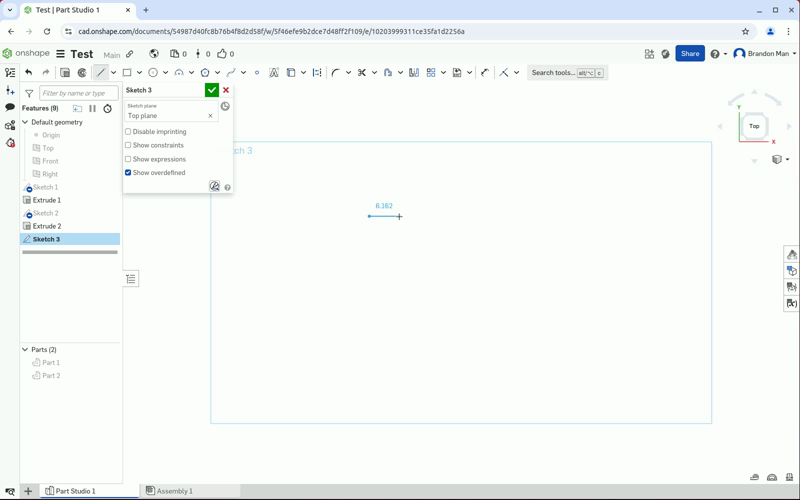
mouse_move(406, 216)
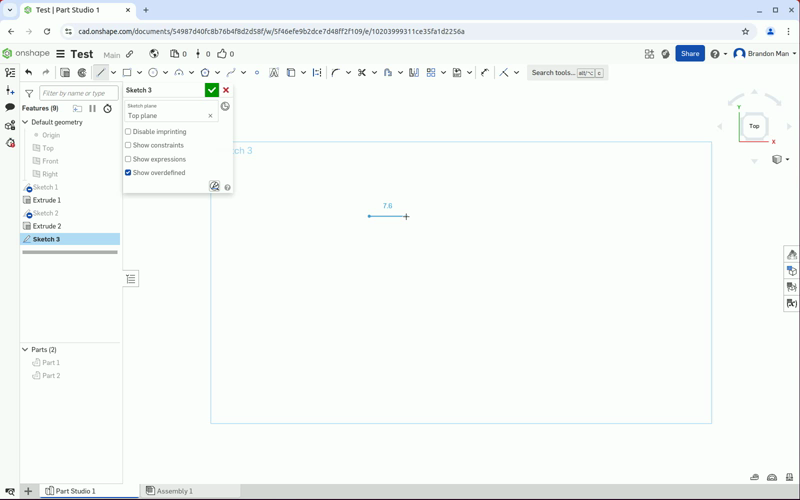
click(406, 216)
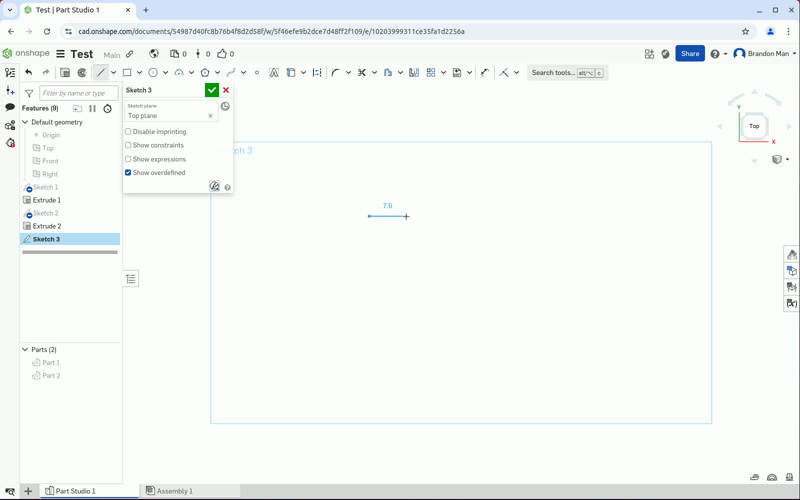
key_up(shift)
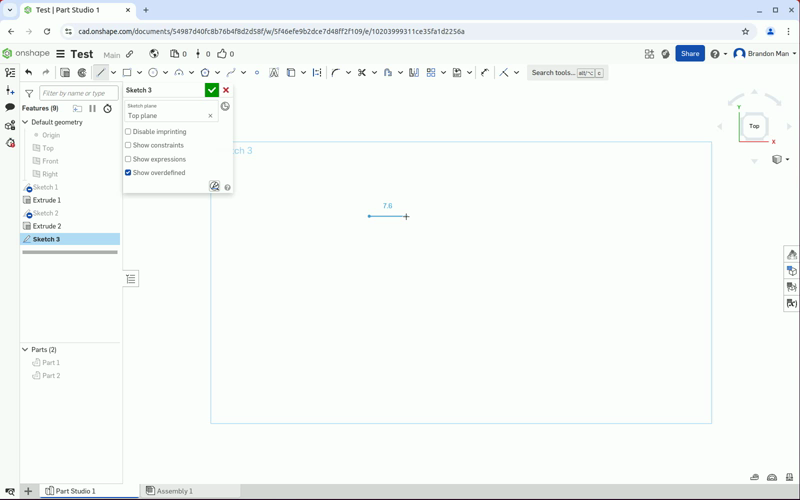
key_down(shift)
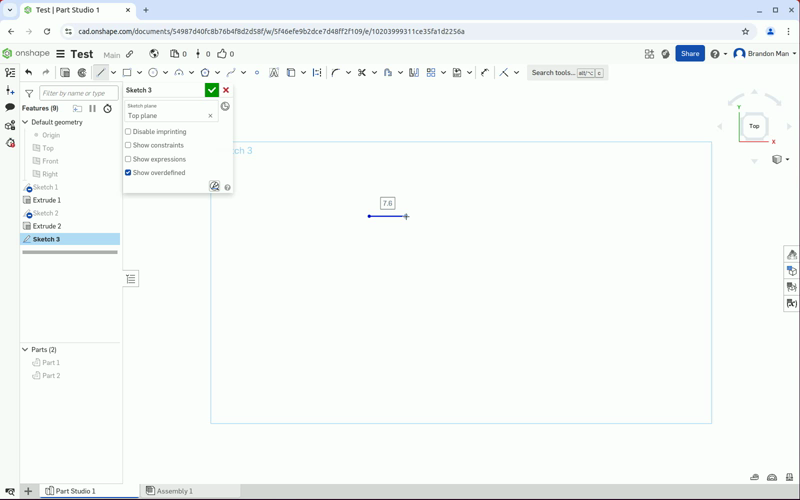
mouse_move(406, 285)
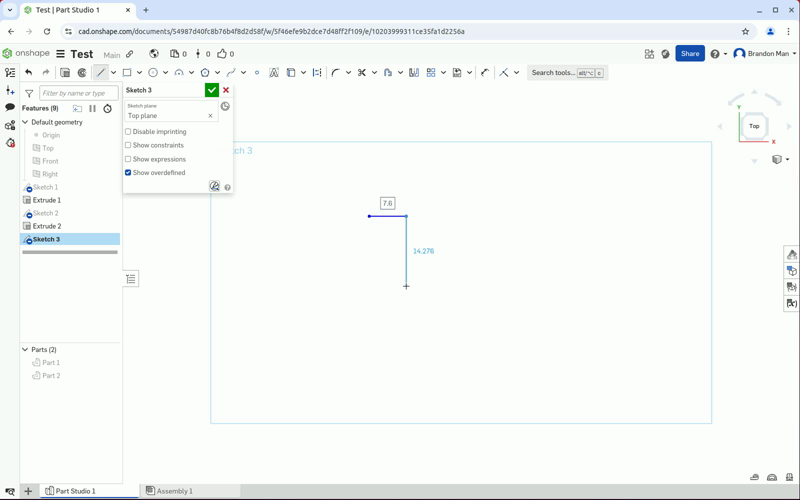
click(406, 285)
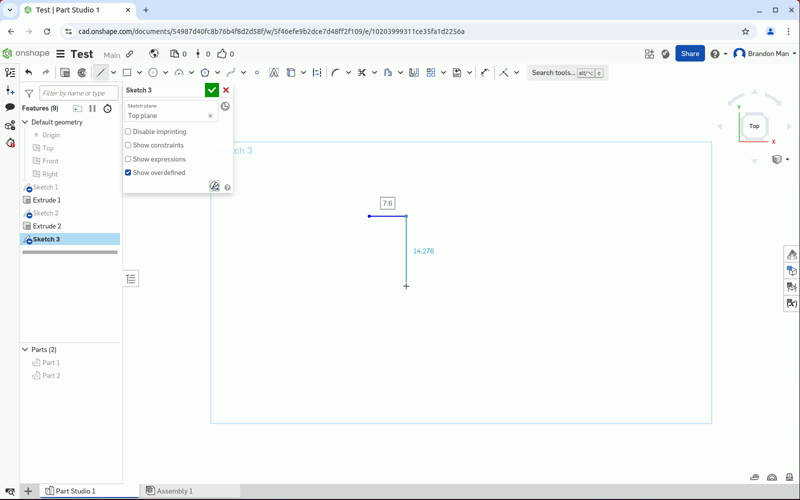
key_up(shift)
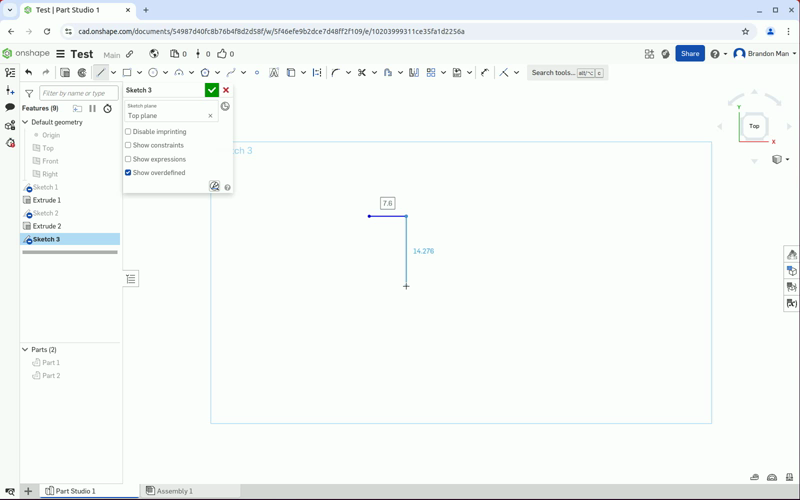
key_down(shift)
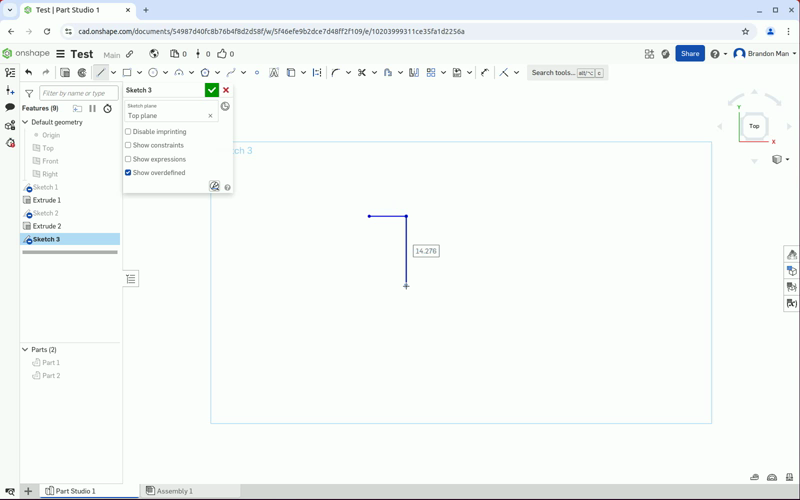
mouse_move(436, 285)
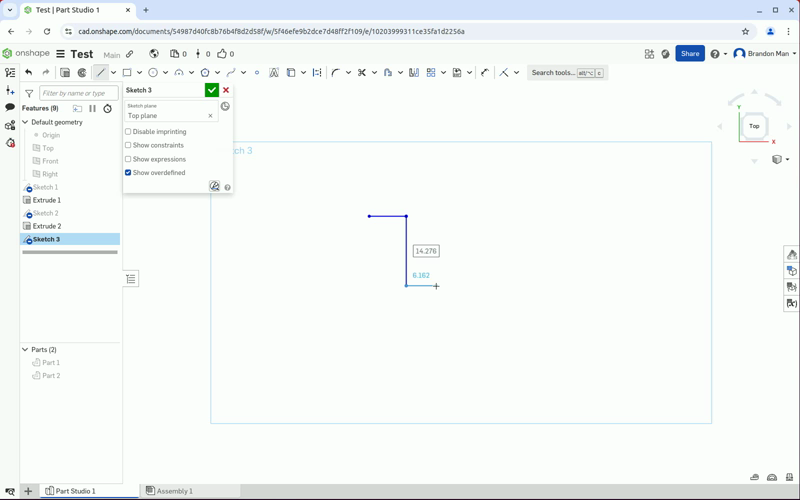
mouse_move(430, 285)
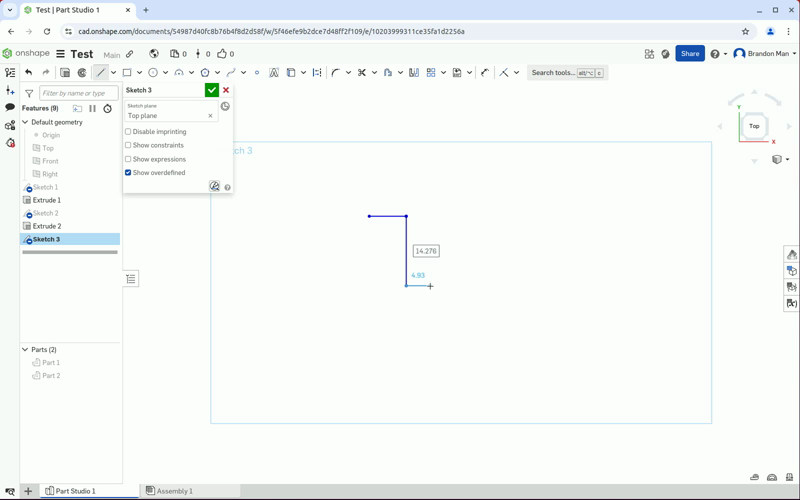
click(430, 285)
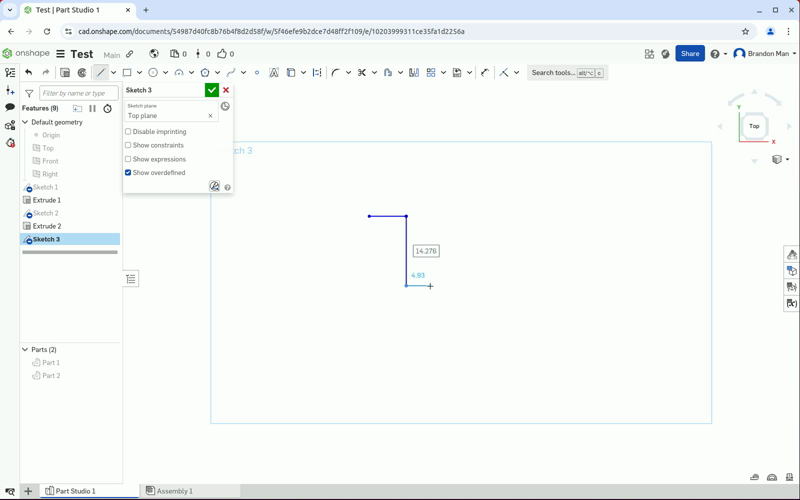
key_up(shift)
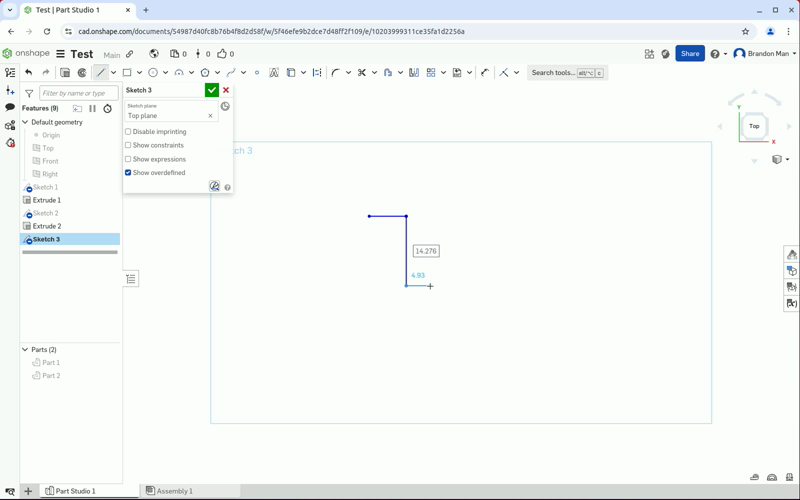
key_down(shift)
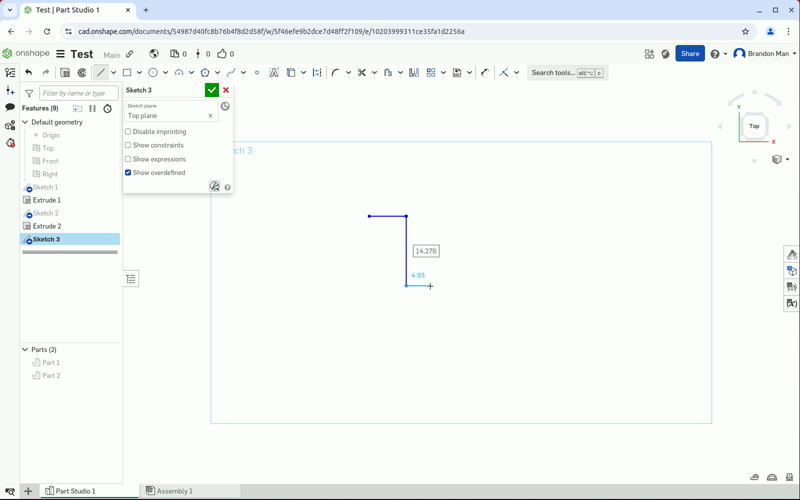
mouse_move(430, 170)
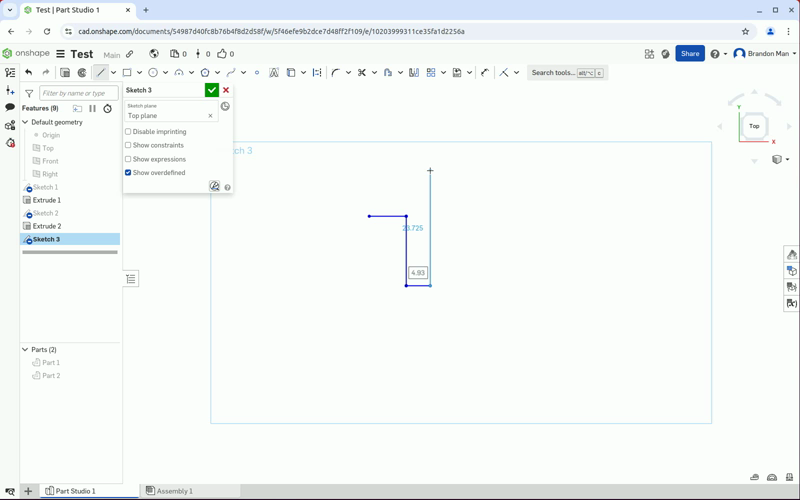
click(430, 170)
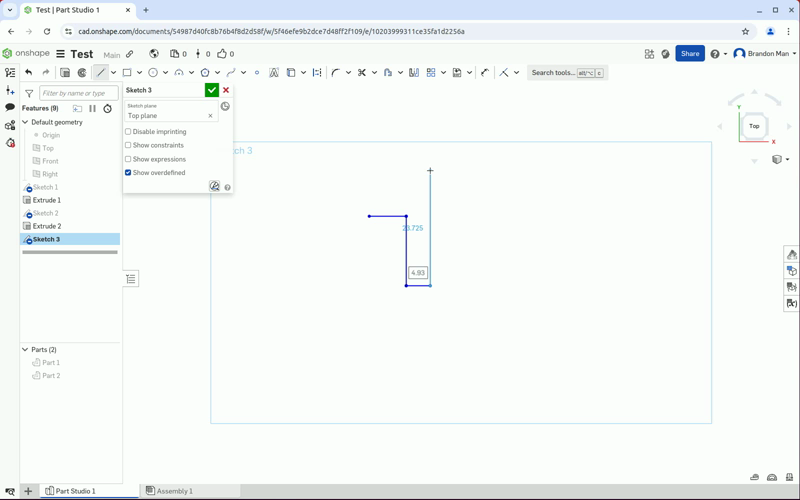
key_up(shift)
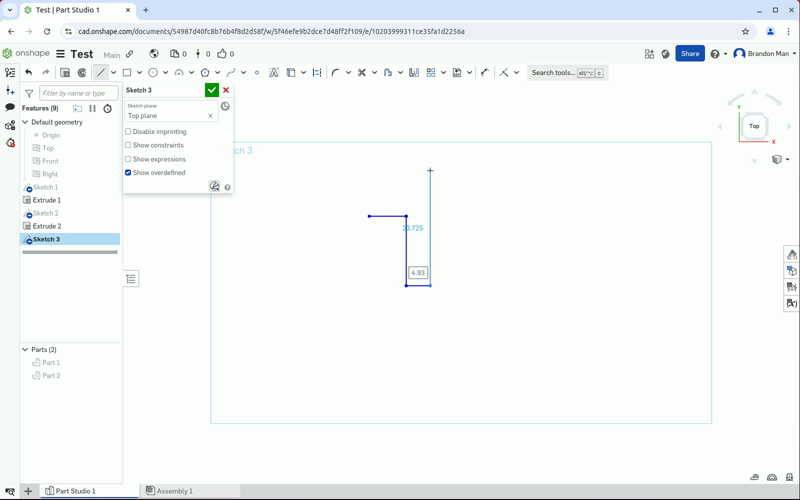
key_down(shift)
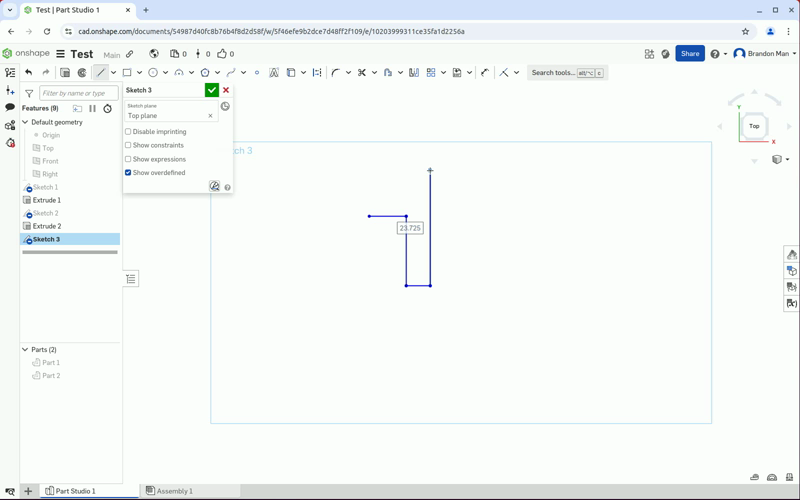
mouse_move(460, 170)
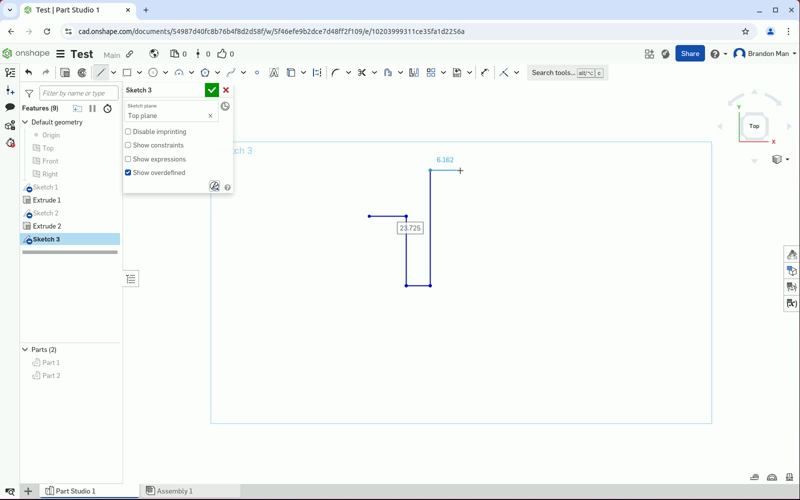
mouse_move(406, 170)
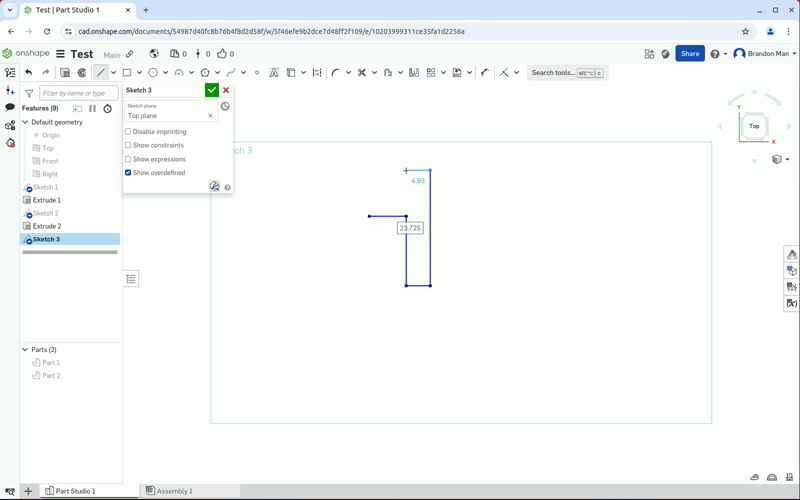
click(406, 170)
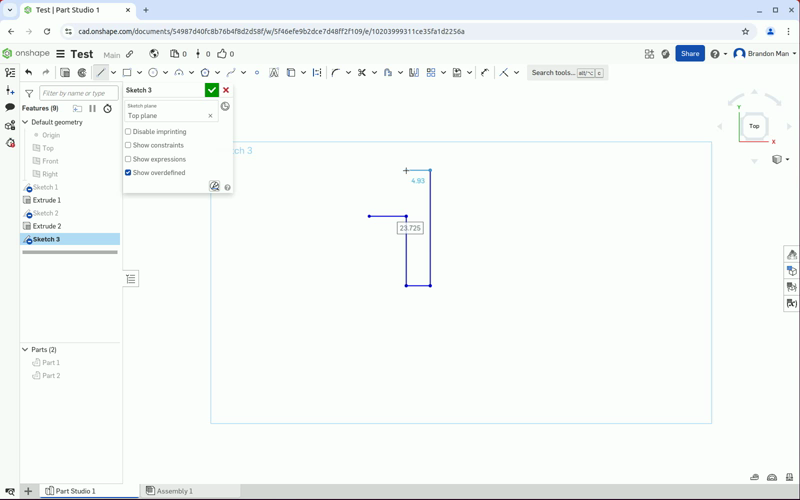
key_up(shift)
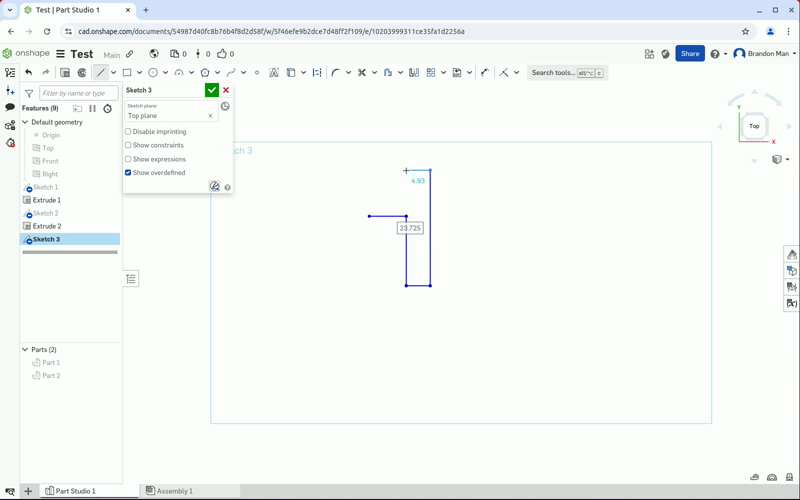
key_down(shift)
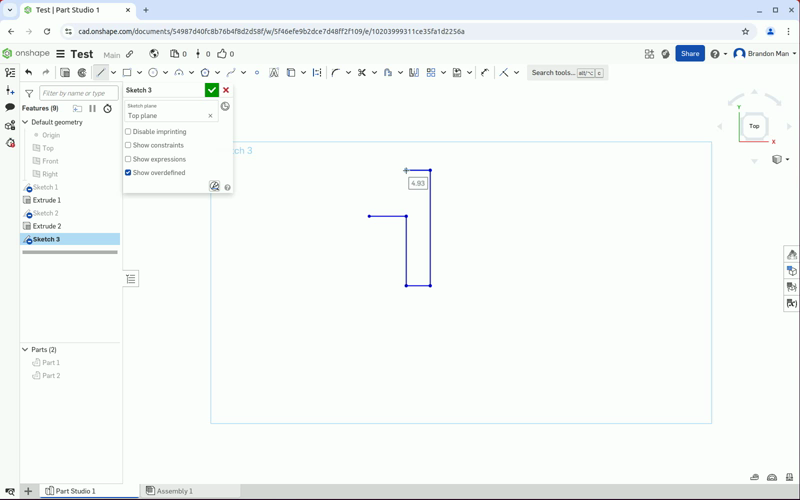
mouse_move(436, 170)
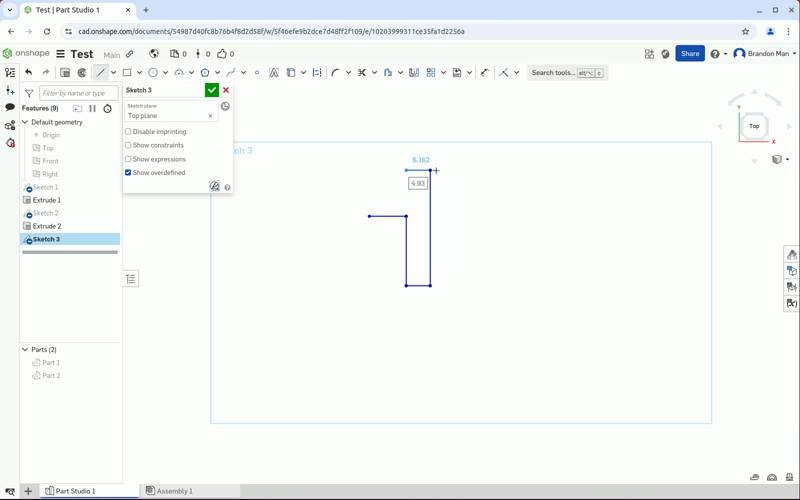
mouse_move(393, 192)
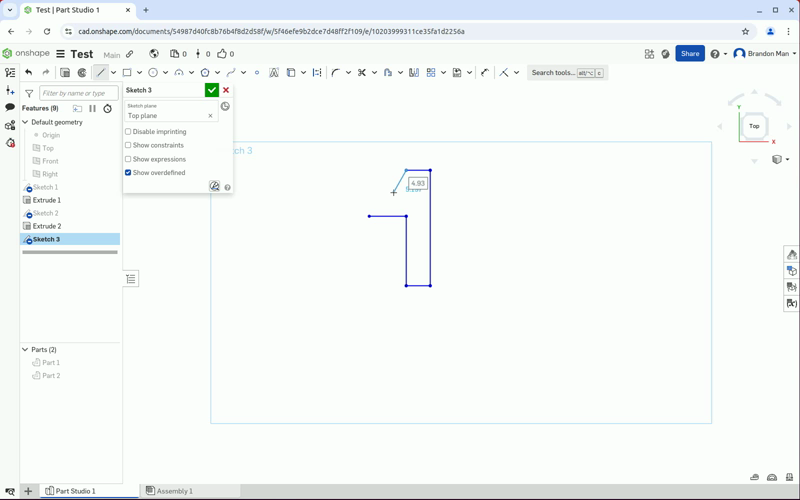
click(393, 192)
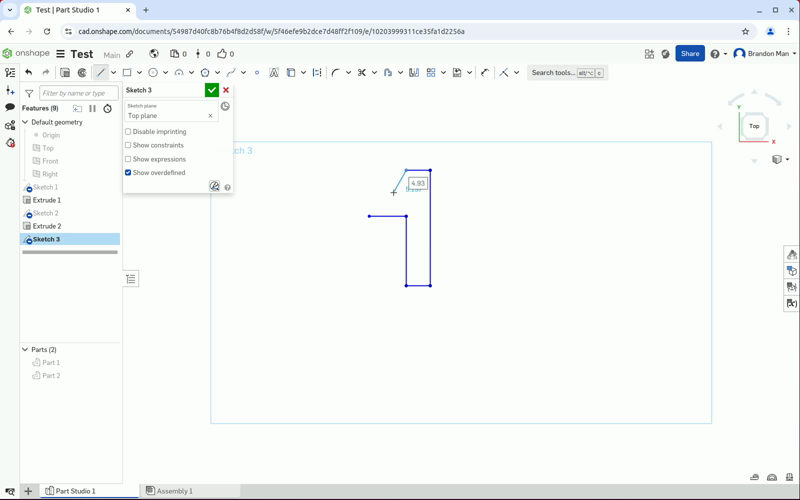
key_up(shift)
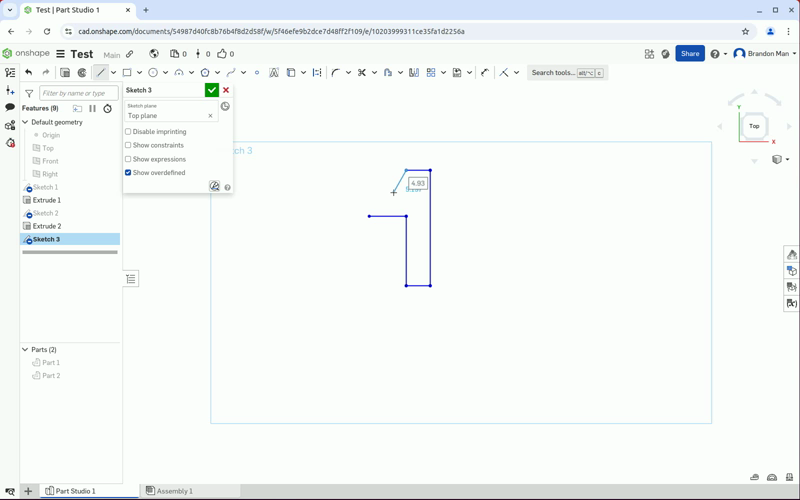
key_down(shift)
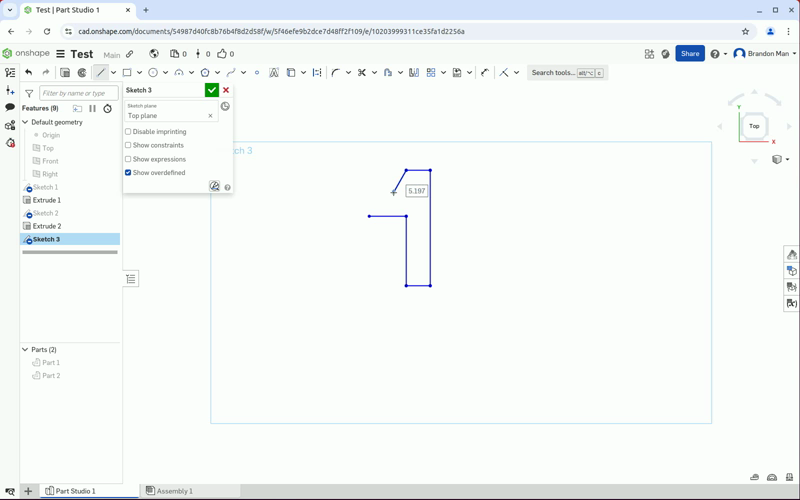
mouse_move(423, 192)
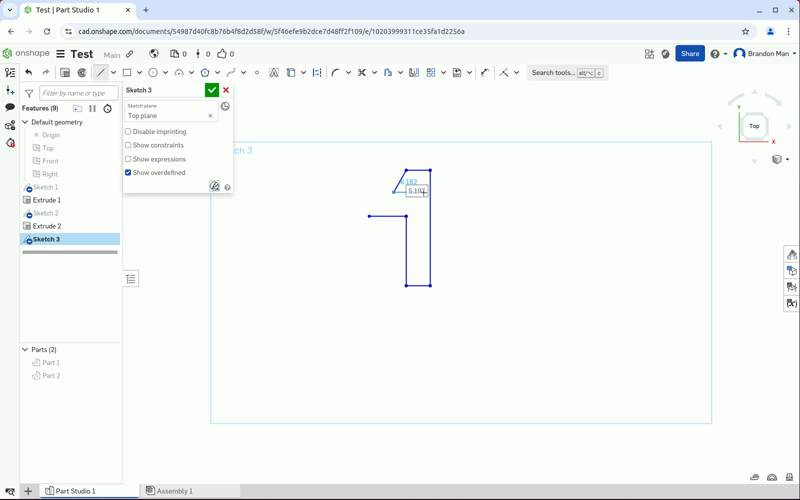
mouse_move(369, 192)
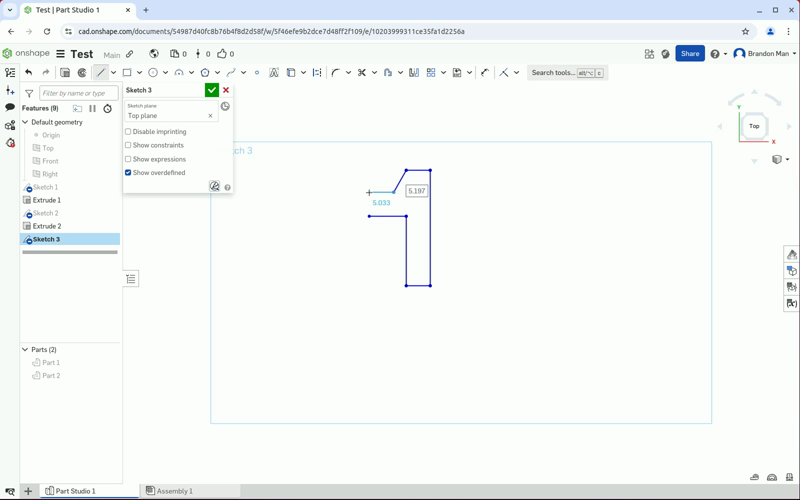
click(369, 192)
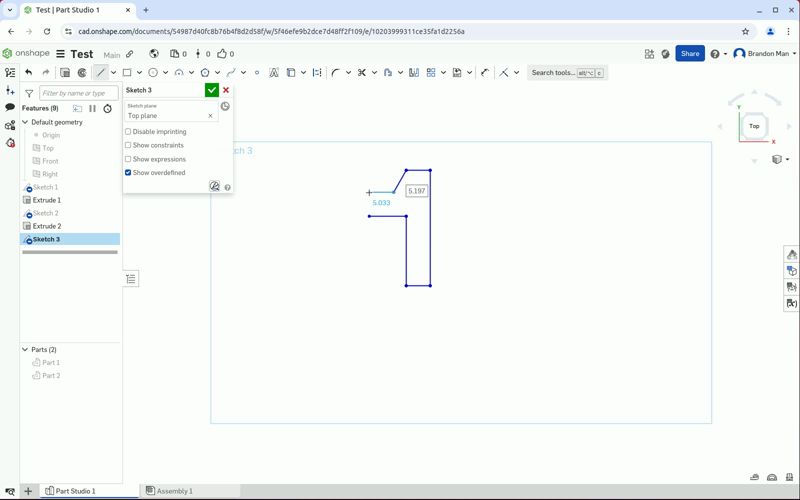
key_up(shift)
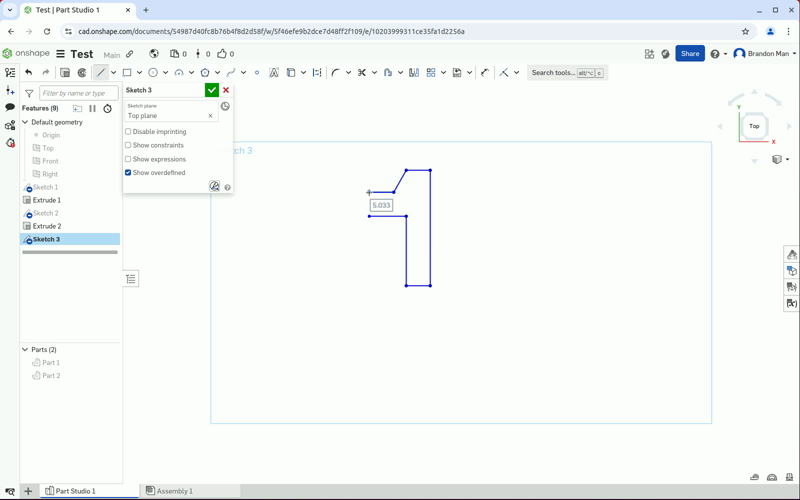
mouse_move(399, 192)
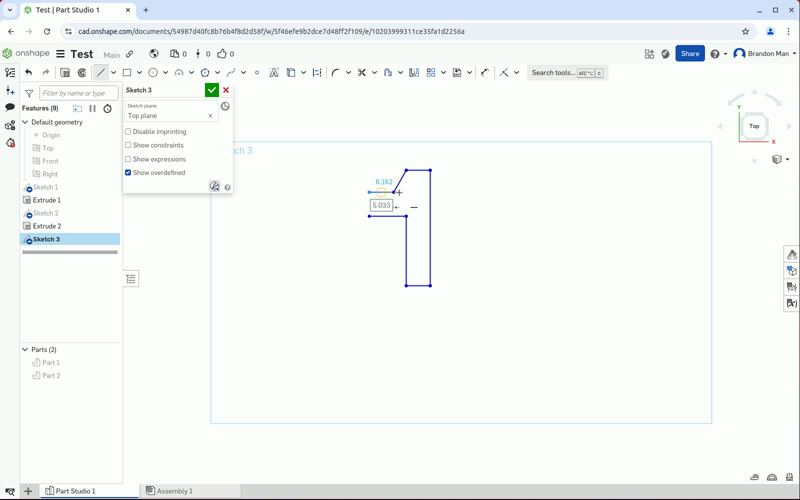
key_down(shift)
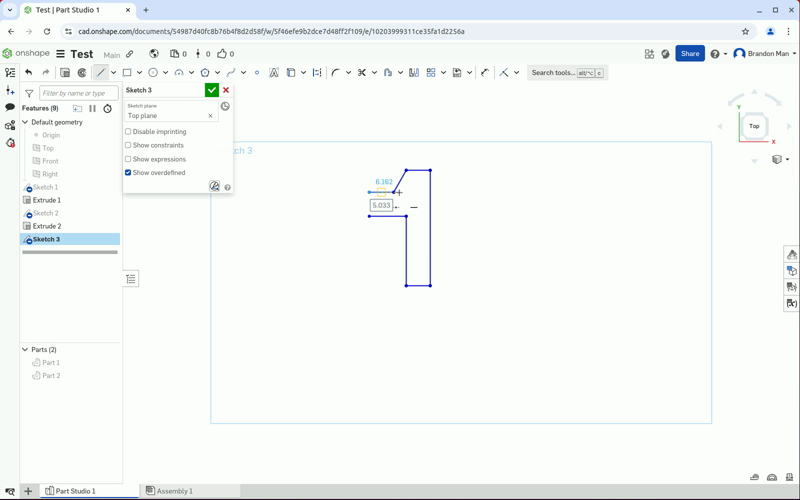
mouse_move(369, 216)
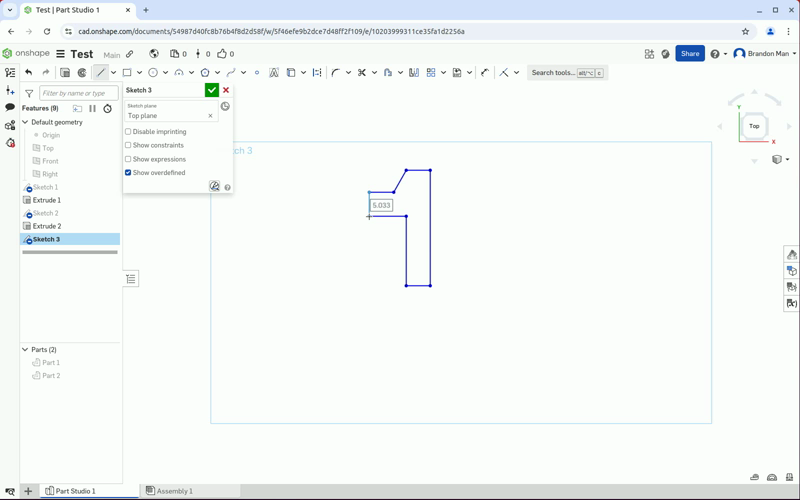
key_up(shift)
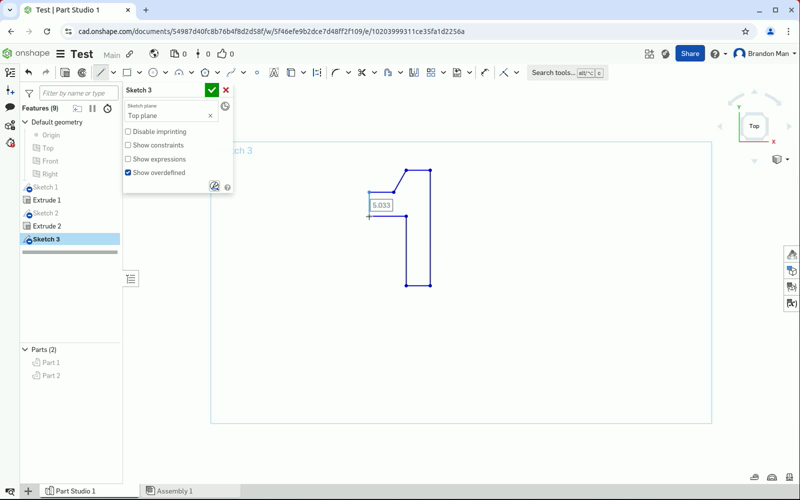
click(369, 216)
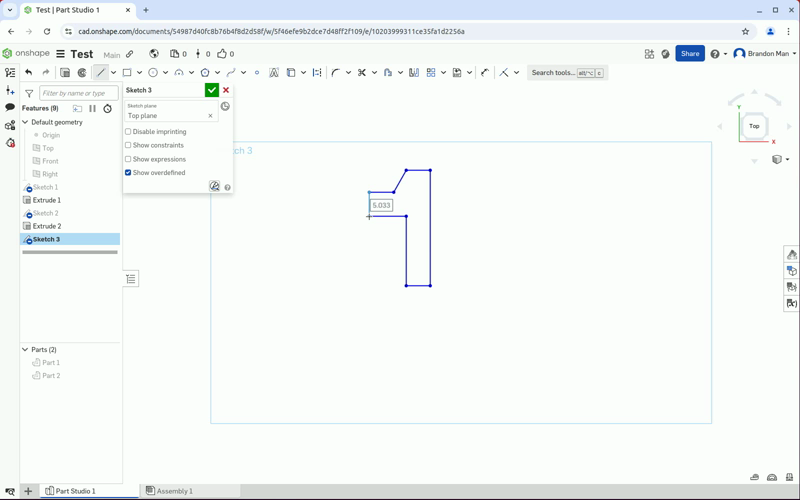
key(esc)
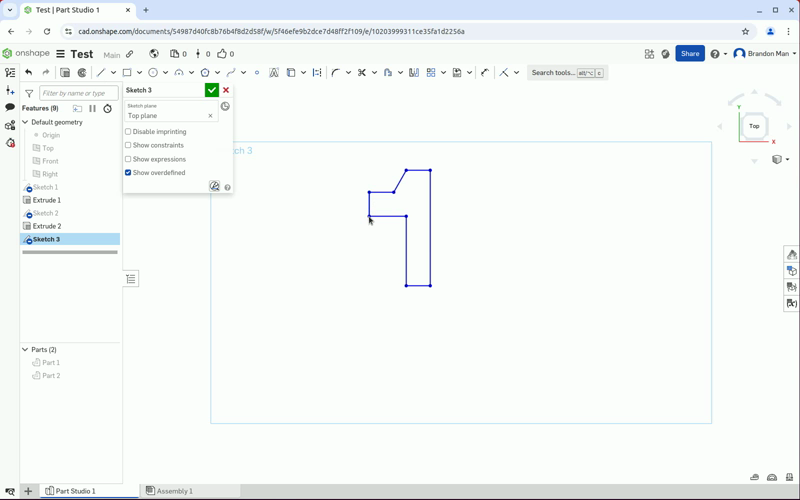
mouse_move(426, 192)
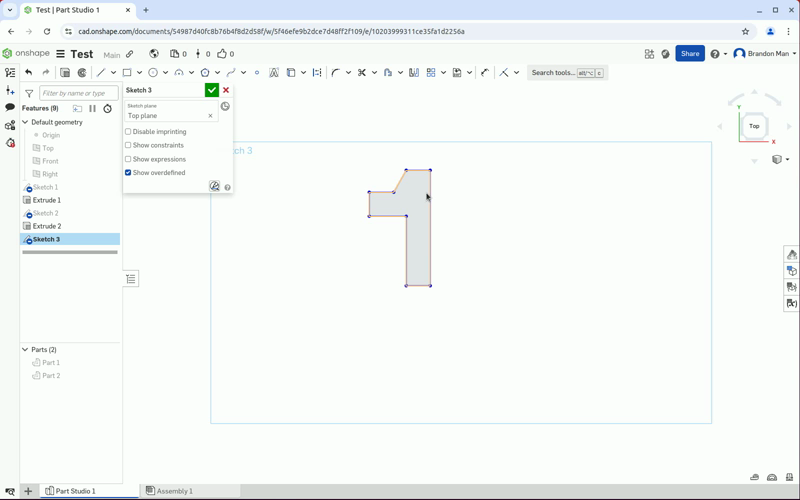
click(426, 192)
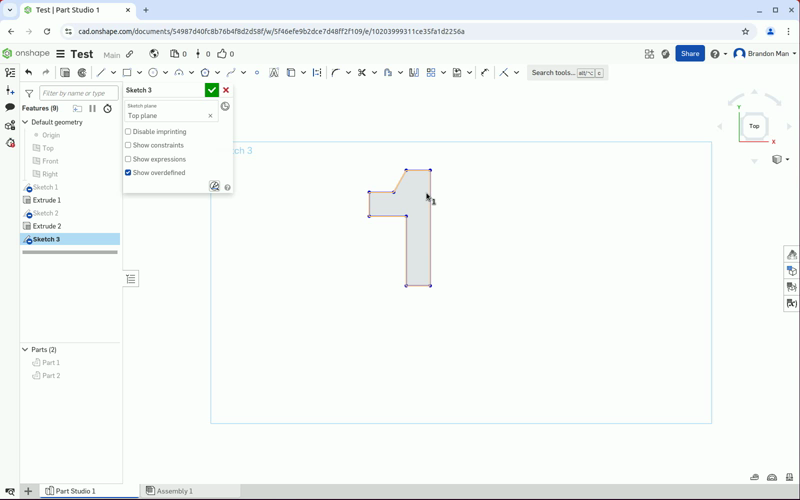
mouse_move(73, 352)
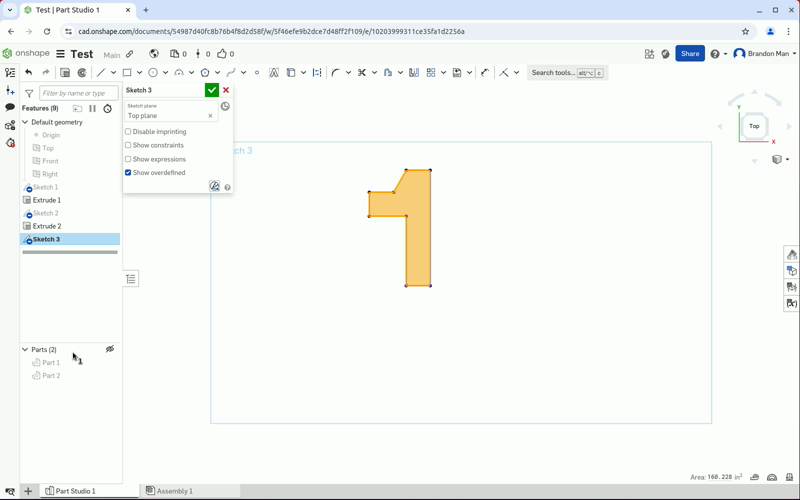
key(shift+y)
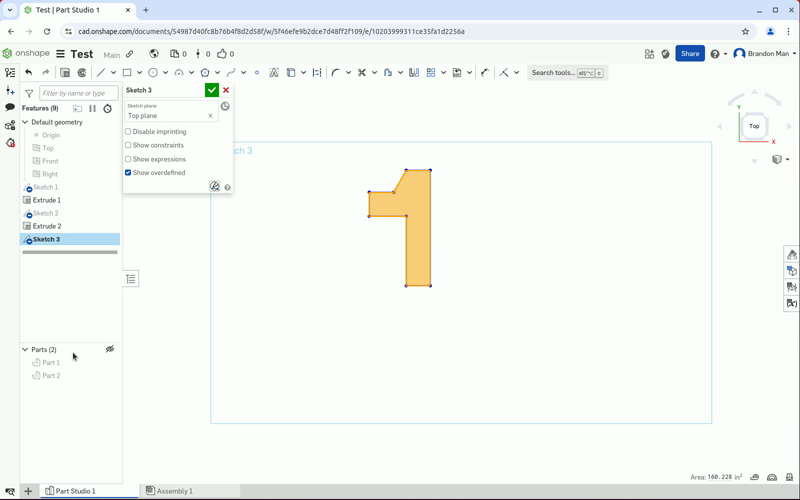
key(shift+e)
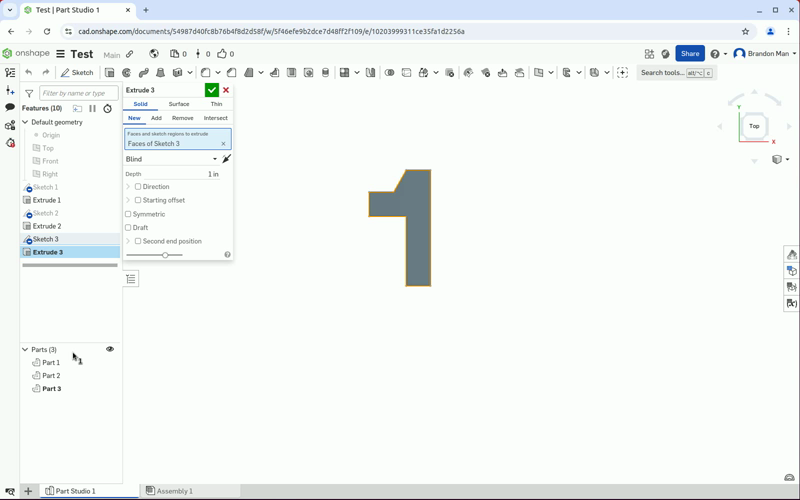
mouse_move(143, 106)
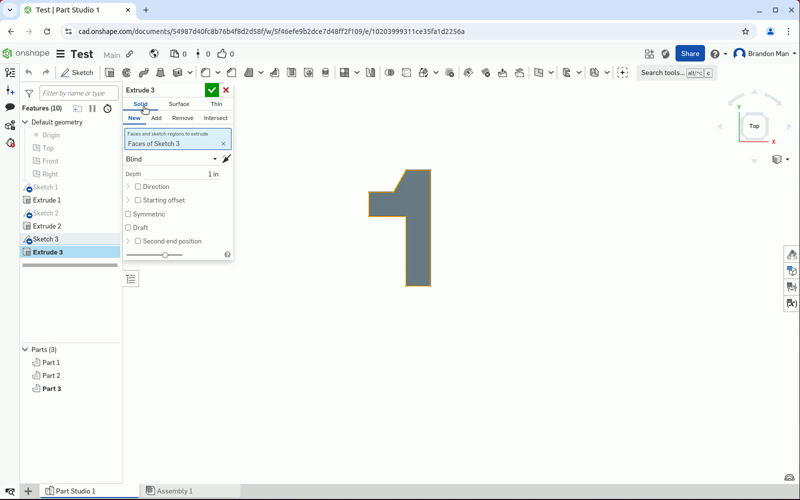
click(143, 106)
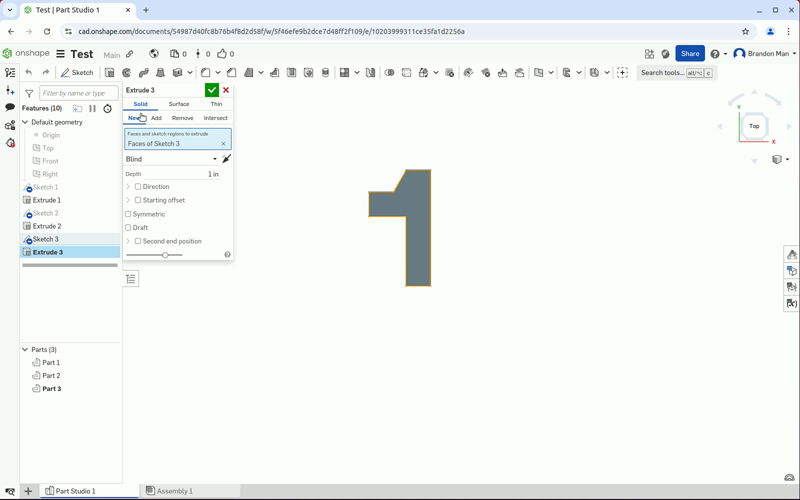
mouse_move(137, 120)
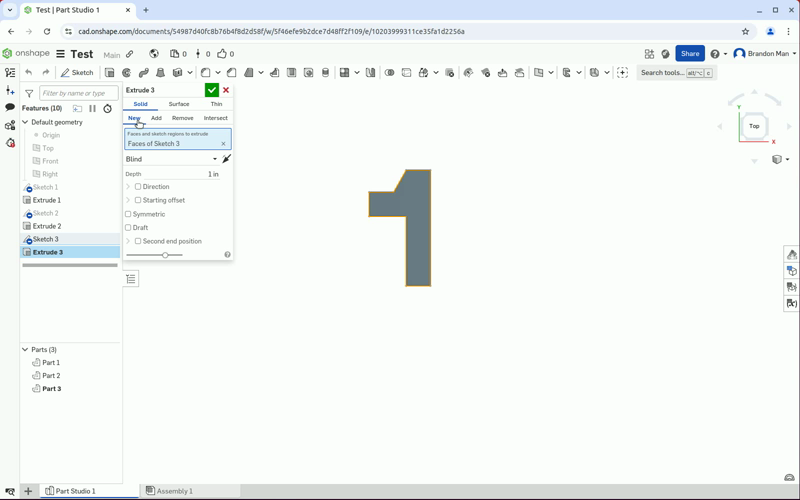
click(137, 120)
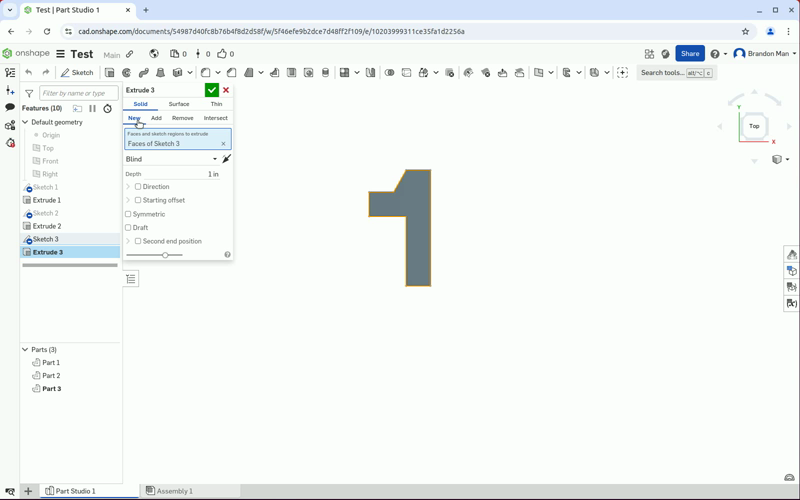
key(tab, 4)
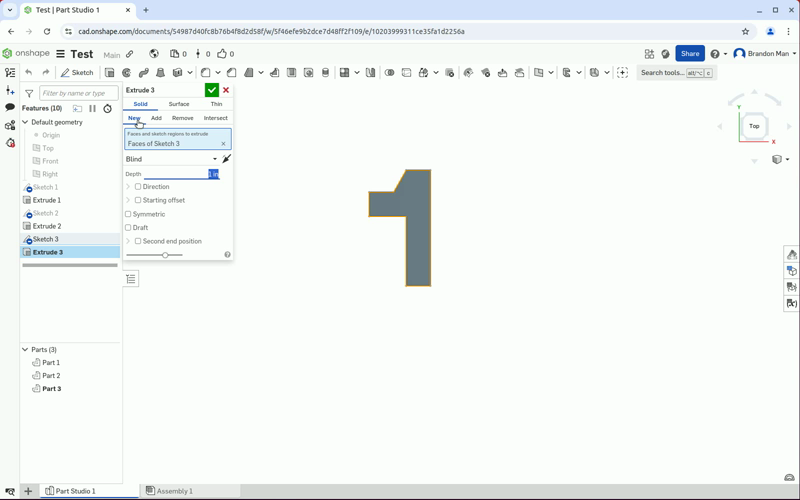
text(1.204)
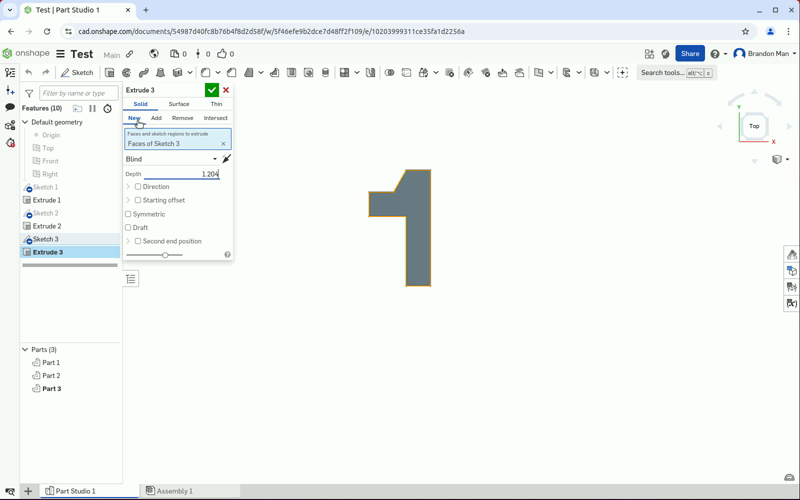
key(enter)
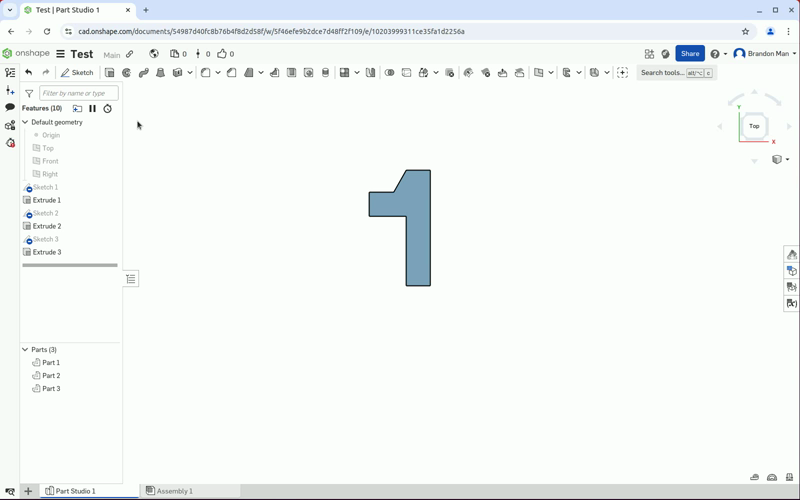
key(shift+h)
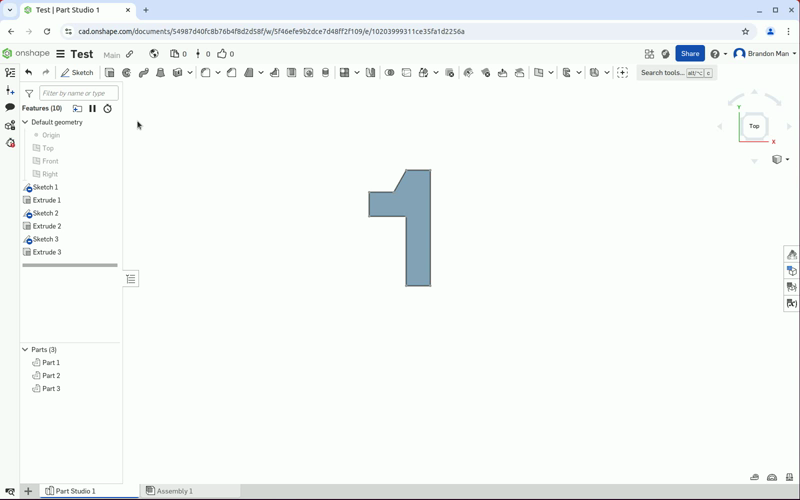
key(shift+h)
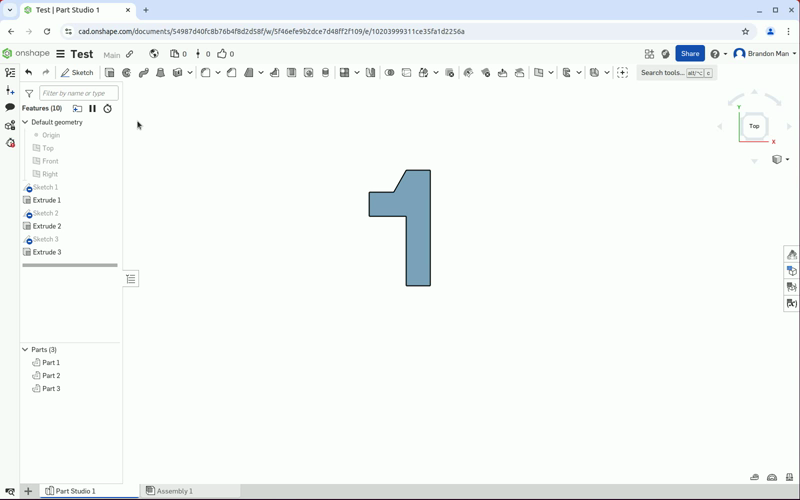
mouse_move(73, 189)
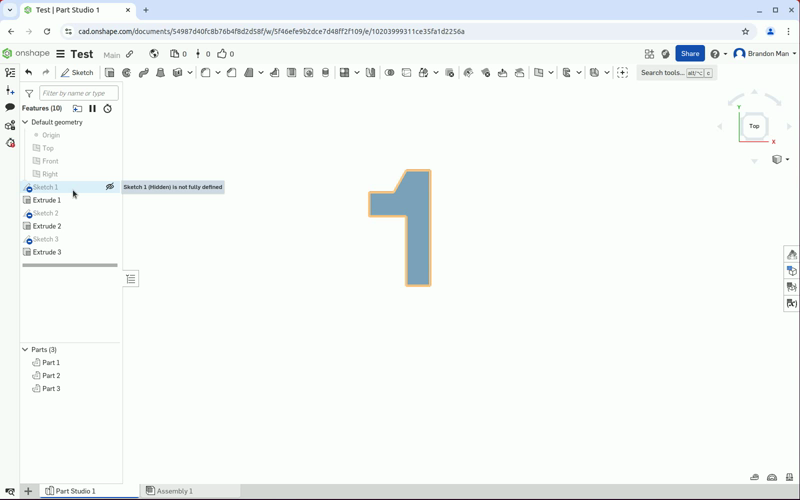
click(73, 189)
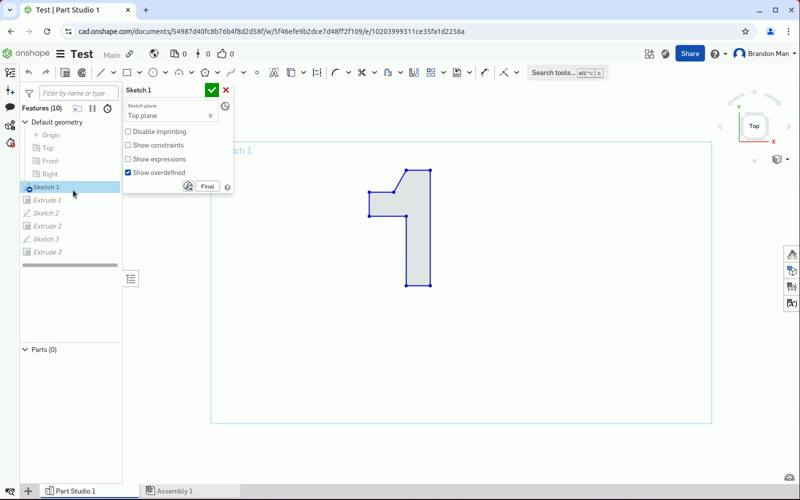
mouse_move(229, 92)
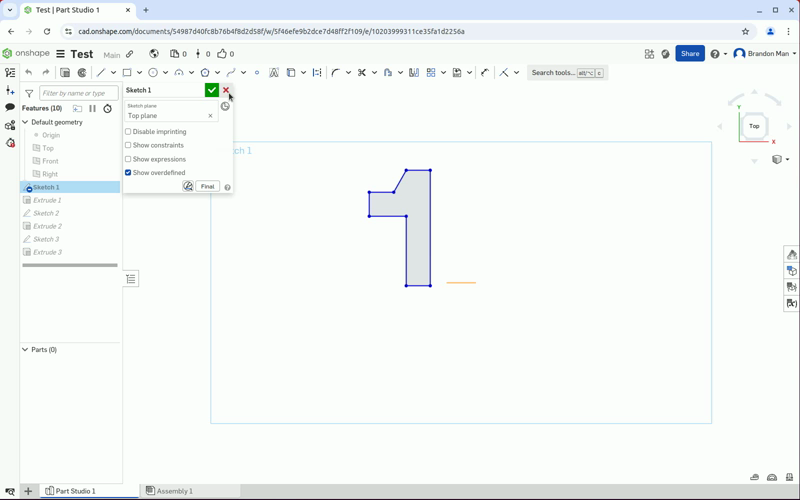
click(229, 92)
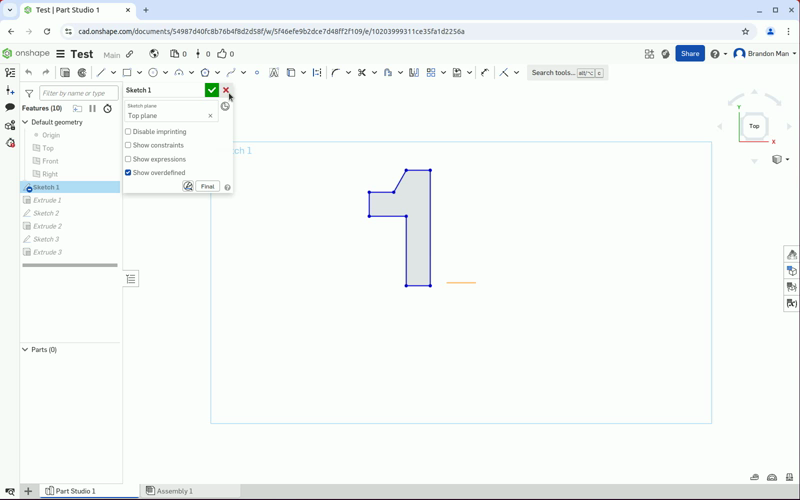
key(shift+s)
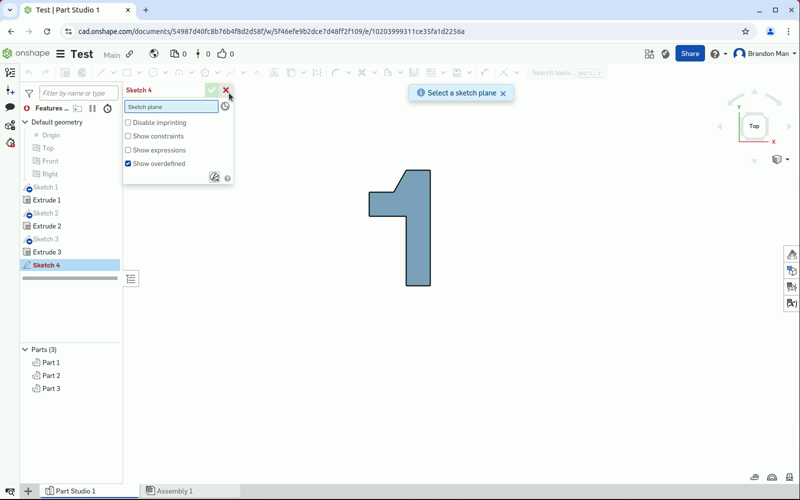
mouse_move(73, 150)
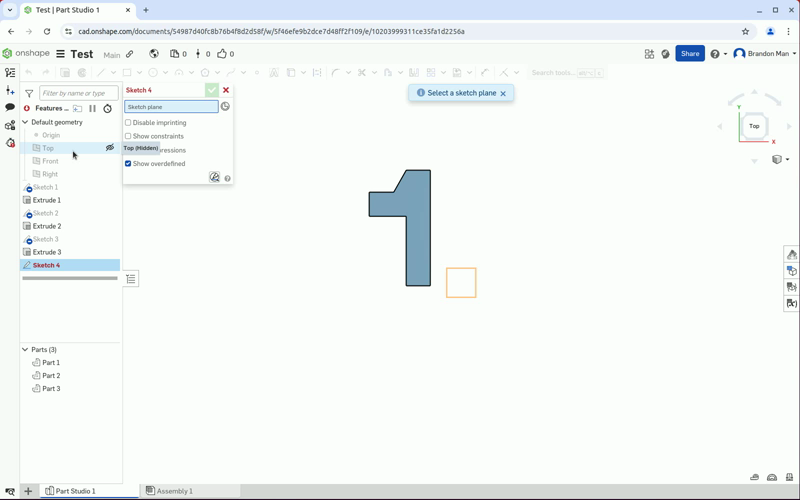
click(73, 150)
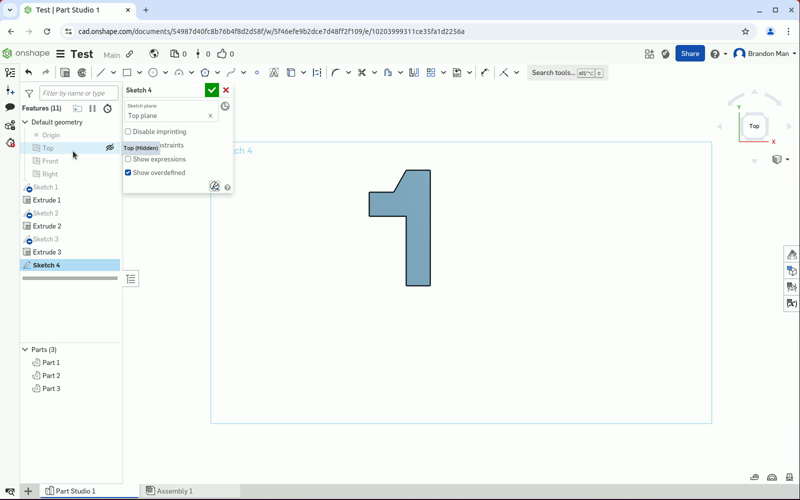
mouse_move(73, 352)
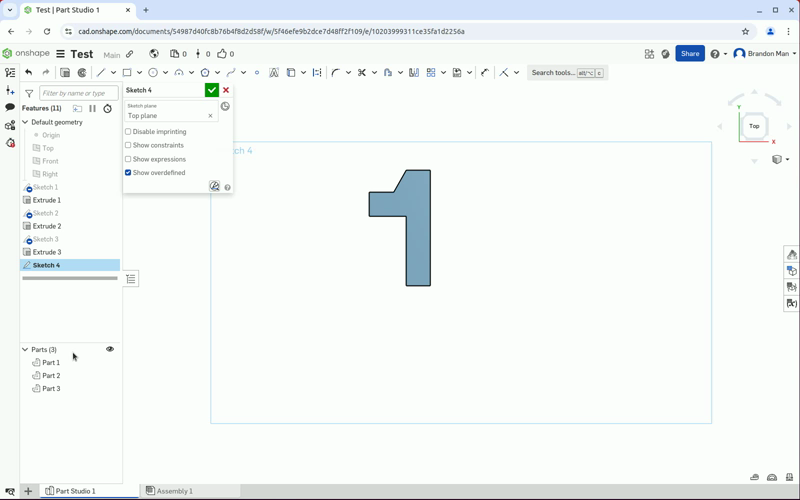
key(y)
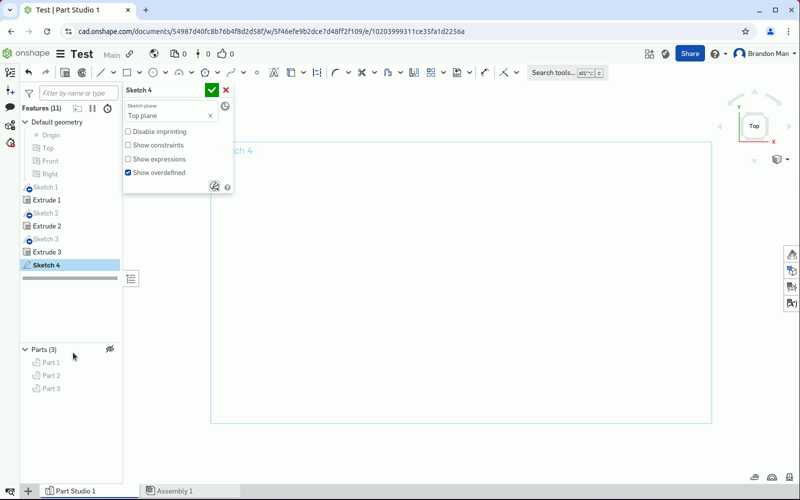
key(l)
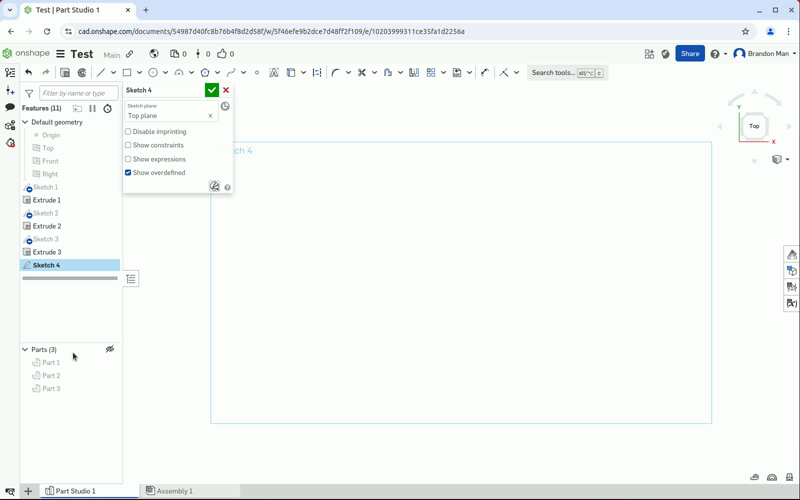
key_down(shift)
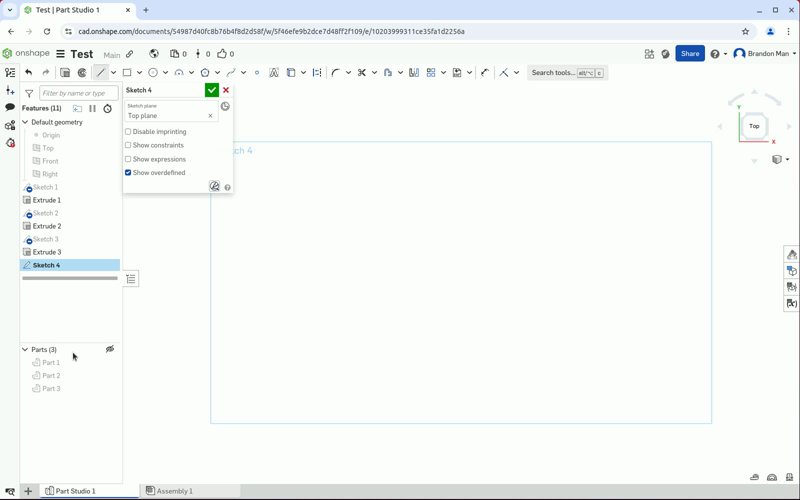
mouse_move(369, 216)
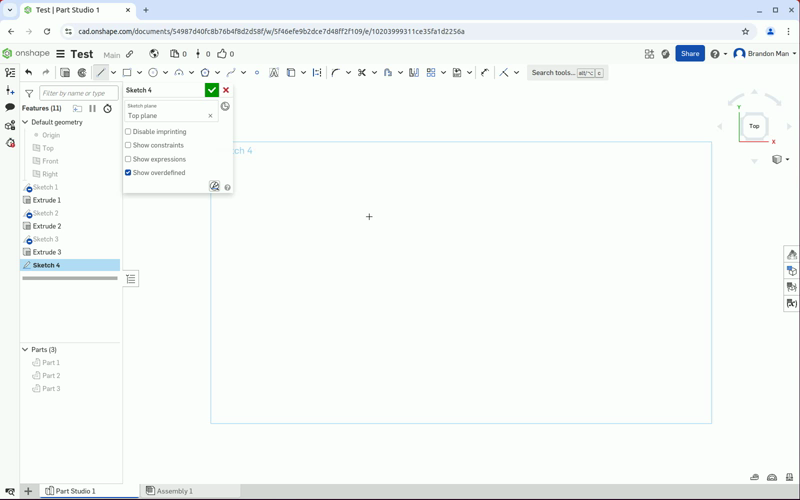
click(369, 216)
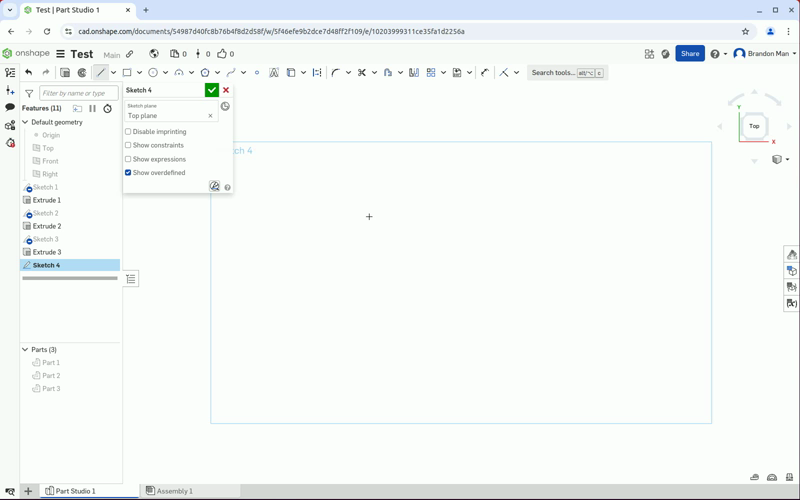
key_up(shift)
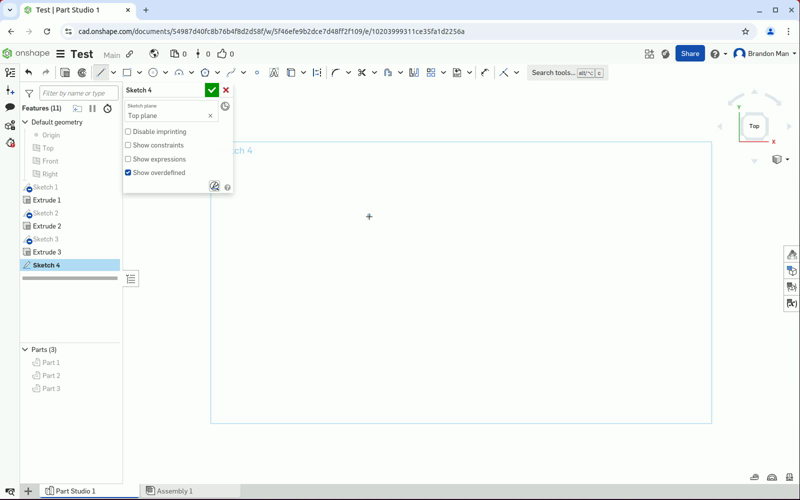
key_down(shift)
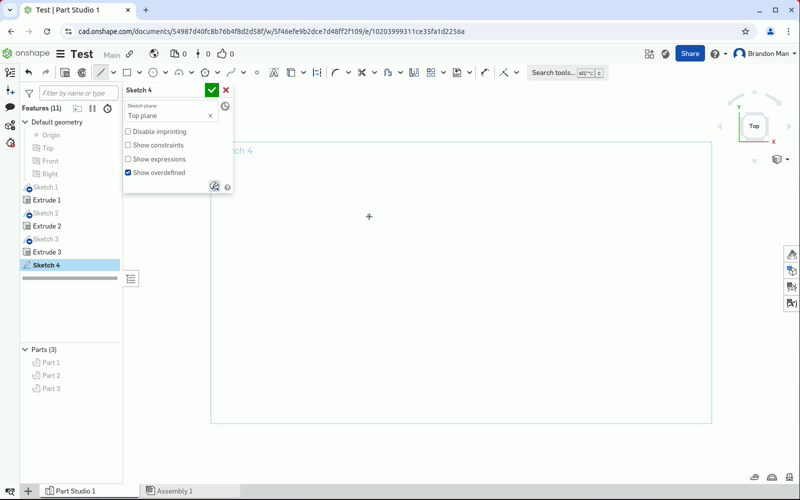
mouse_move(399, 216)
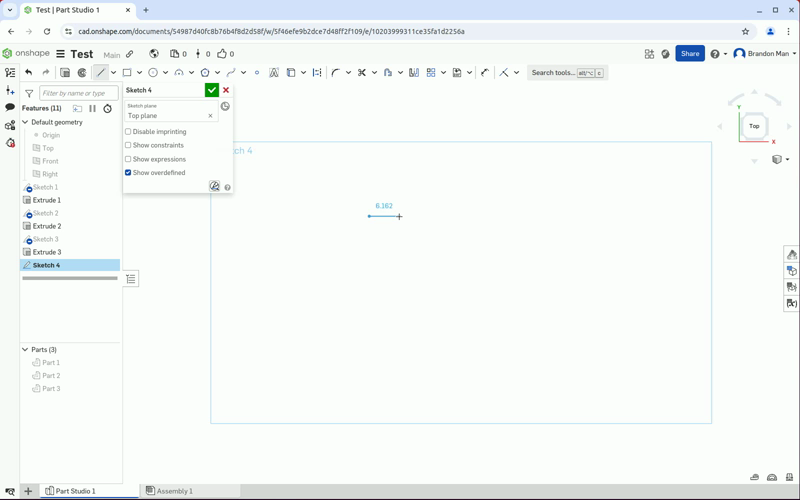
mouse_move(406, 216)
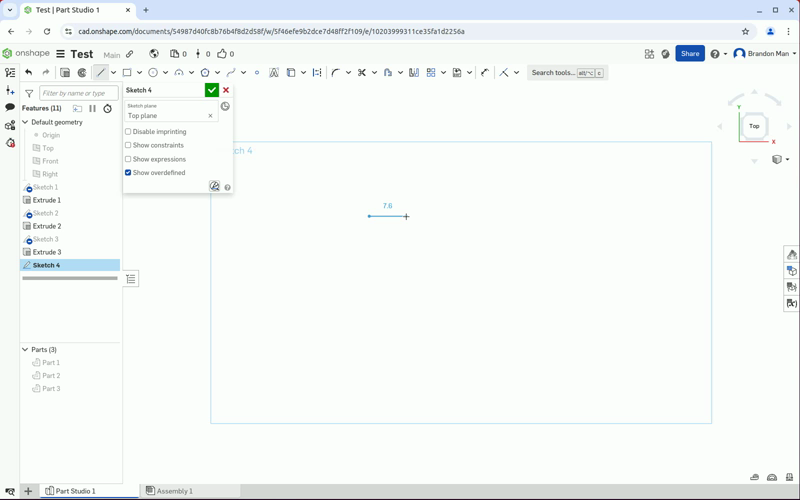
click(406, 216)
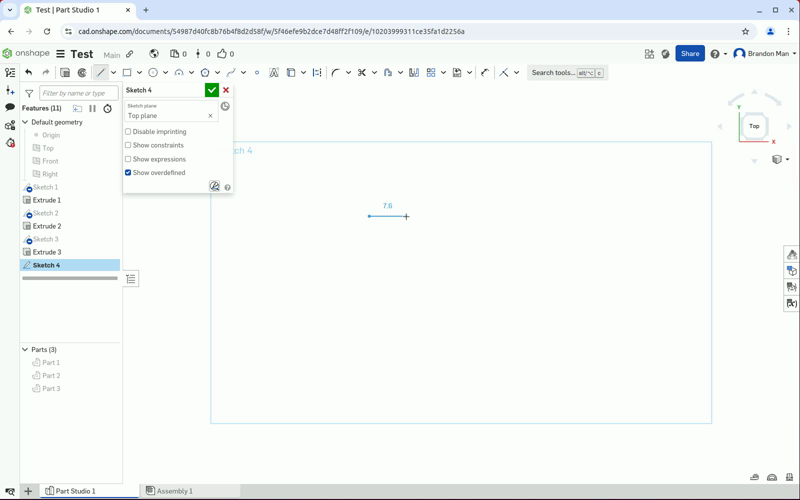
key_up(shift)
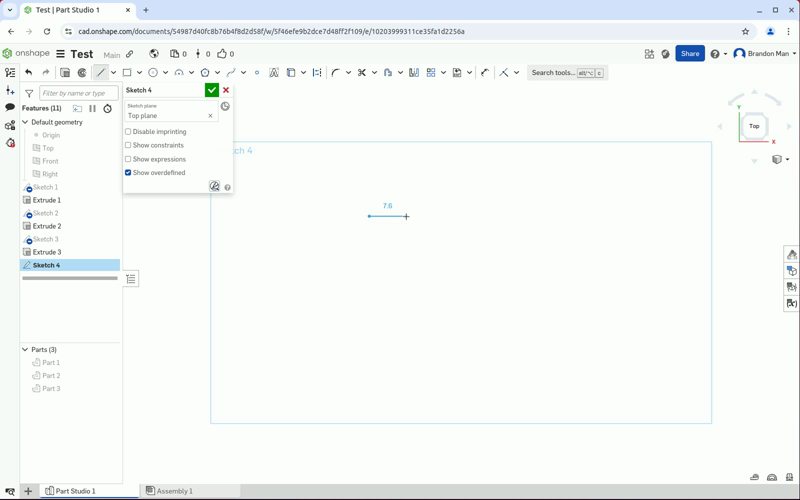
key_down(shift)
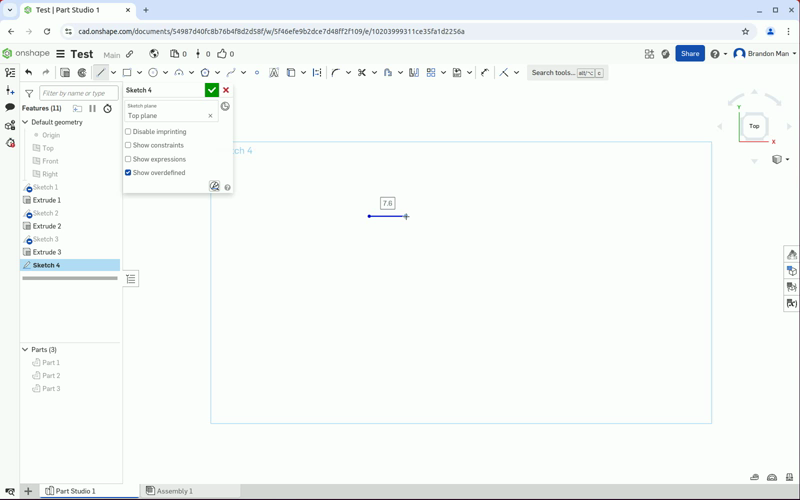
mouse_move(406, 285)
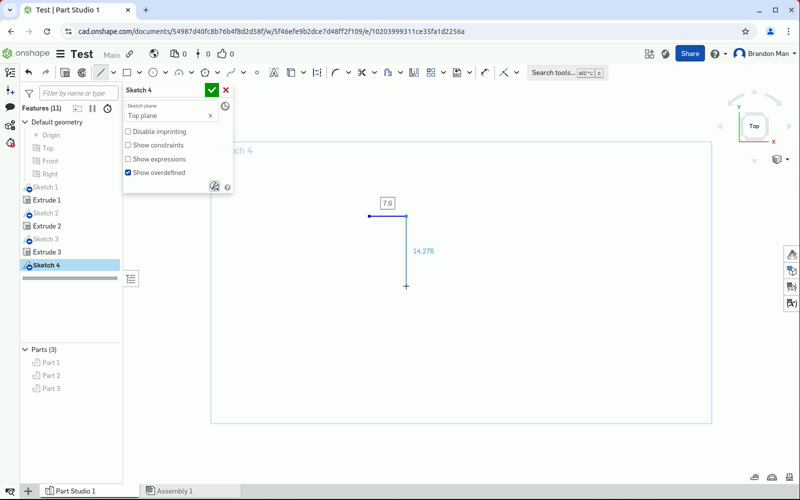
click(406, 285)
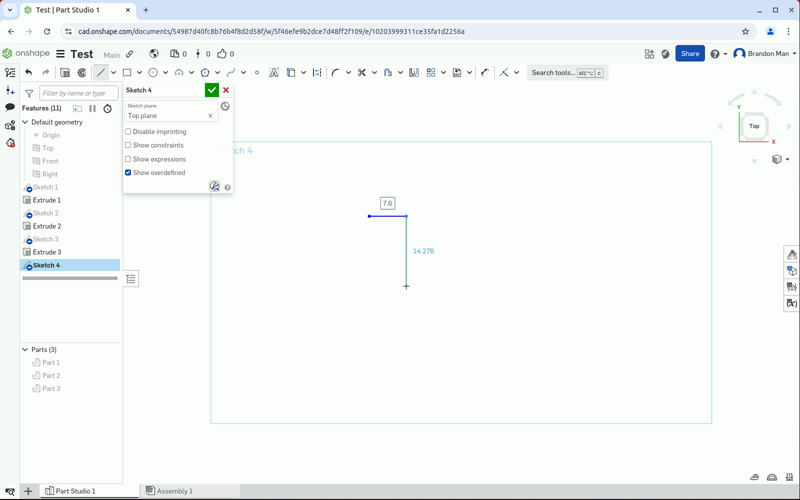
key_up(shift)
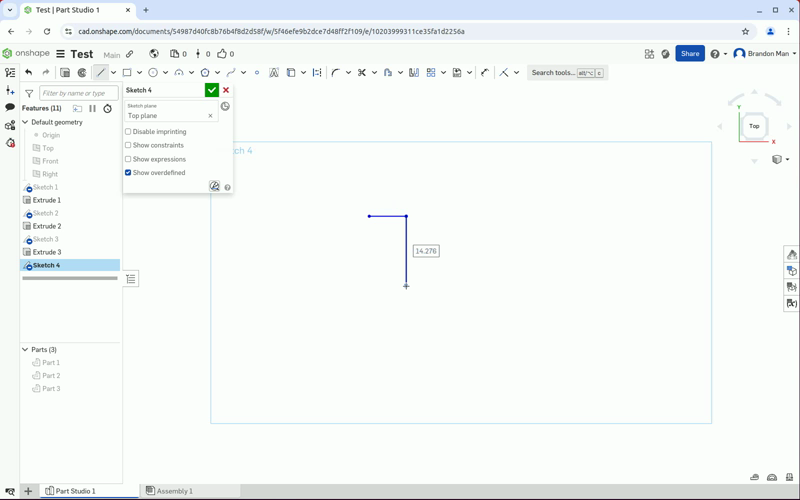
key_down(shift)
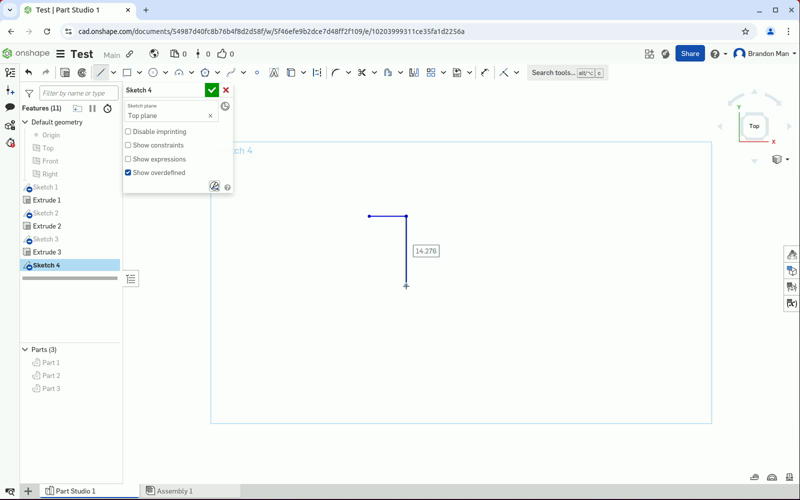
mouse_move(436, 285)
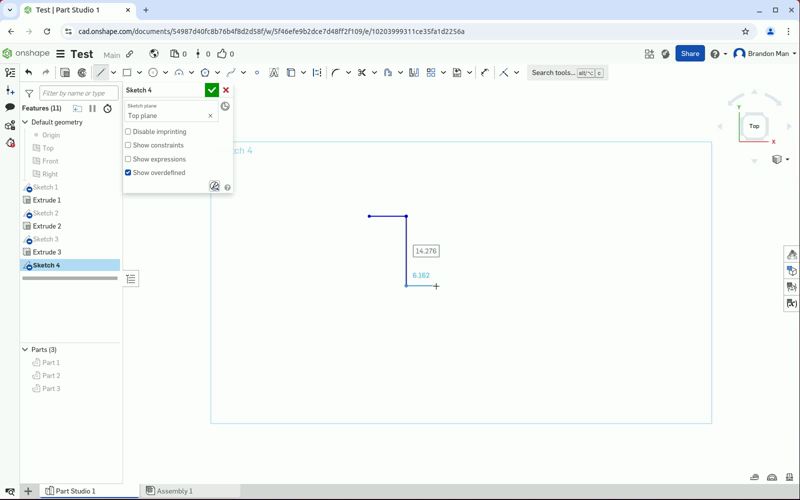
mouse_move(430, 285)
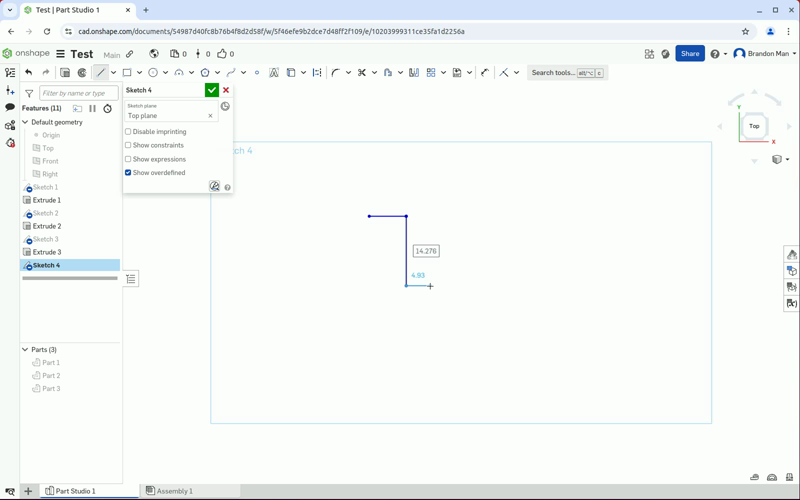
click(430, 285)
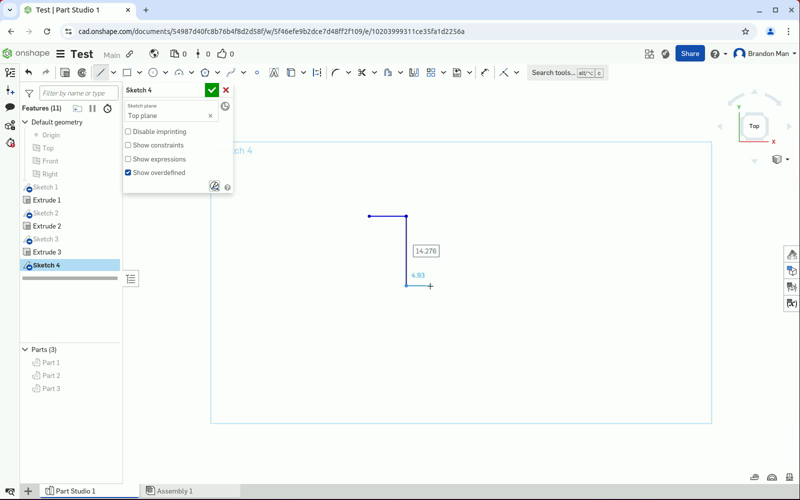
key_up(shift)
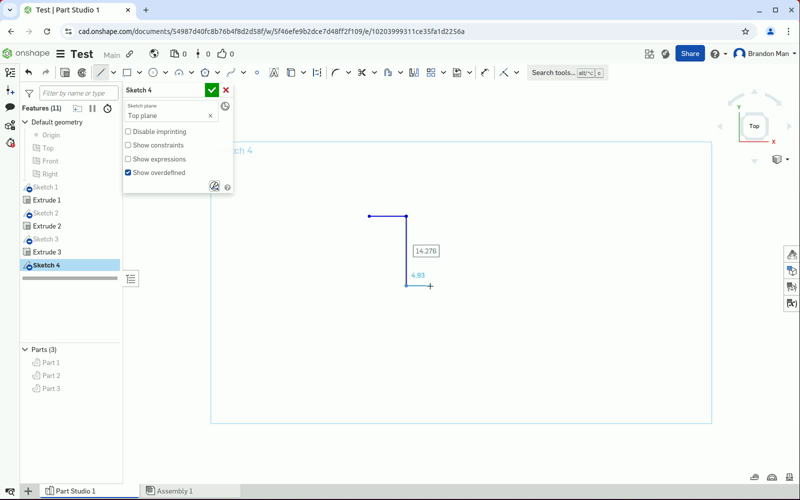
key_down(shift)
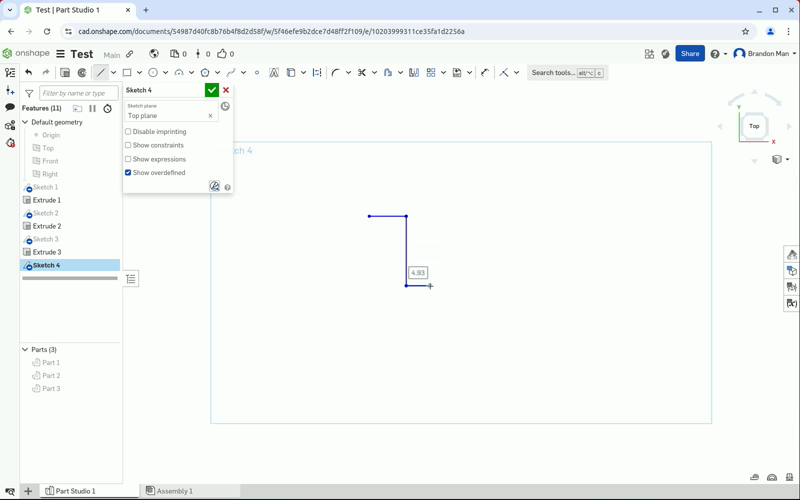
mouse_move(430, 170)
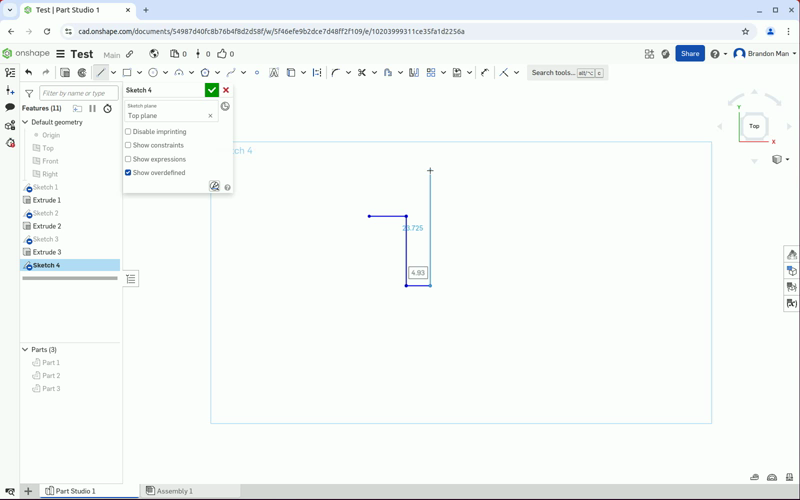
click(430, 170)
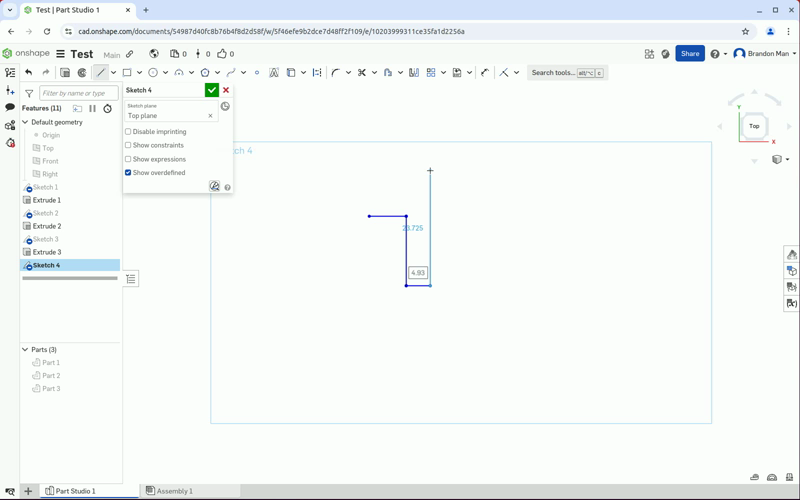
key_up(shift)
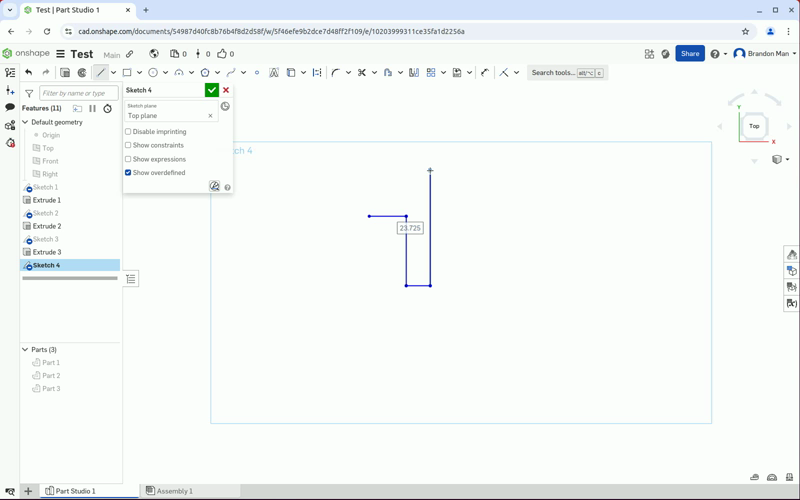
key_down(shift)
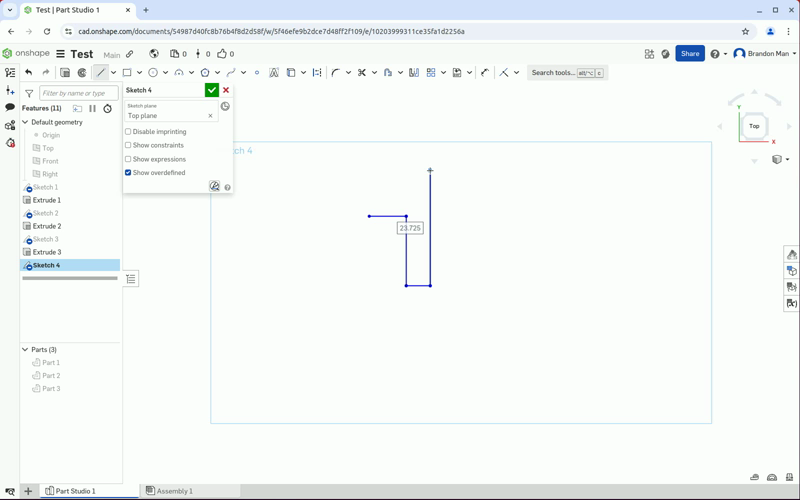
mouse_move(460, 170)
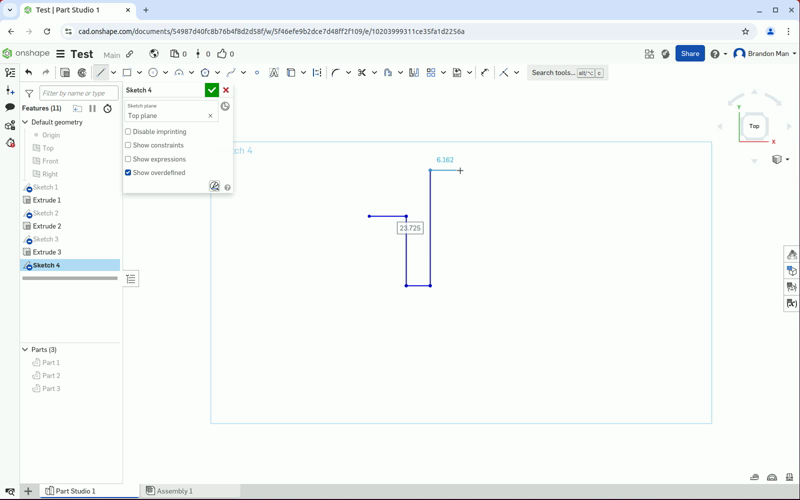
mouse_move(406, 170)
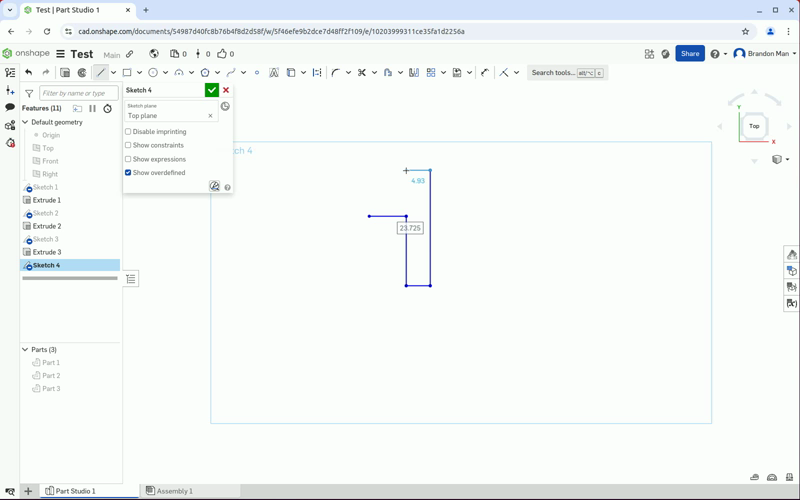
click(406, 170)
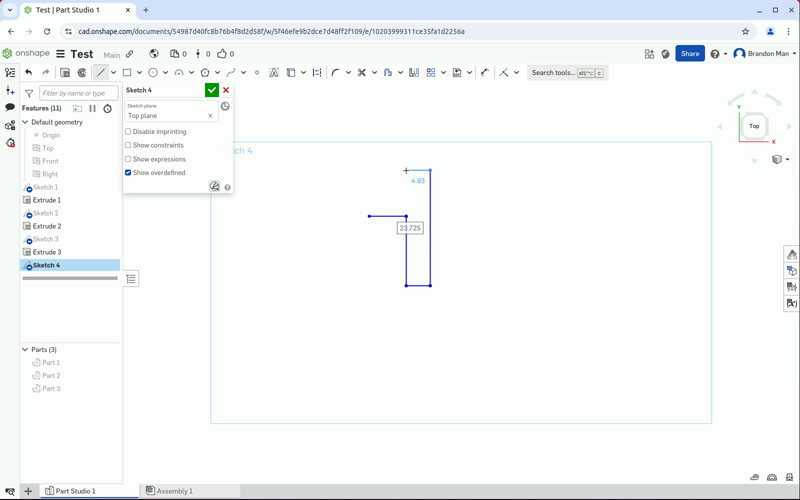
key_up(shift)
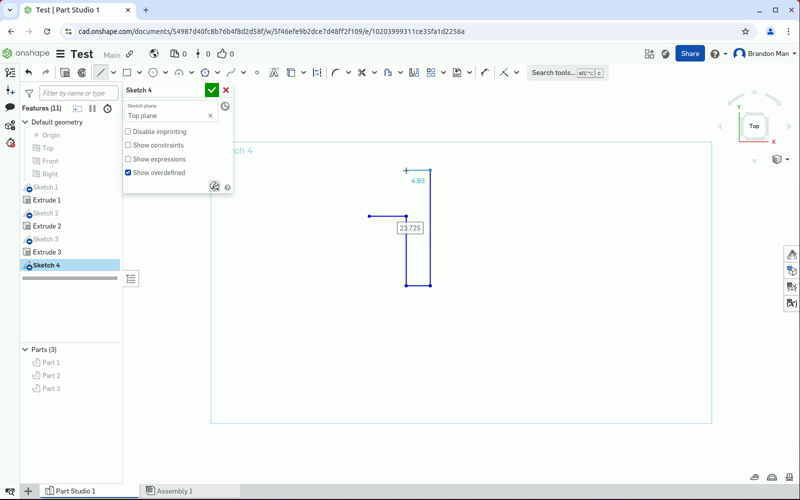
key_down(shift)
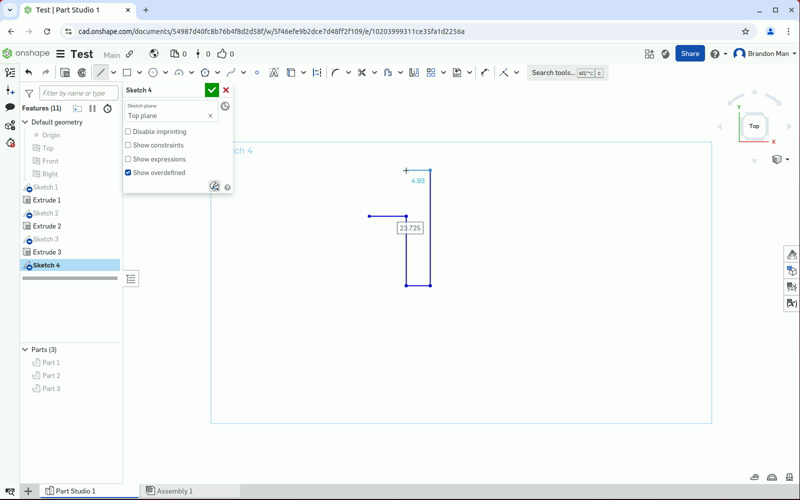
mouse_move(436, 170)
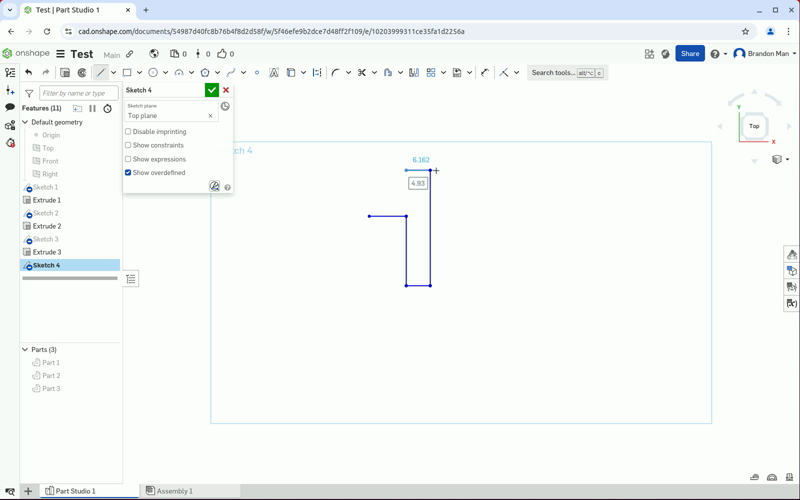
mouse_move(393, 192)
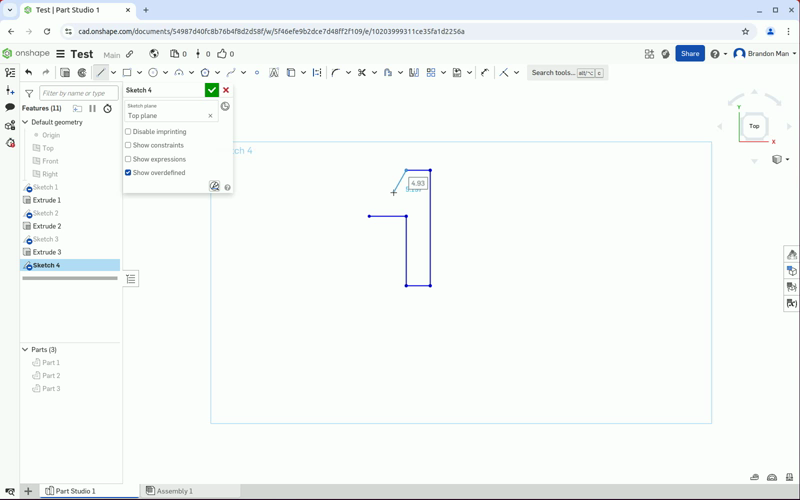
click(393, 192)
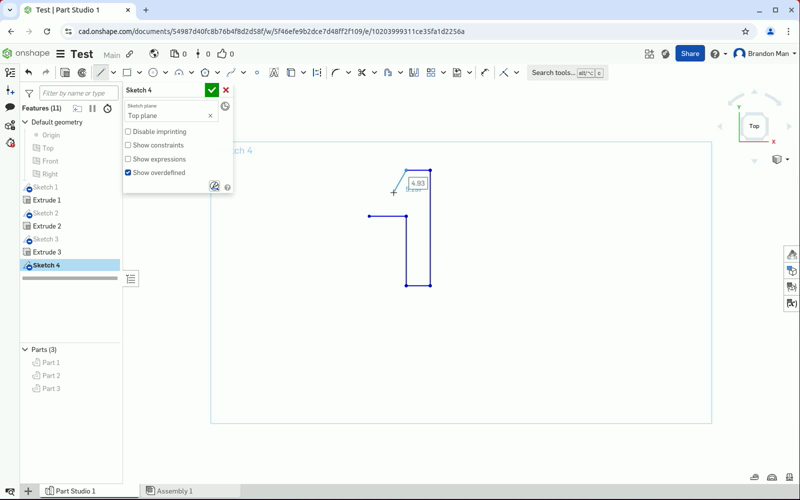
key_up(shift)
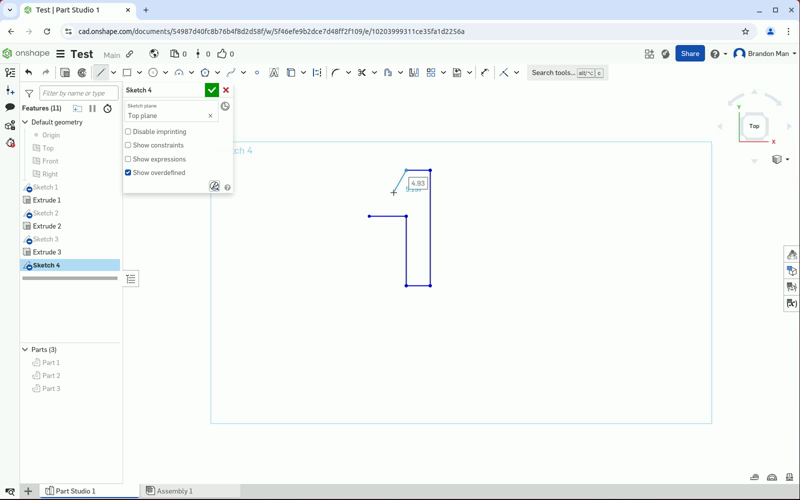
key_down(shift)
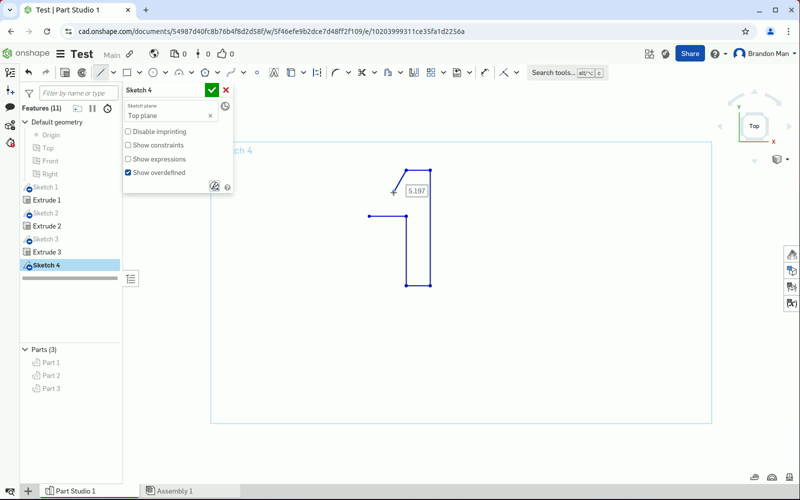
mouse_move(423, 192)
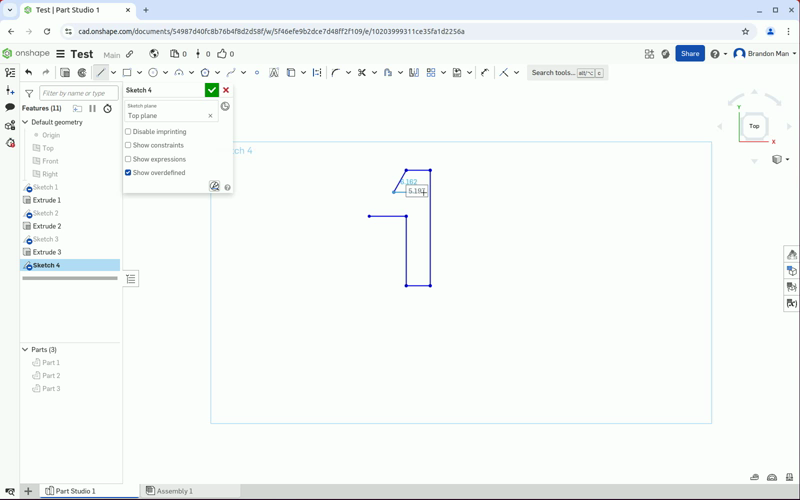
mouse_move(369, 192)
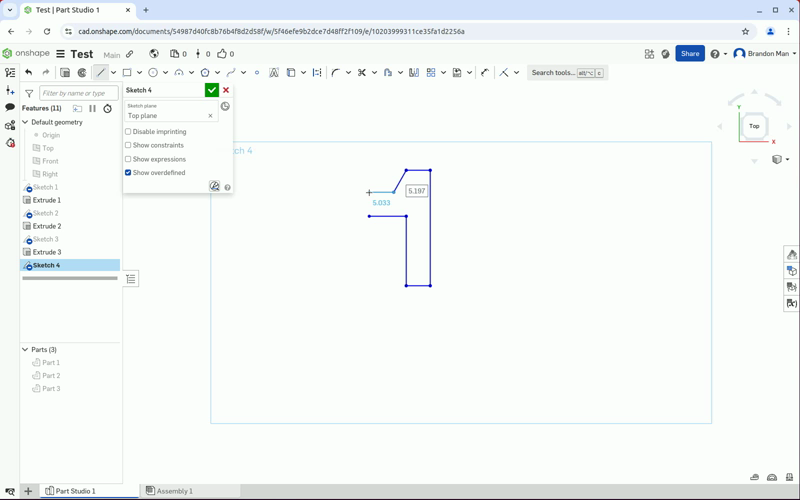
click(369, 192)
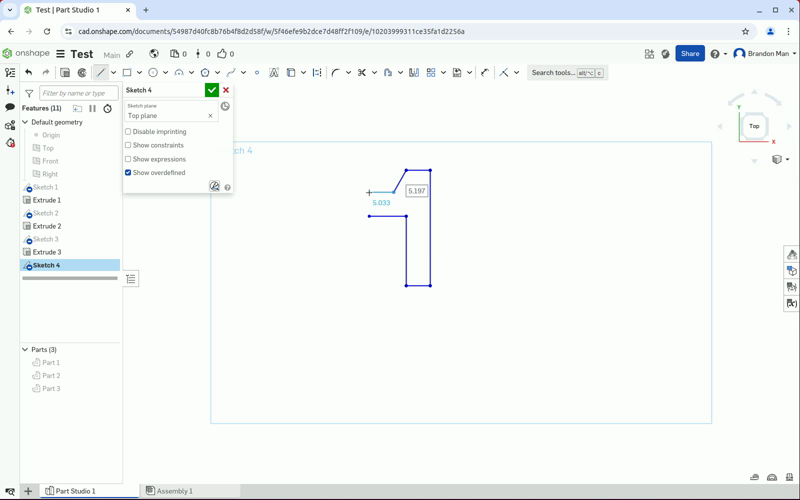
key_up(shift)
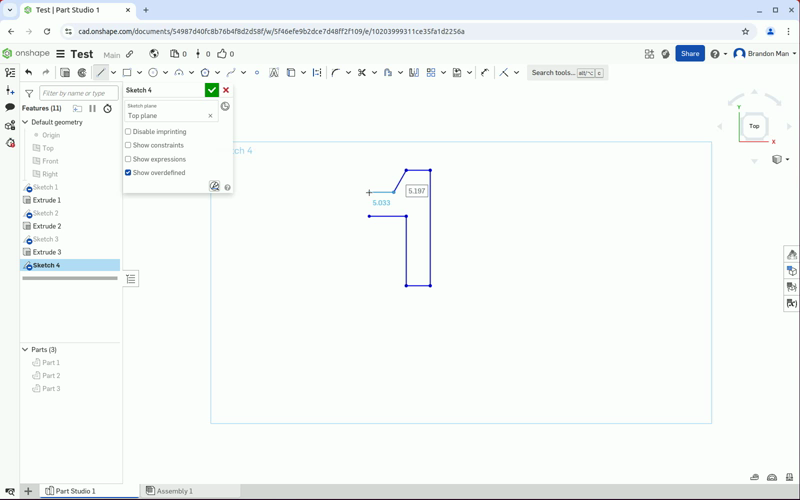
mouse_move(399, 192)
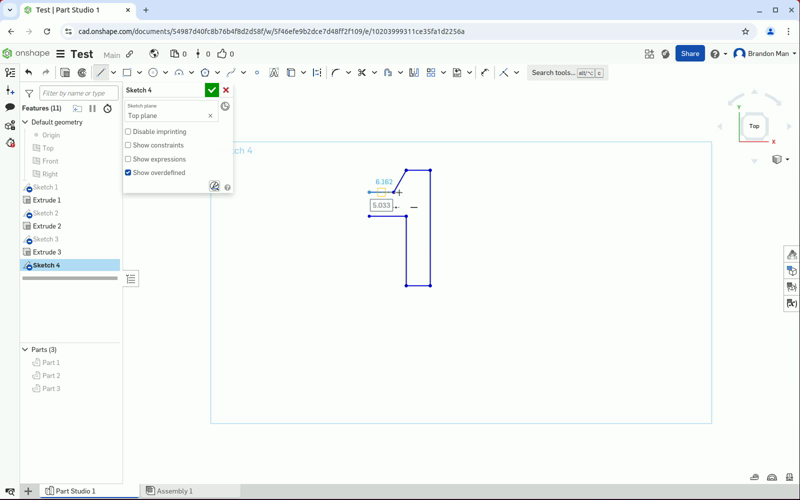
key_down(shift)
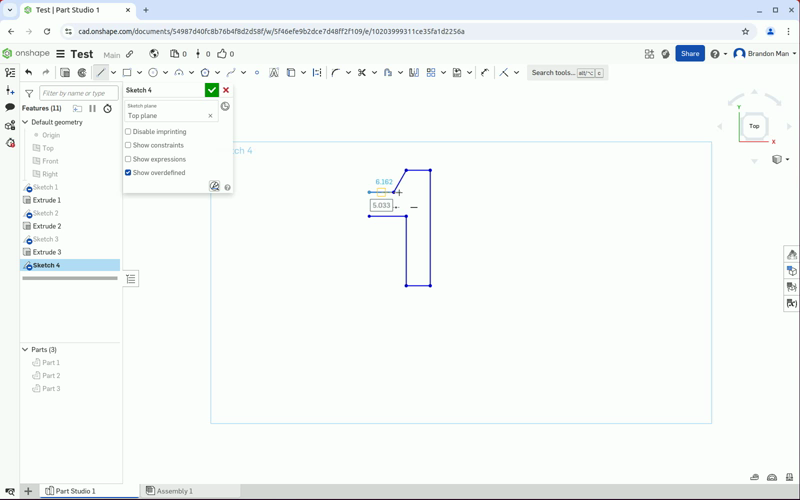
mouse_move(369, 216)
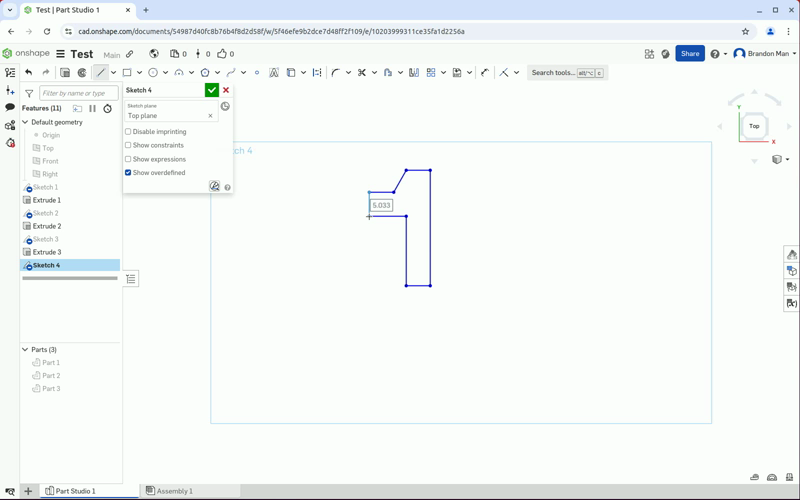
key_up(shift)
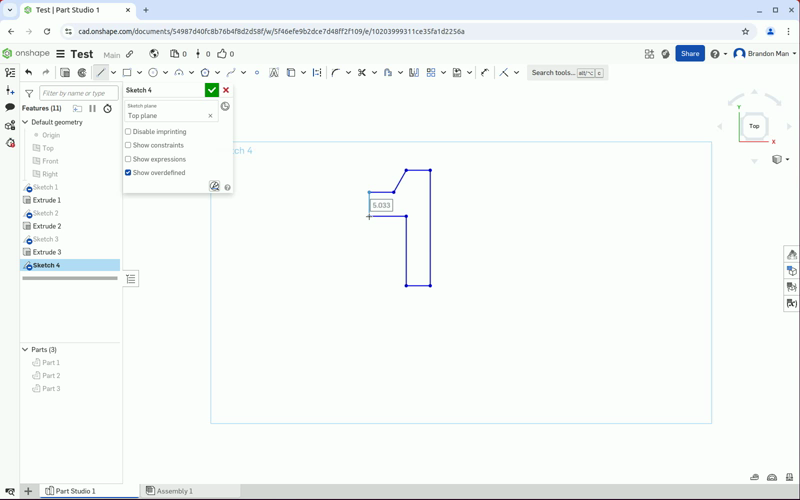
click(369, 216)
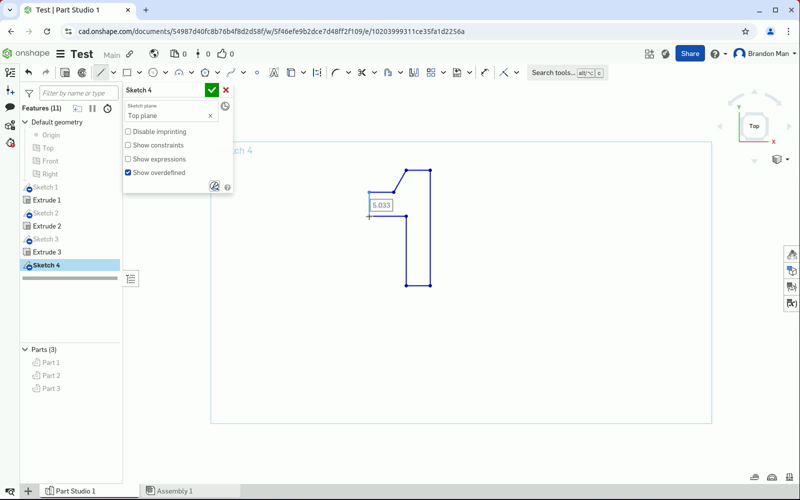
key(esc)
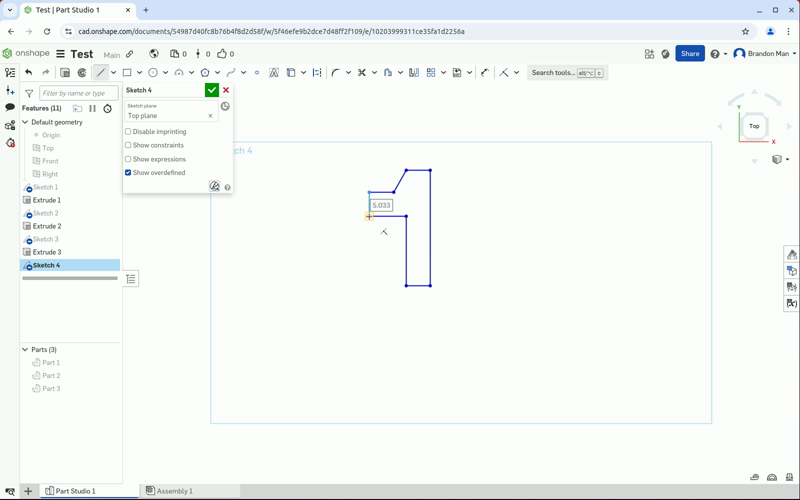
mouse_move(403, 210)
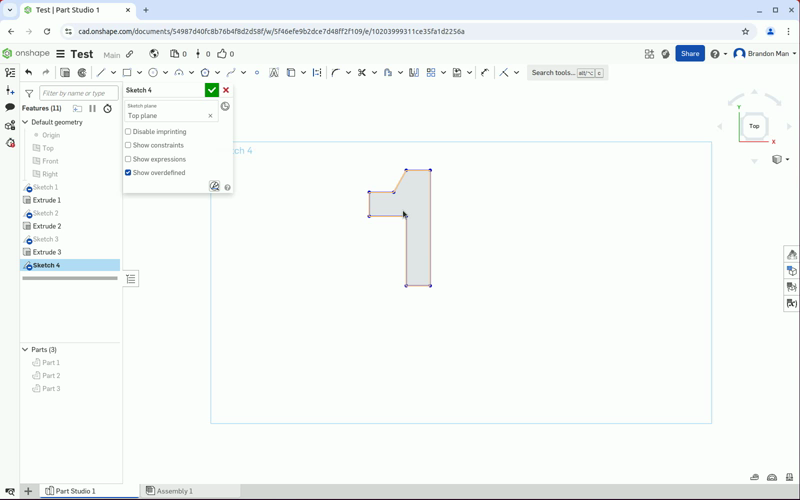
click(403, 210)
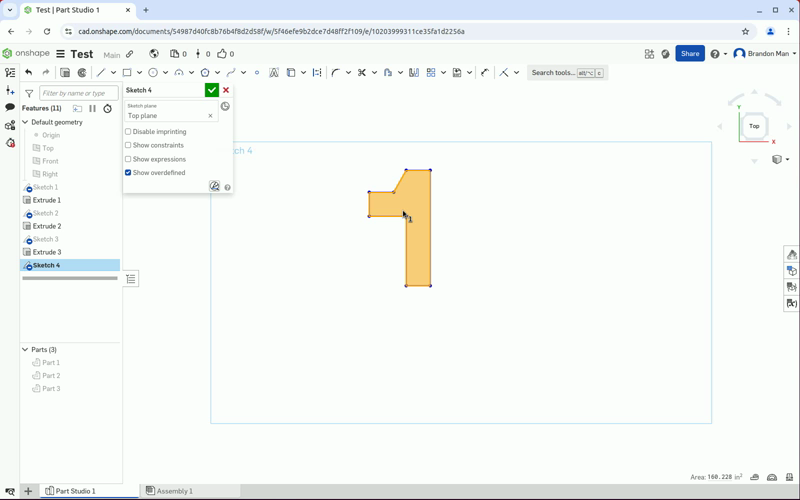
mouse_move(73, 352)
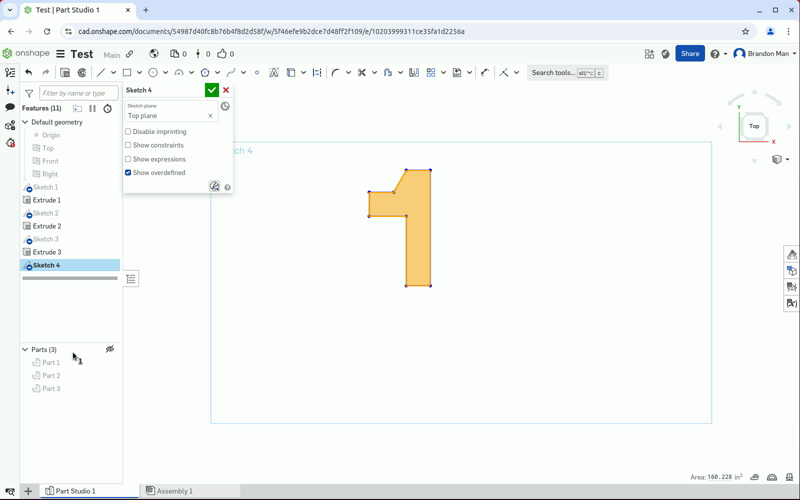
key(shift+y)
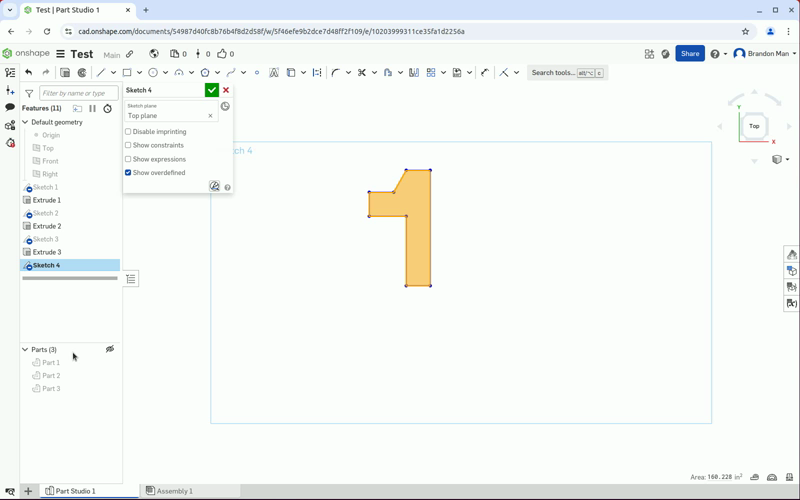
key(shift+e)
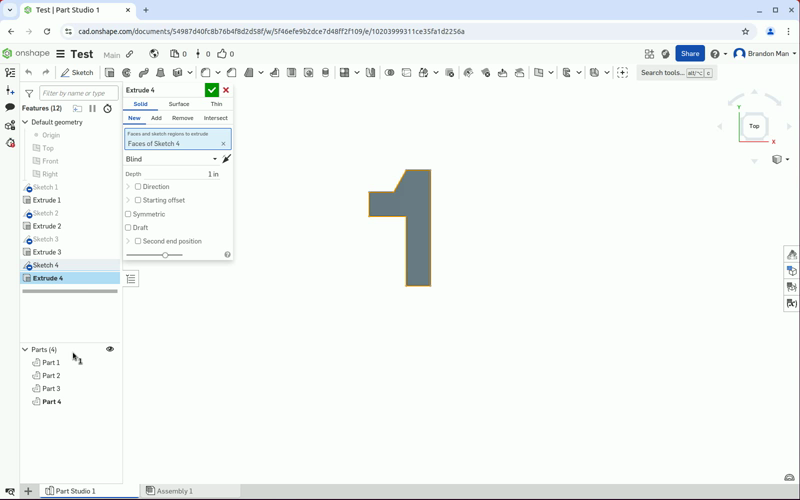
mouse_move(143, 106)
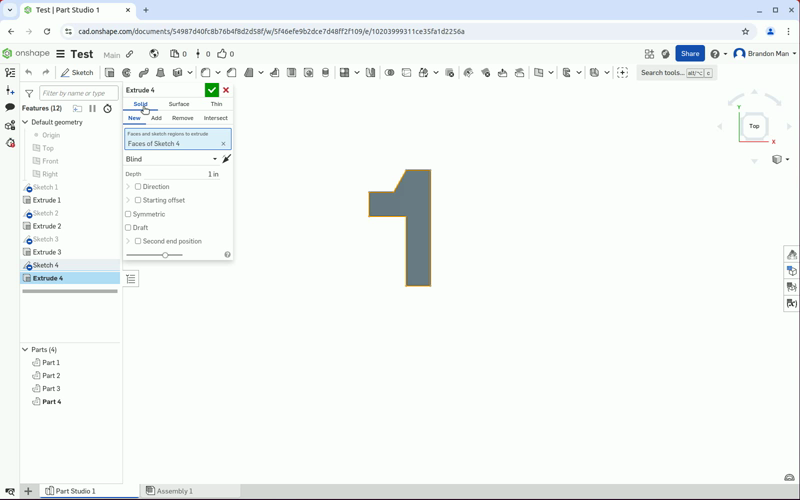
click(143, 106)
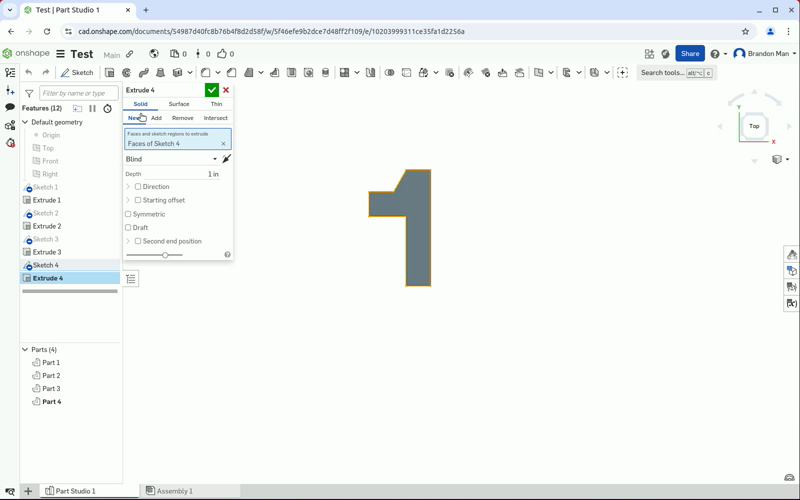
mouse_move(137, 120)
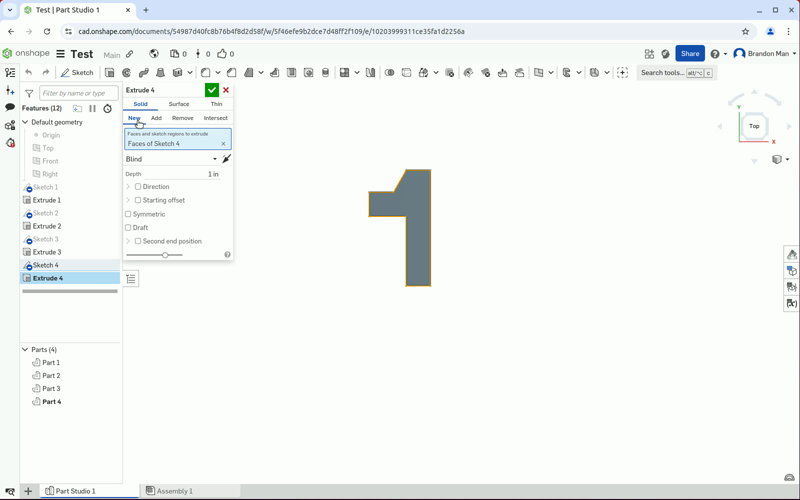
click(137, 120)
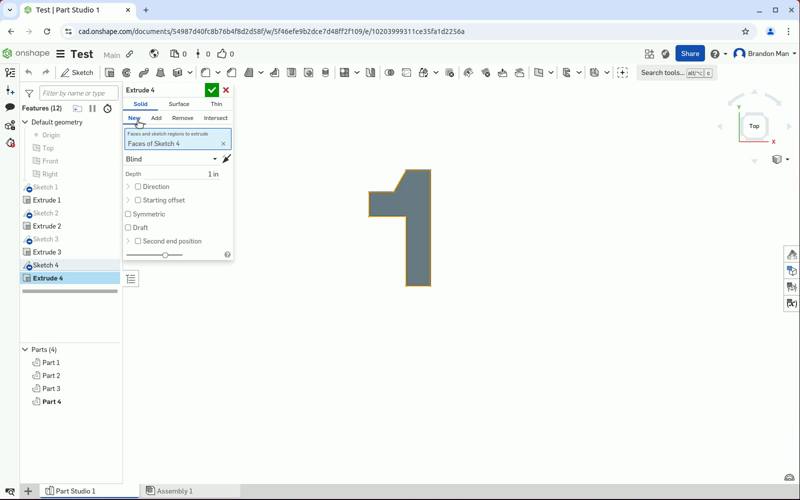
key(tab, 4)
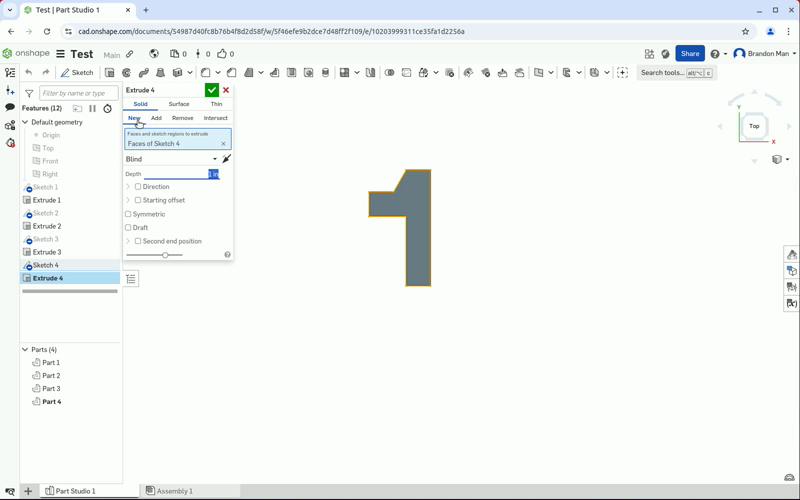
text(1.204)
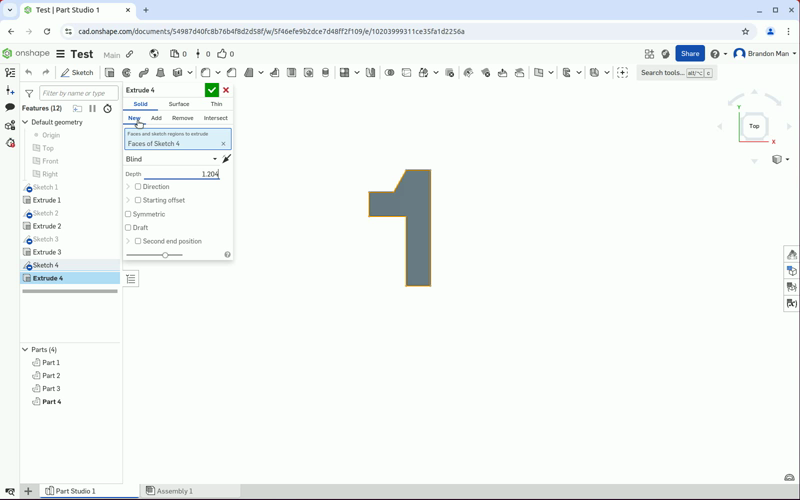
key(enter)
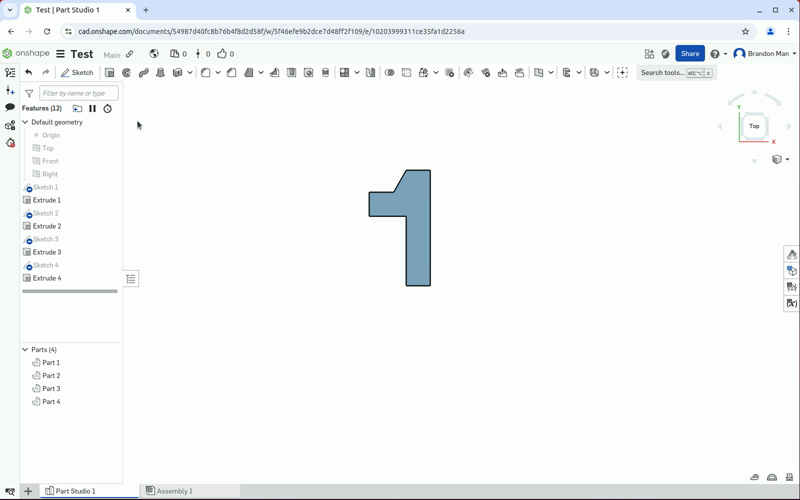
key(shift+h)
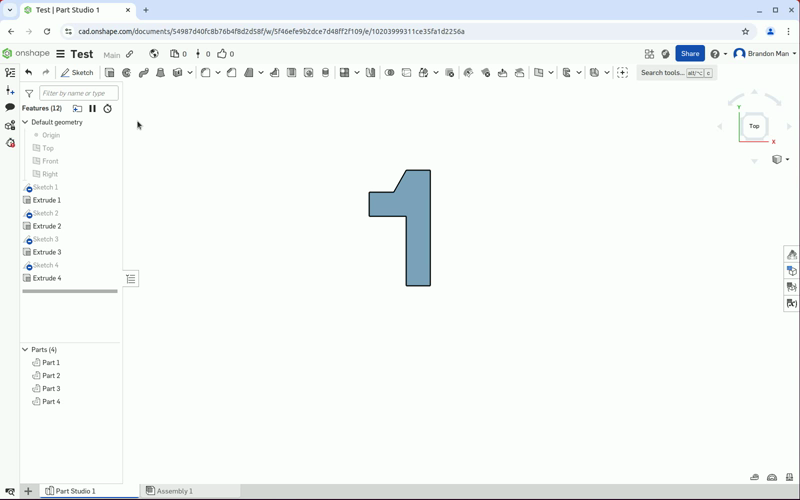
key(shift+h)
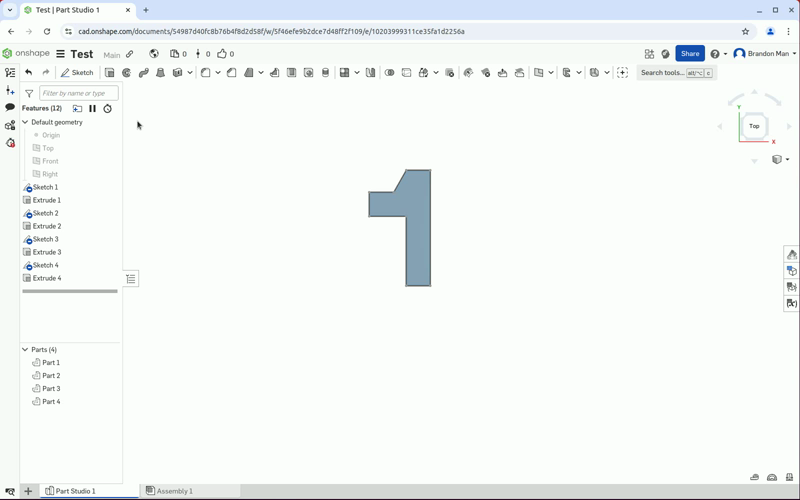
key(shift+7)
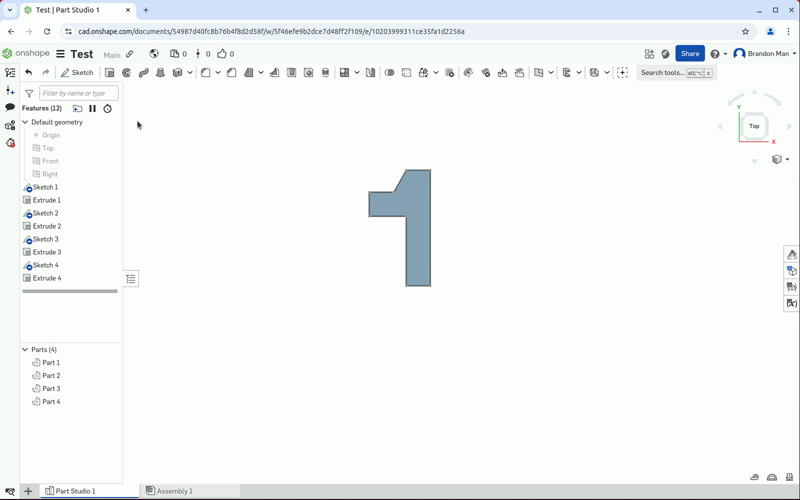
key(up, 3)
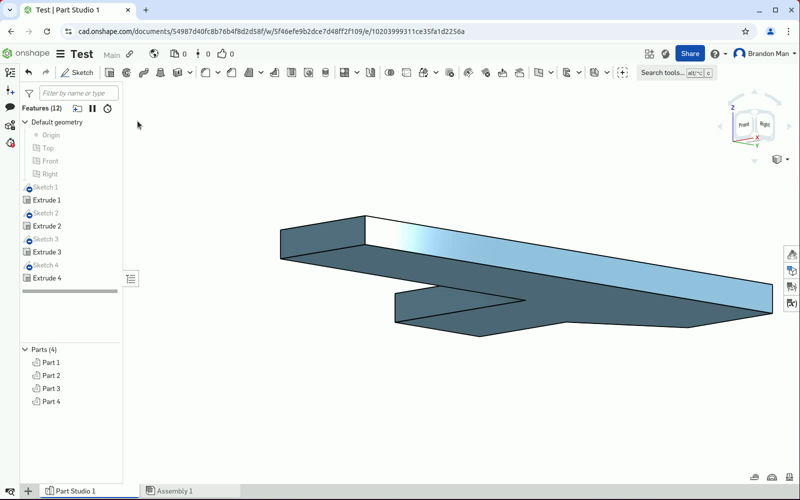
key(left, 3)
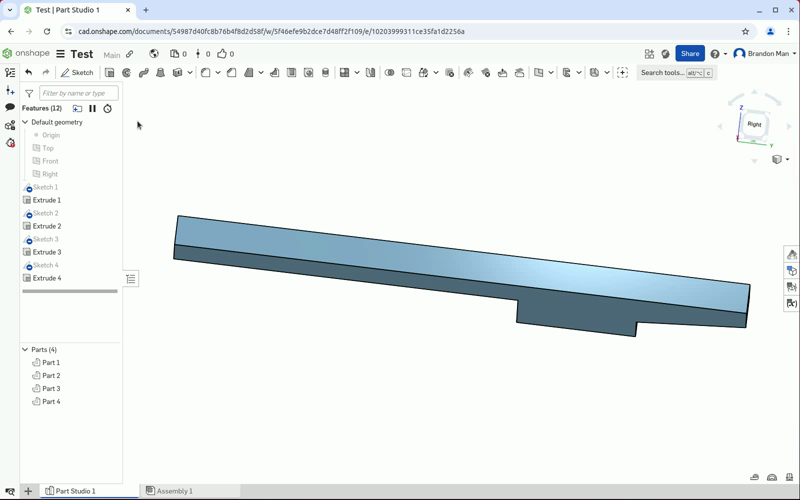
key(right, 3)
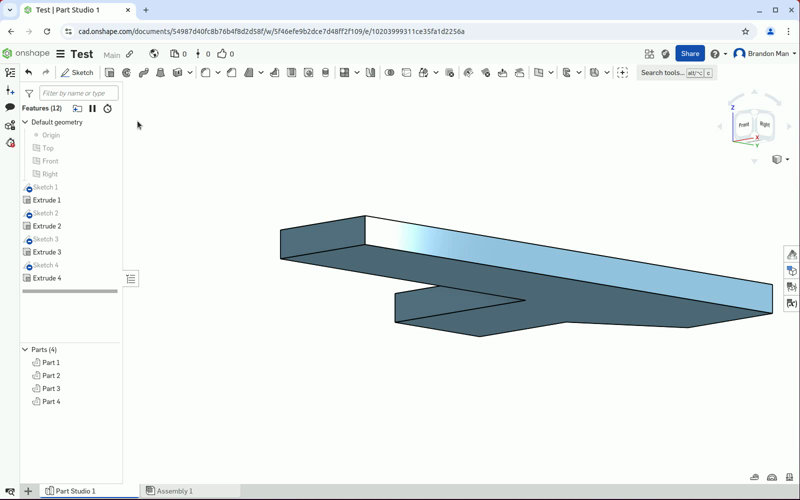
key(down, 3)
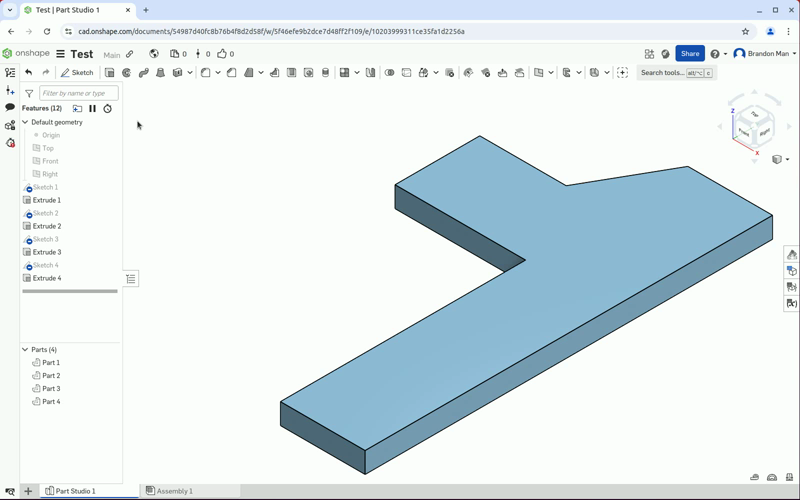
mouse_move(73, 189)
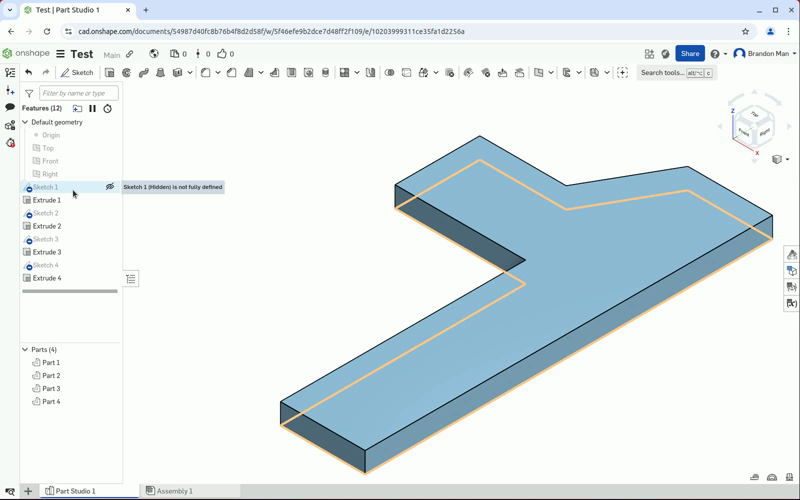
click(73, 189)